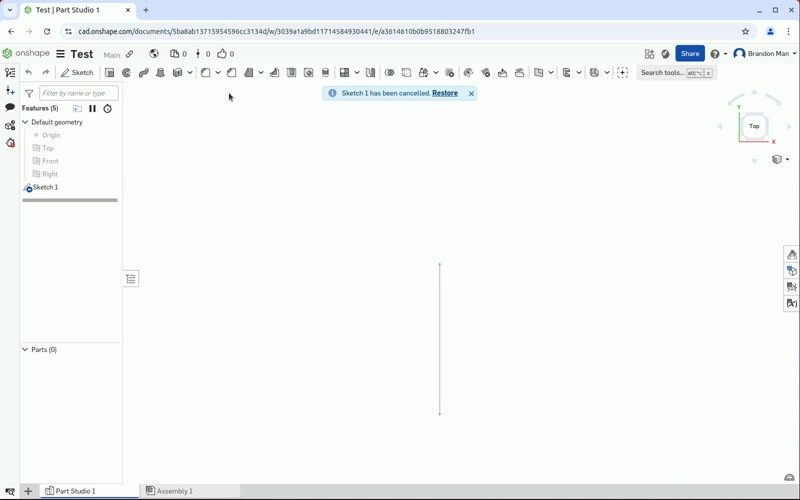
key(shift+h)
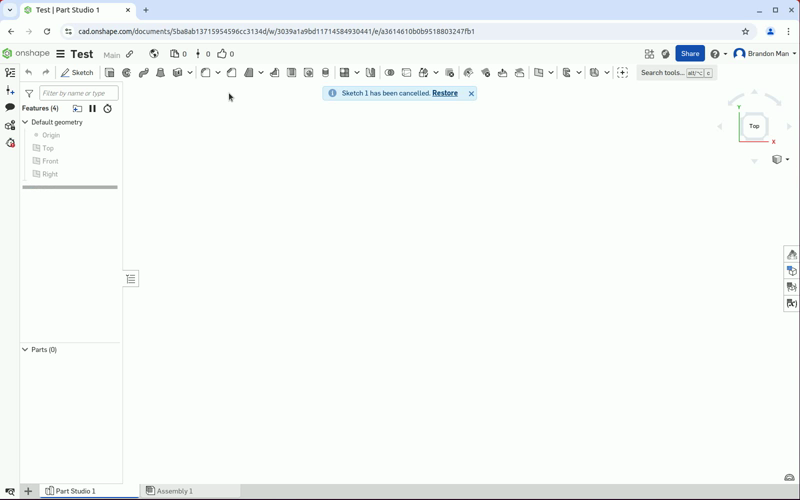
key(shift+s)
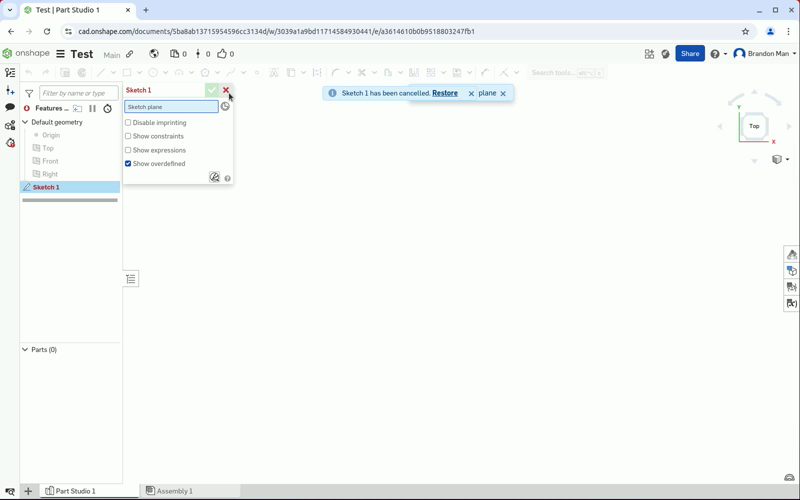
mouse_move(73, 150)
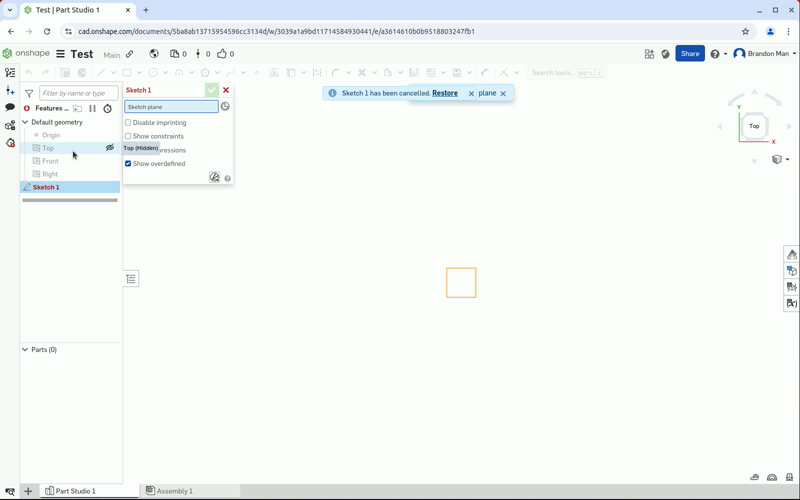
click(73, 150)
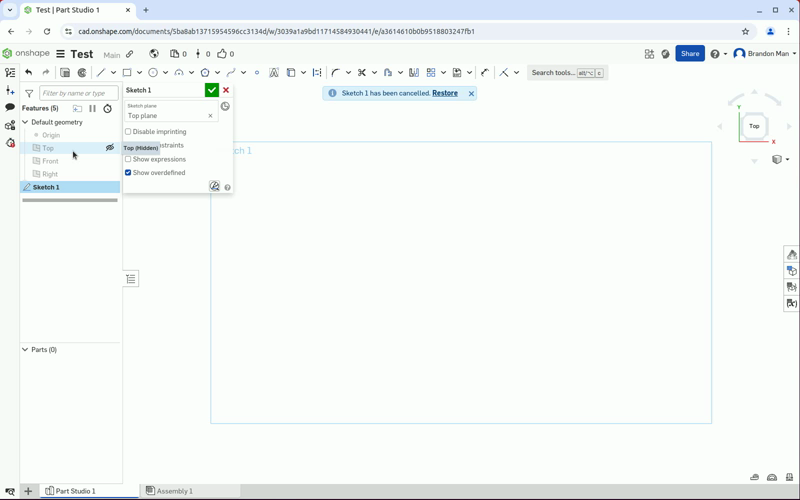
mouse_move(73, 352)
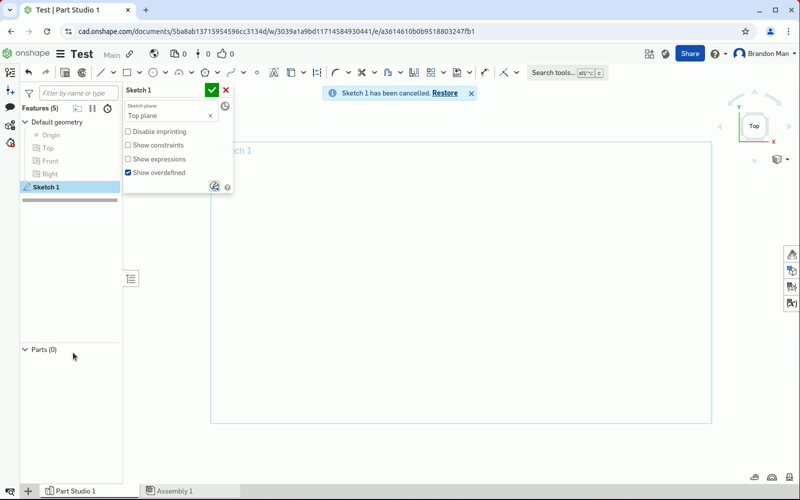
key(y)
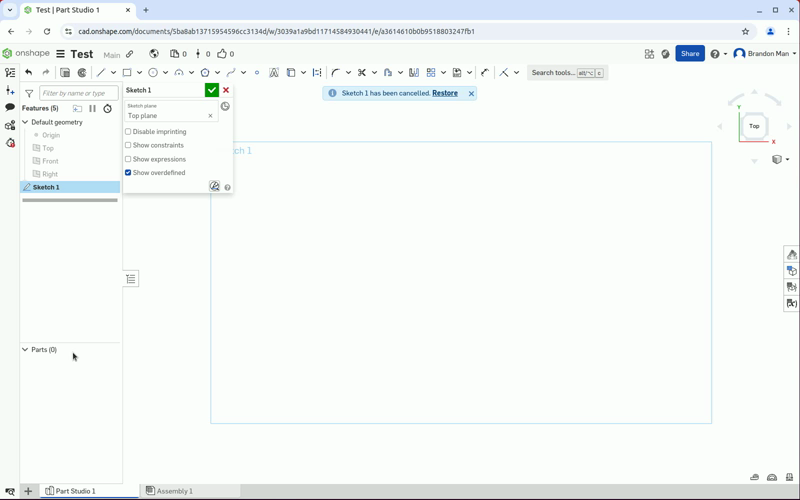
key(l)
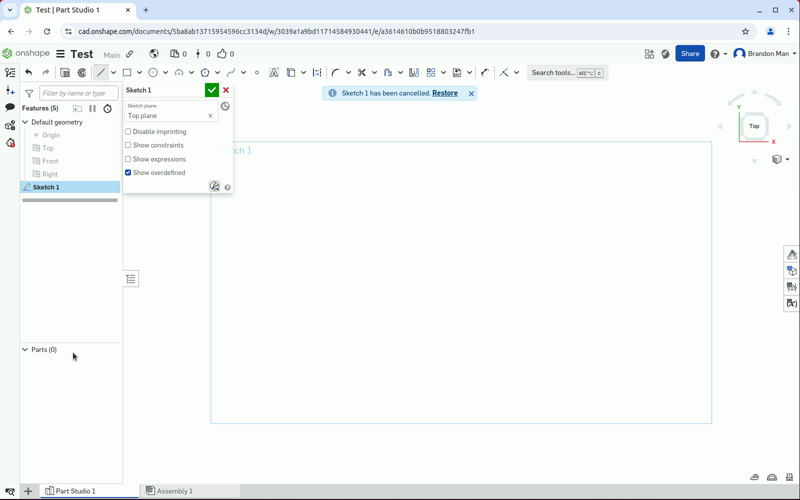
key_down(shift)
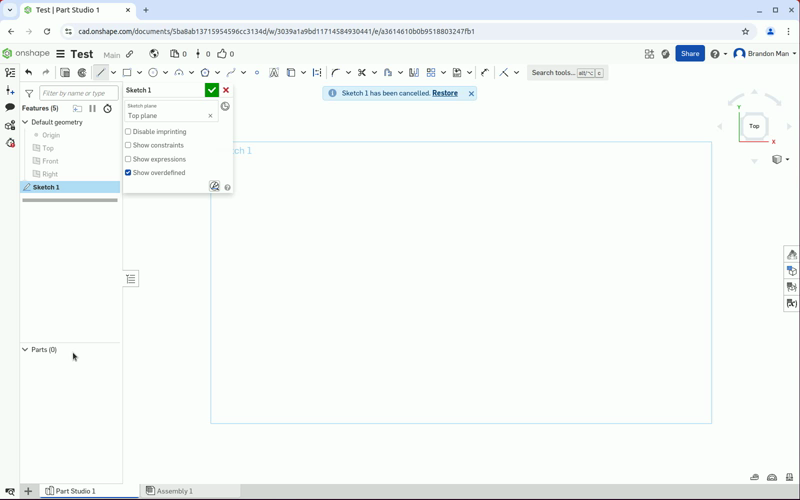
mouse_move(419, 395)
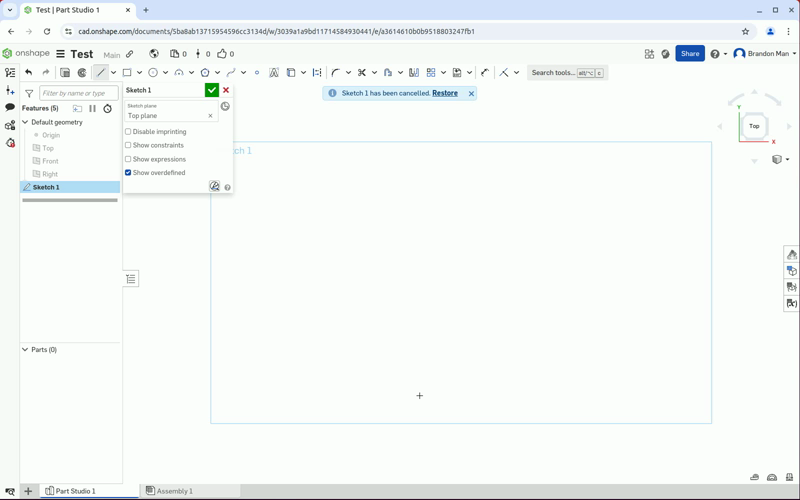
click(419, 395)
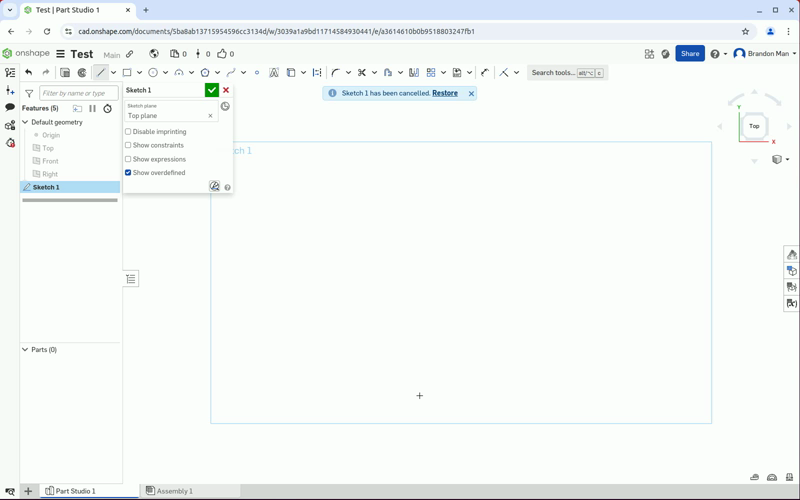
key_up(shift)
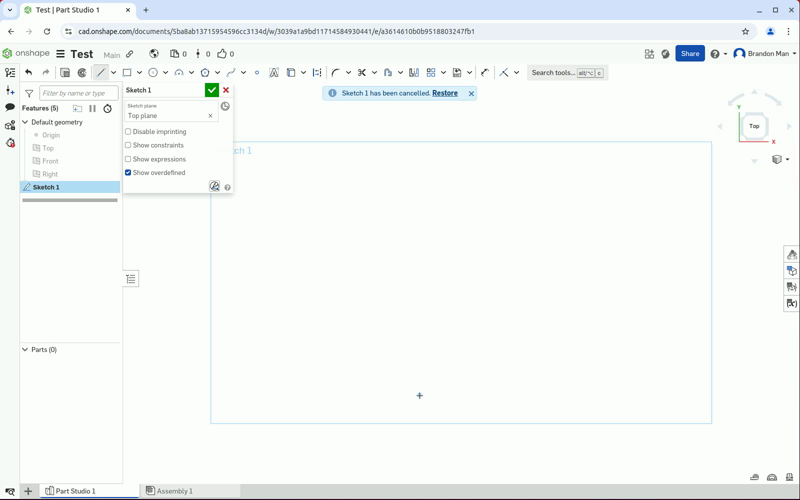
key_down(shift)
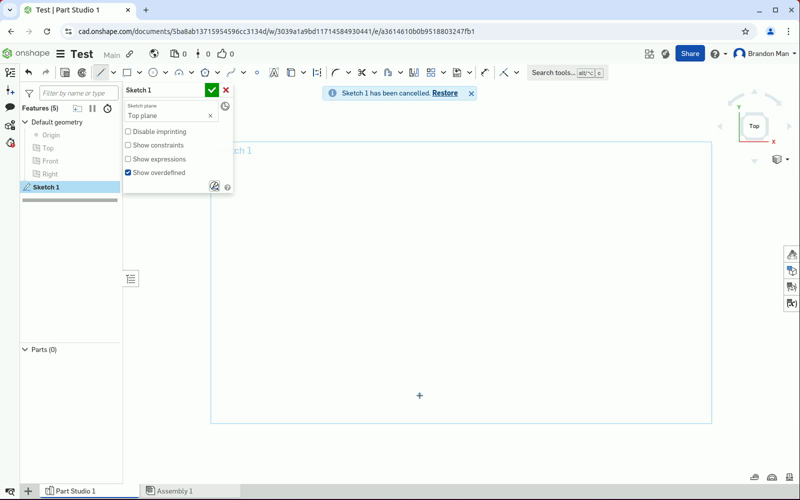
mouse_move(502, 395)
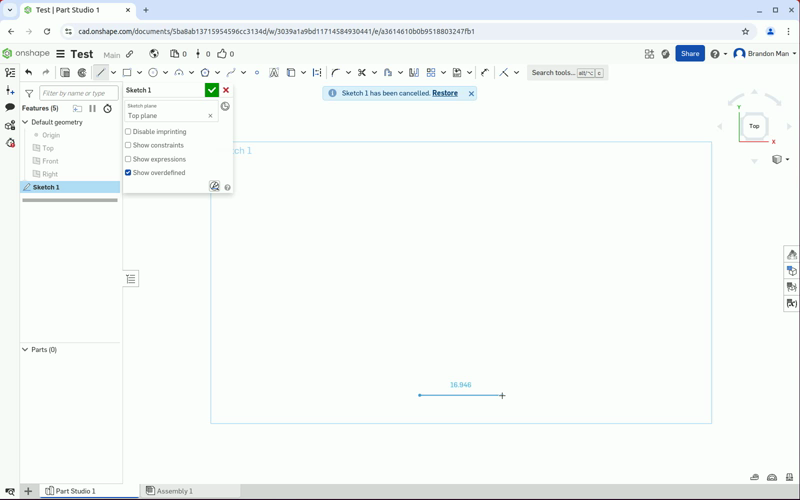
click(502, 395)
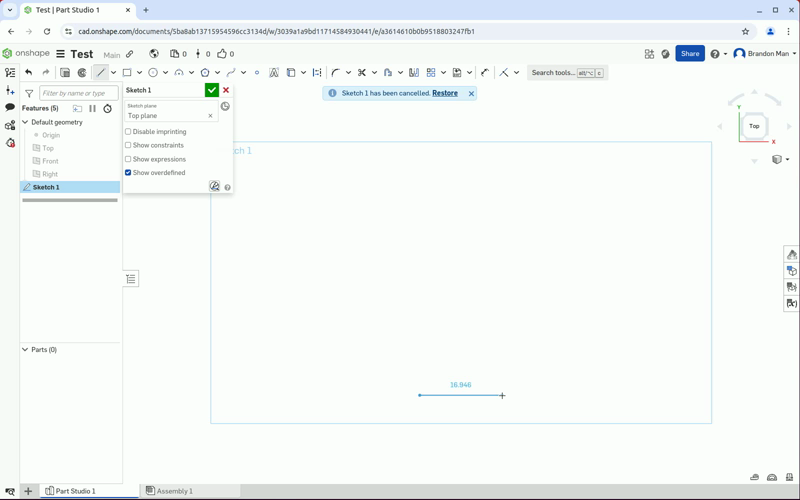
key_up(shift)
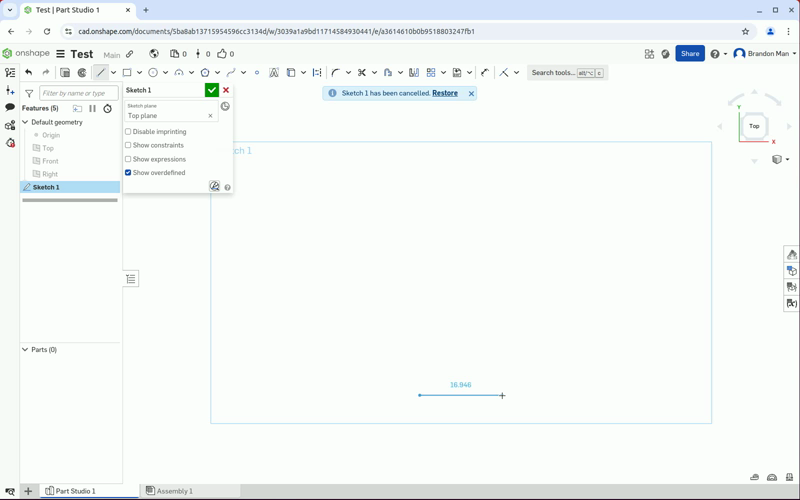
key_down(shift)
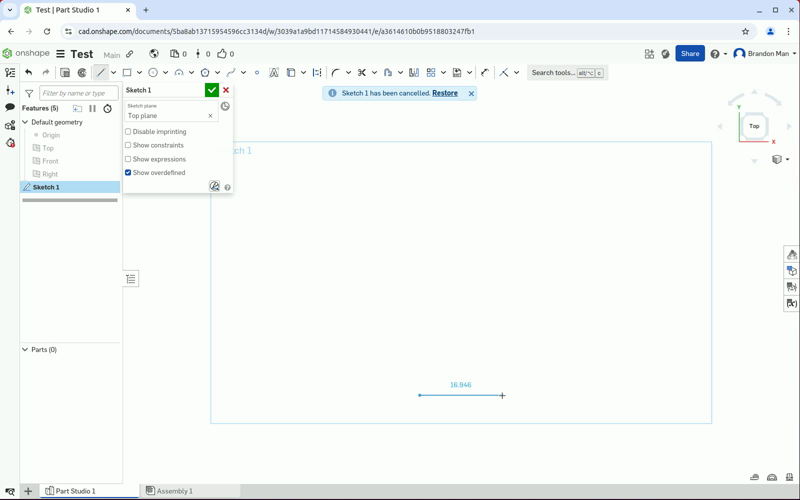
mouse_move(502, 171)
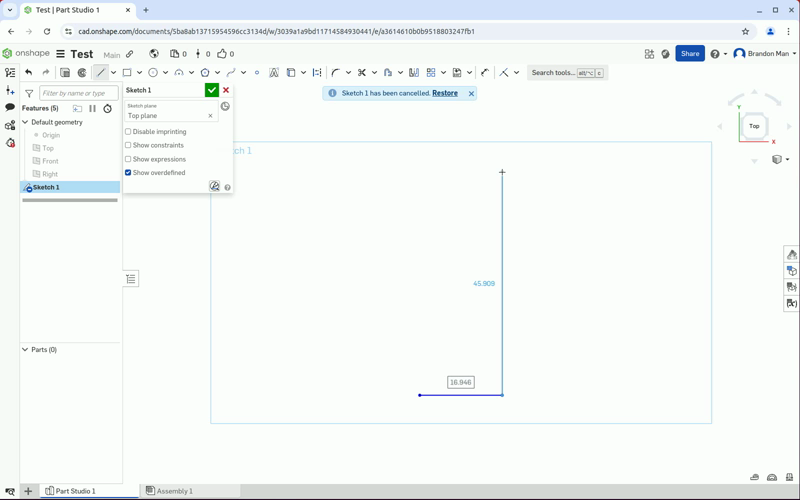
click(502, 171)
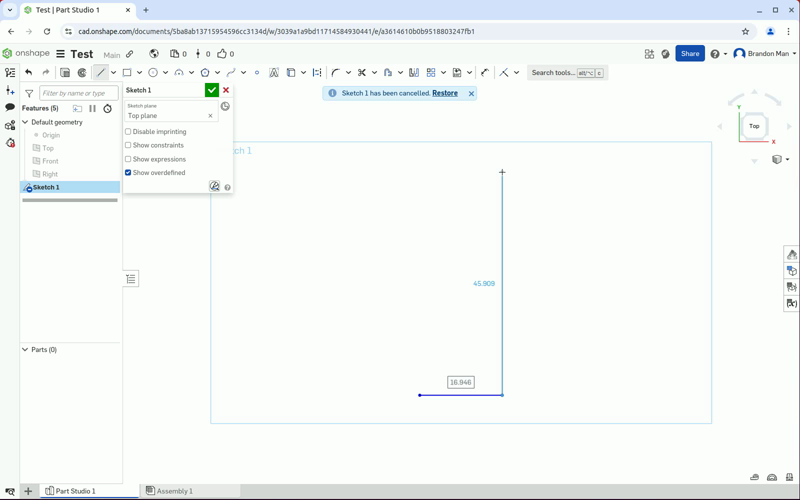
key_up(shift)
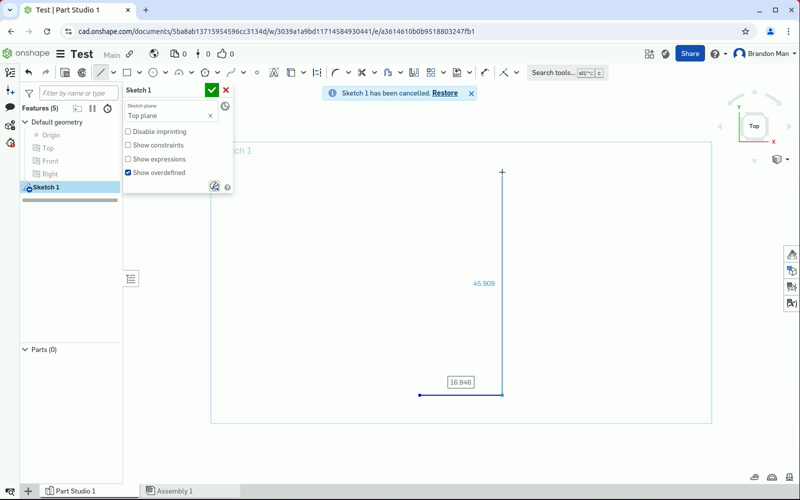
key_down(shift)
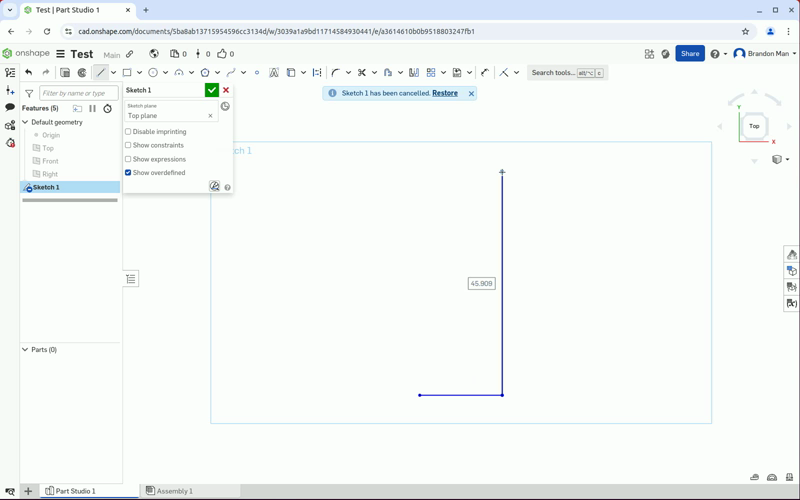
mouse_move(419, 171)
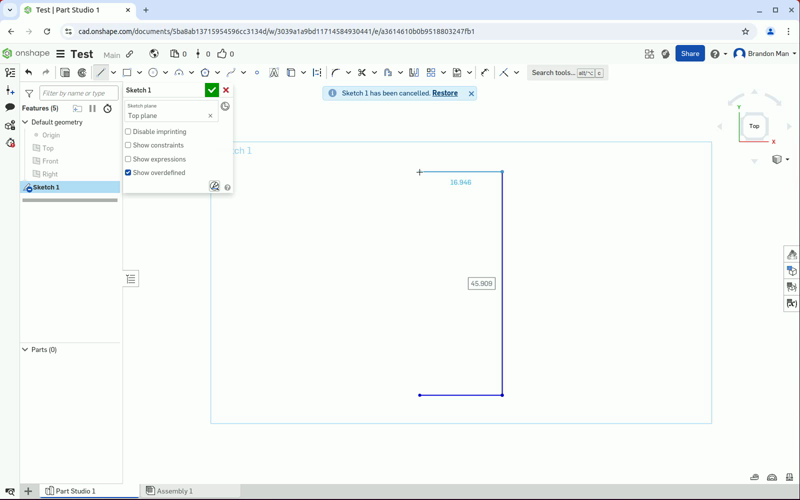
click(419, 171)
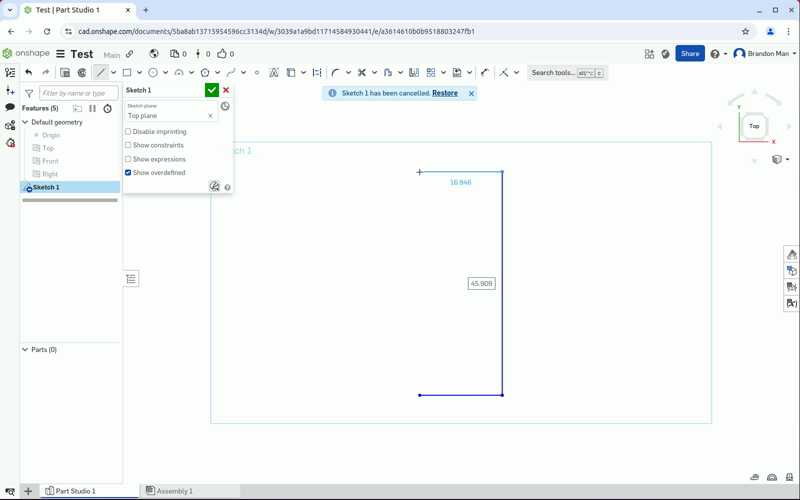
key_up(shift)
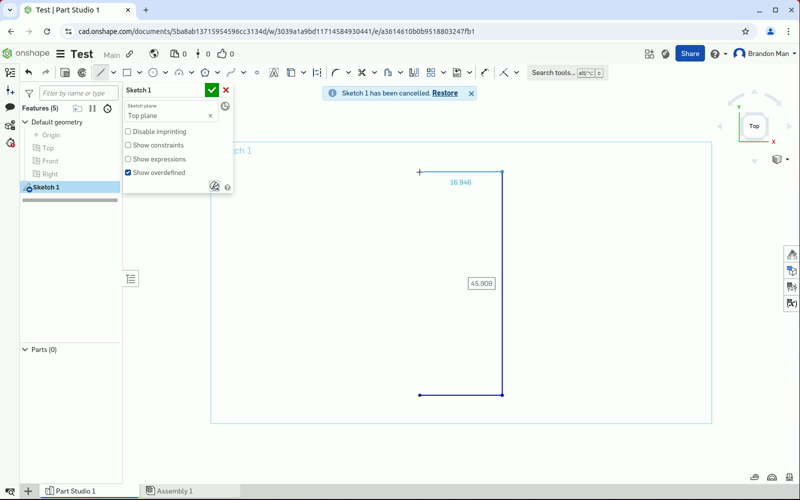
key_down(shift)
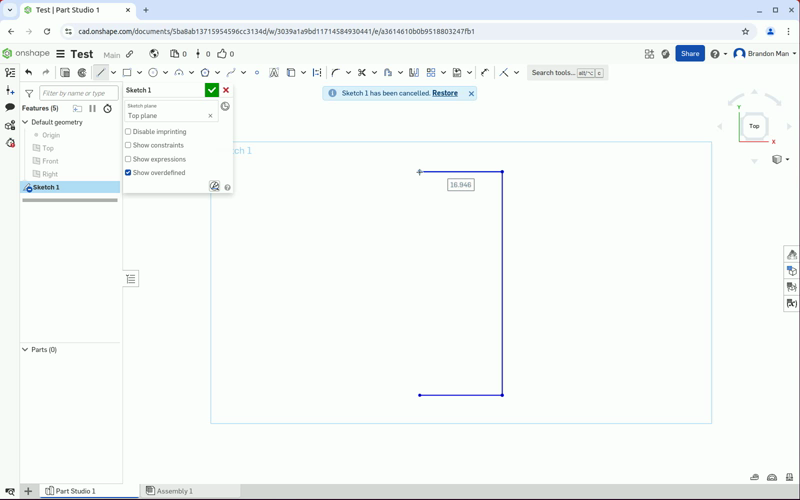
mouse_move(419, 395)
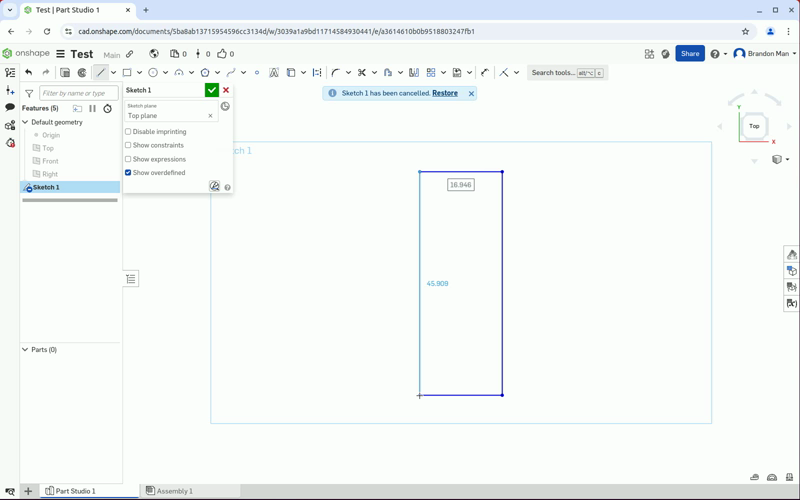
key_up(shift)
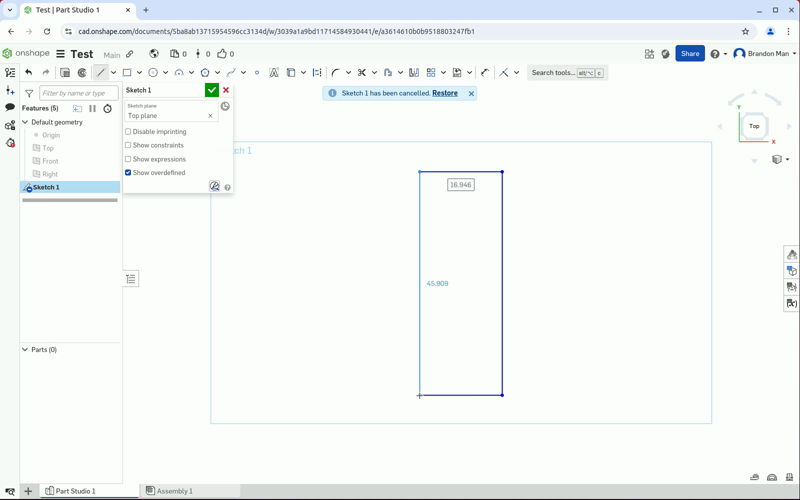
click(419, 395)
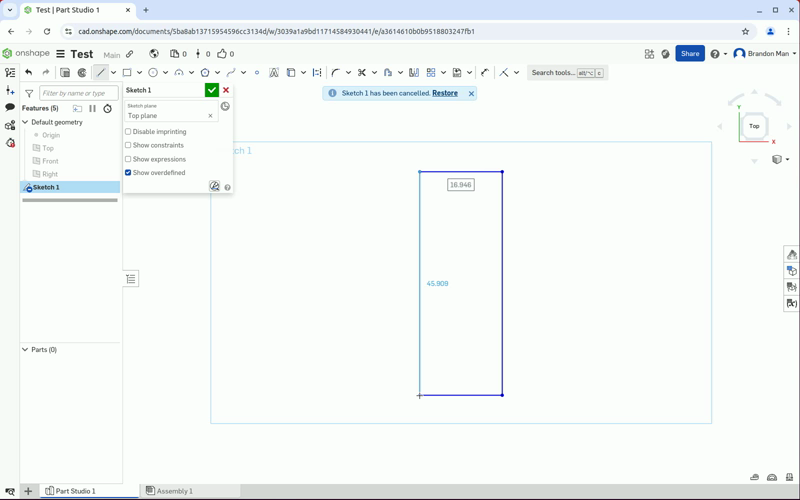
key(esc)
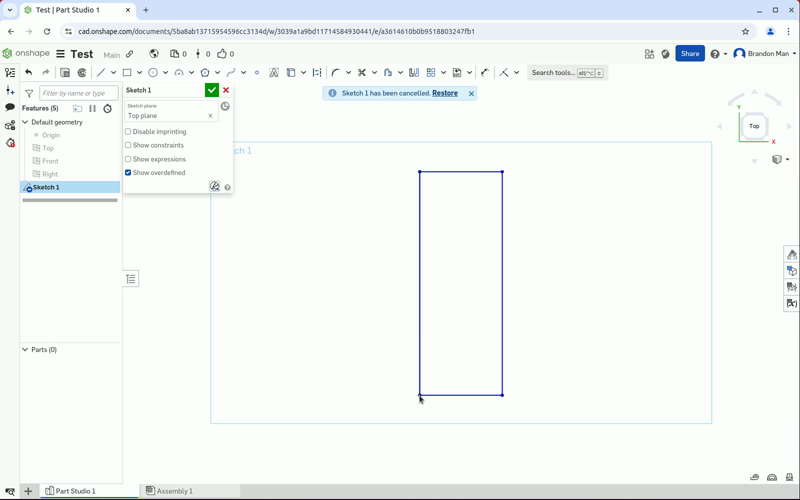
key(c)
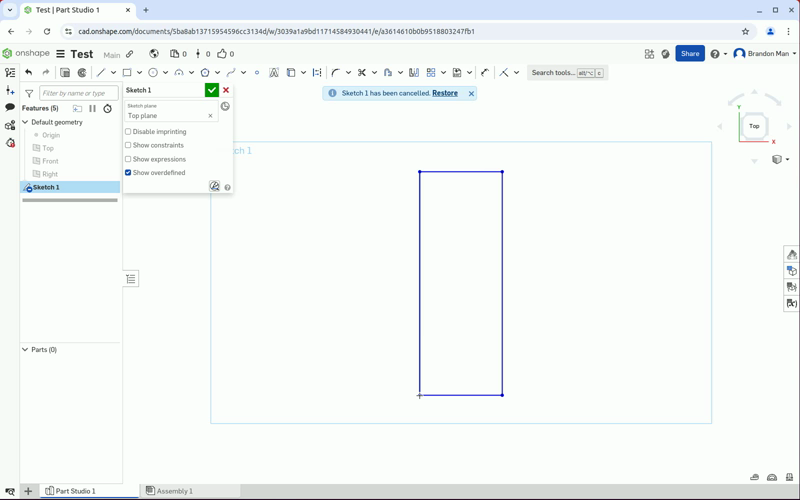
key_down(shift)
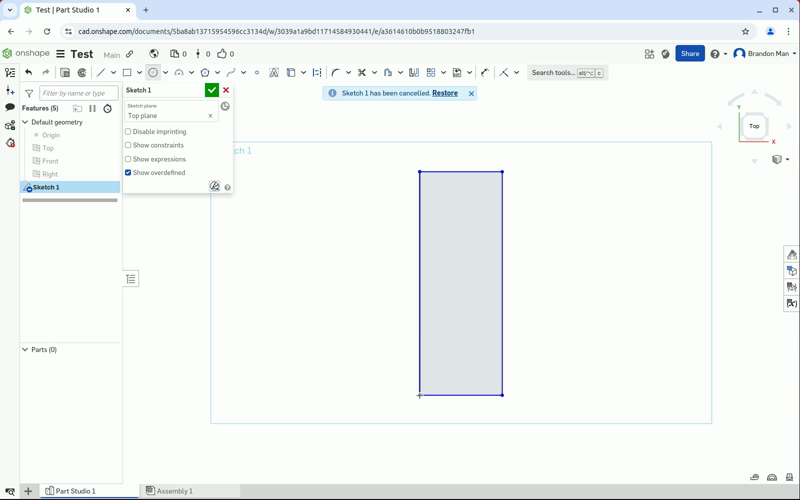
mouse_move(440, 192)
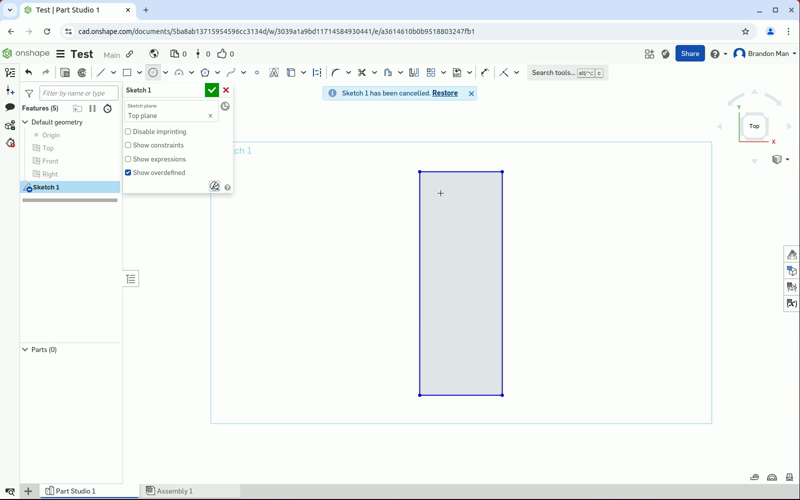
click(440, 192)
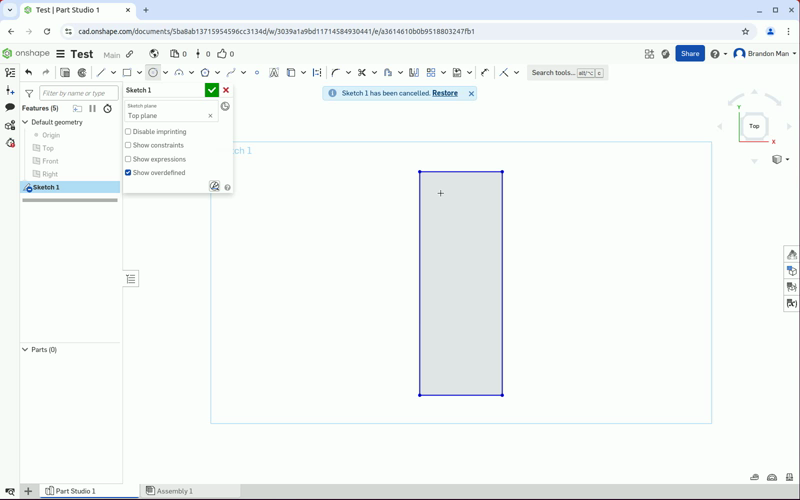
key_up(shift)
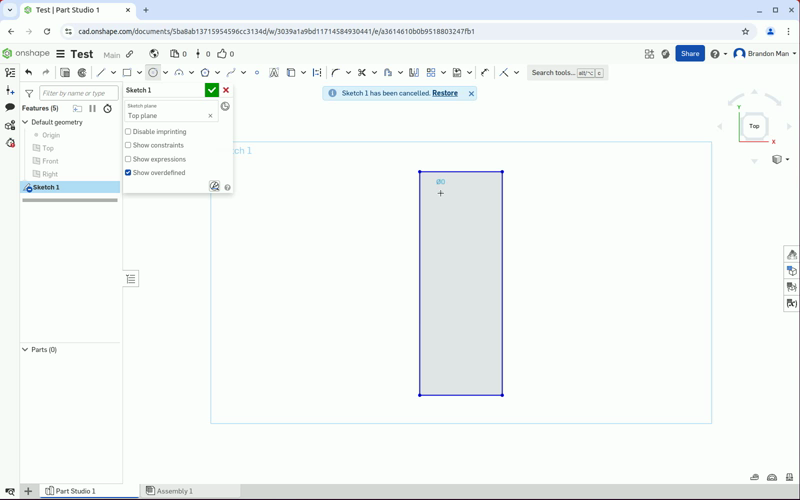
mouse_move(448, 192)
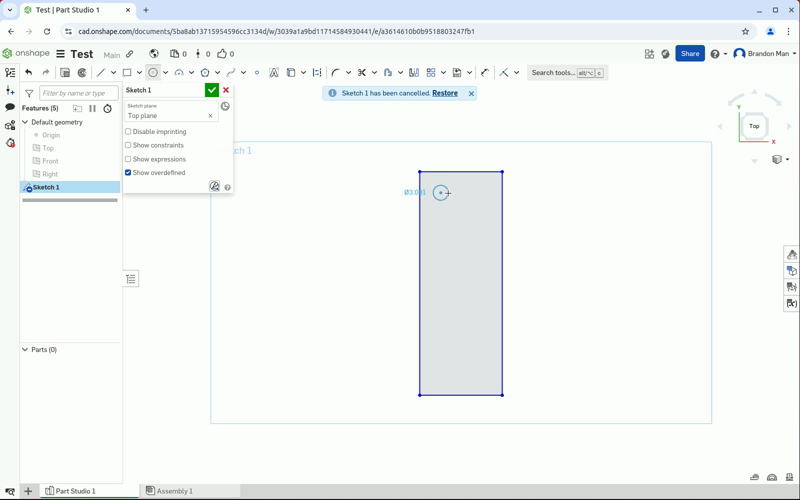
click(448, 192)
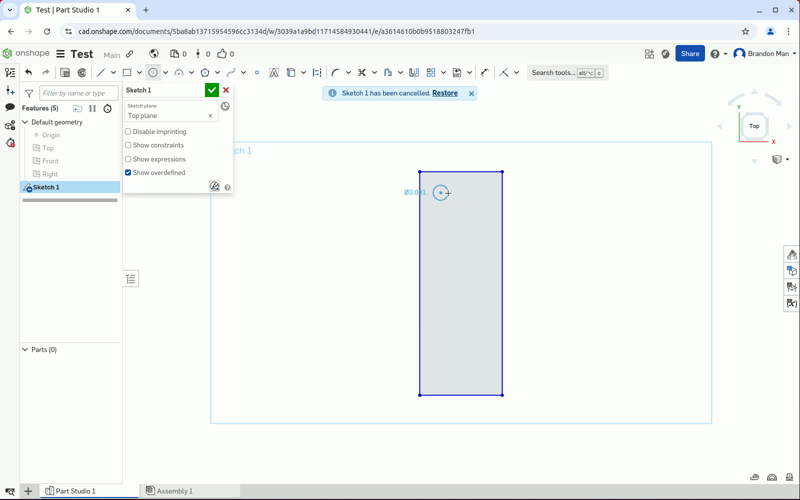
key(esc)
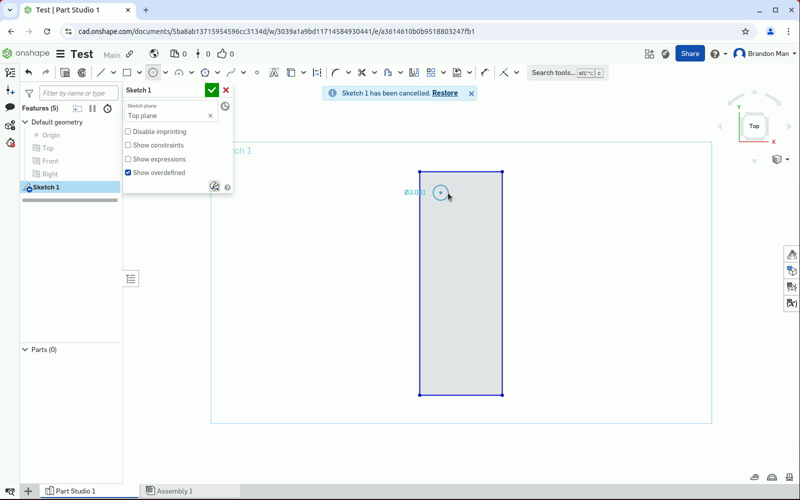
key(c)
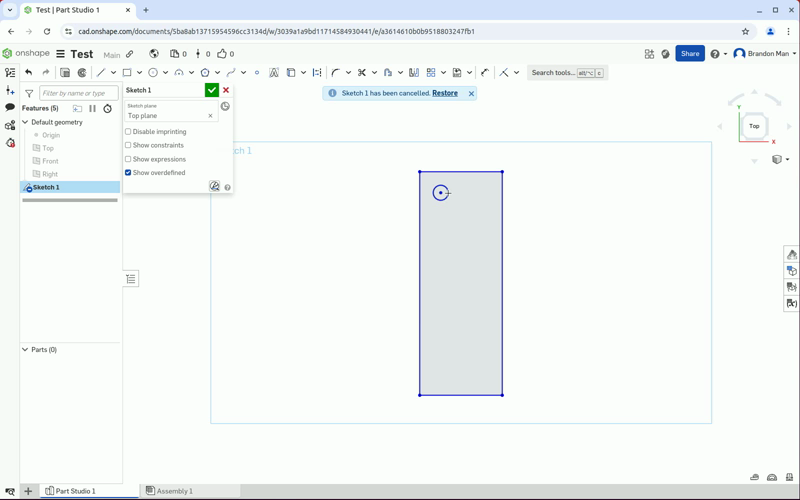
key_down(shift)
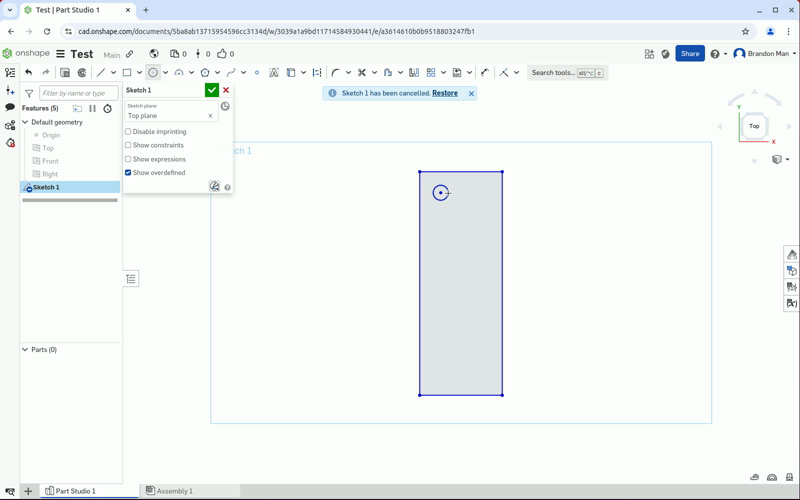
mouse_move(459, 364)
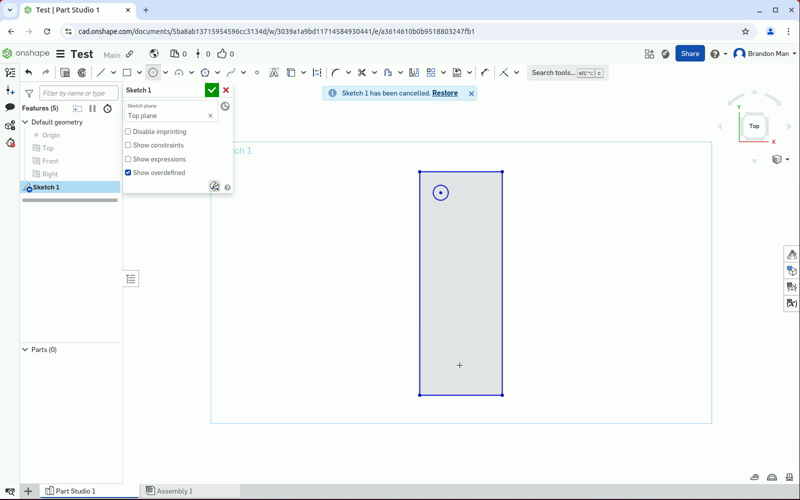
click(459, 364)
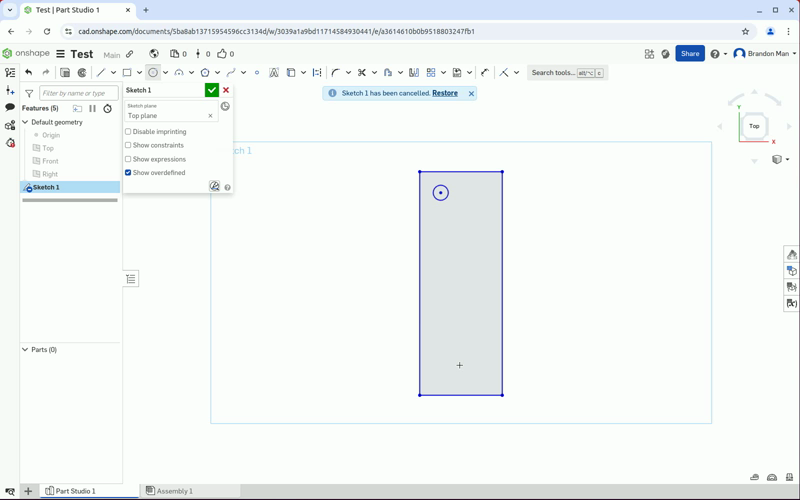
key_up(shift)
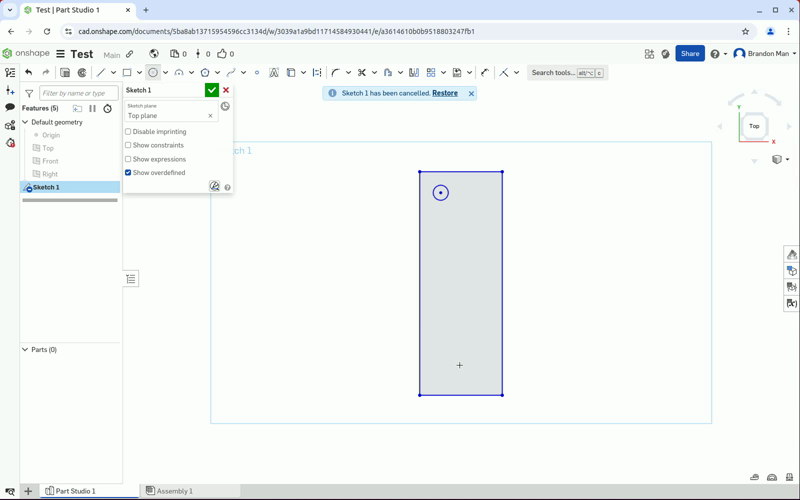
mouse_move(467, 364)
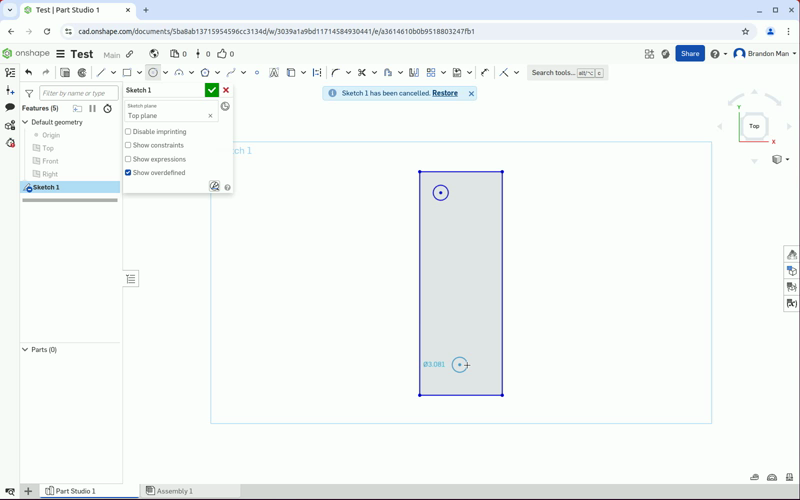
click(467, 364)
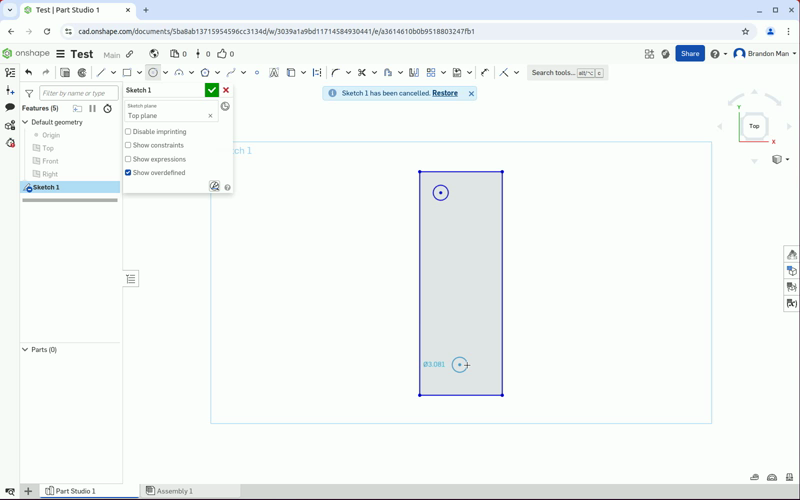
key(esc)
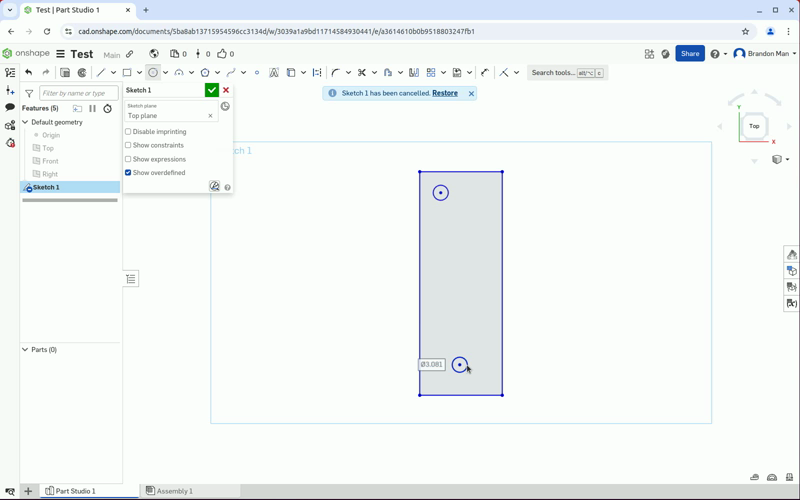
key(c)
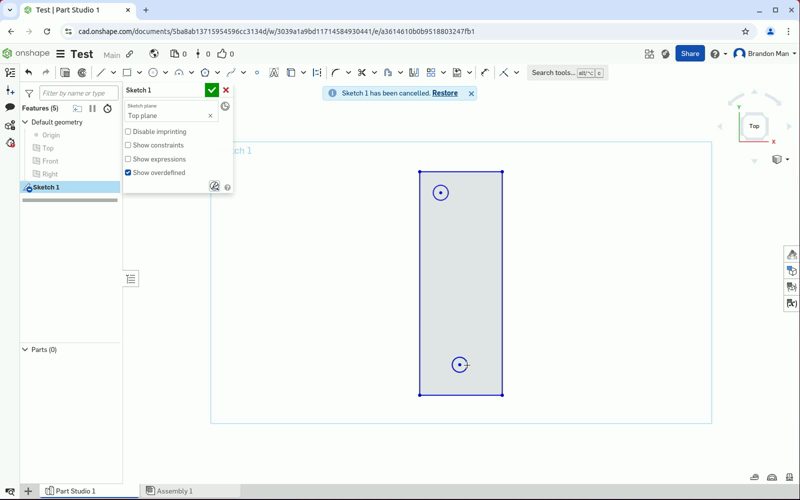
key_down(shift)
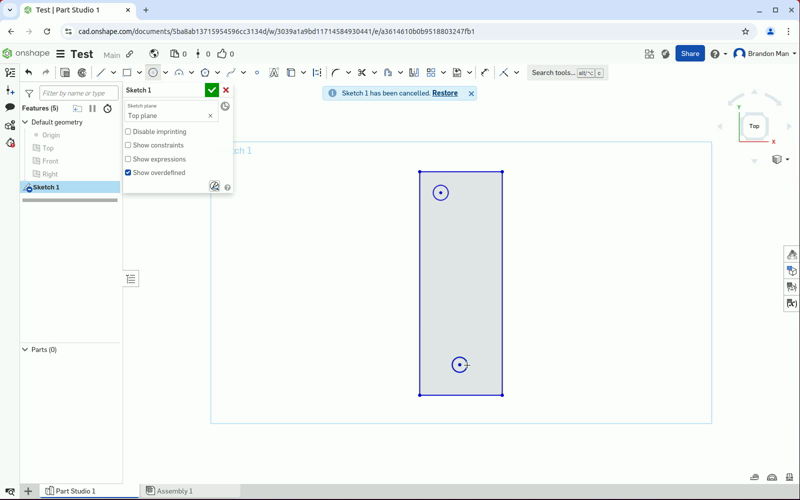
mouse_move(481, 195)
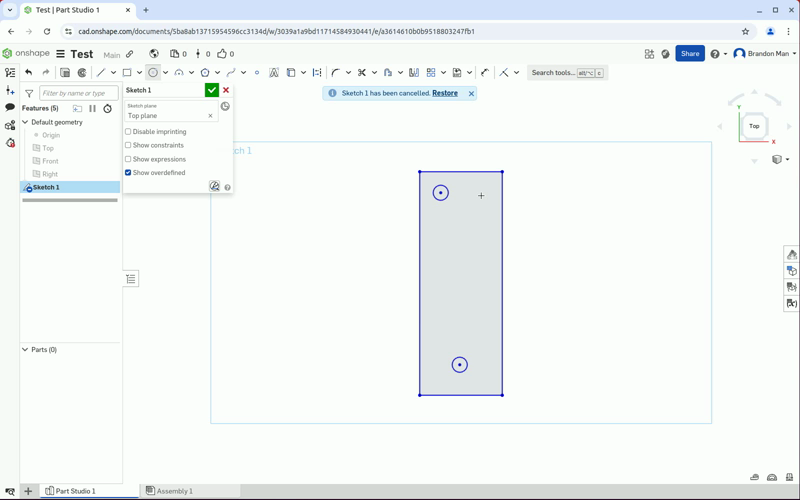
click(481, 195)
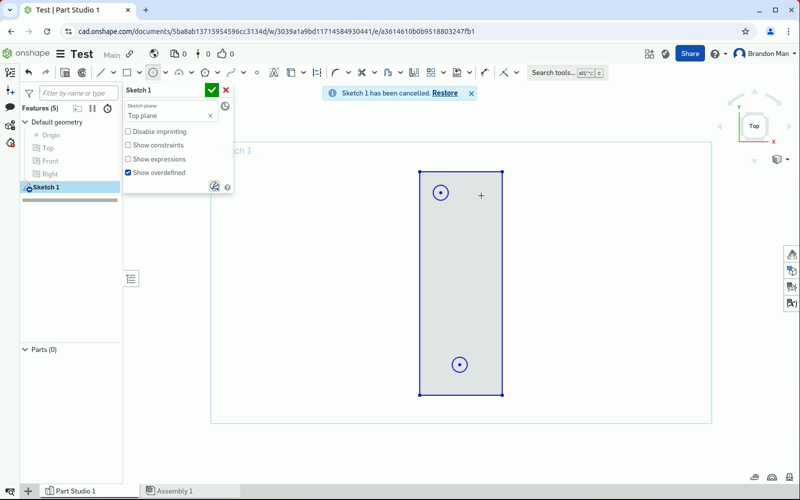
key_up(shift)
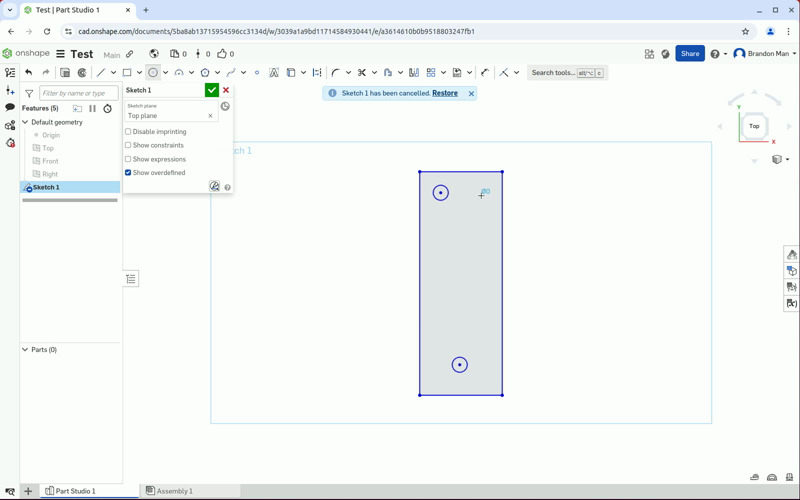
mouse_move(488, 195)
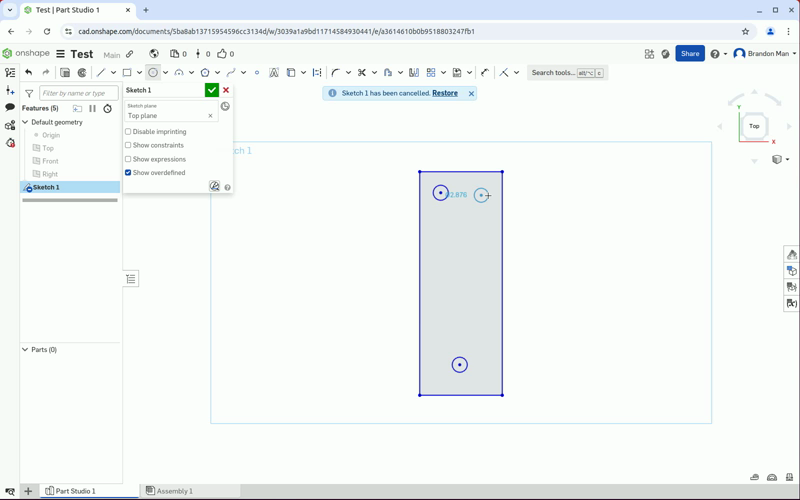
click(488, 195)
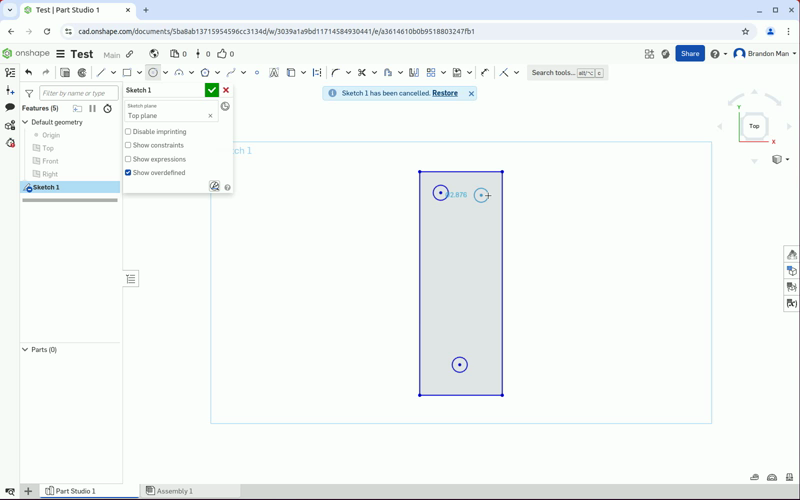
key(esc)
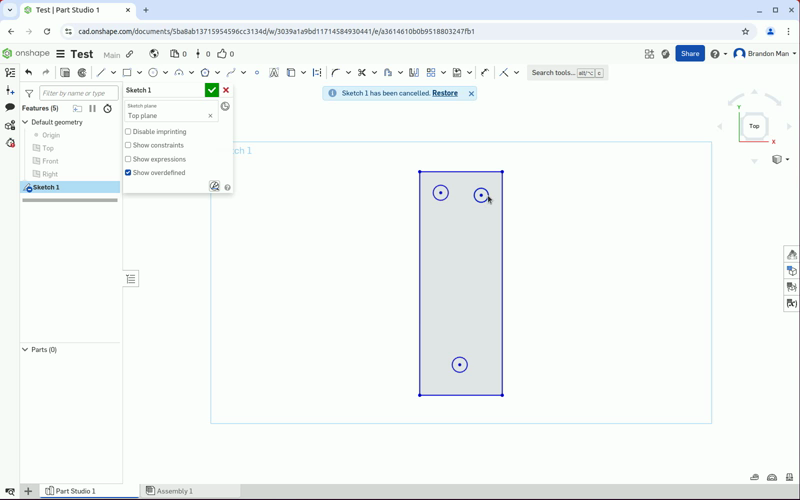
mouse_move(441, 276)
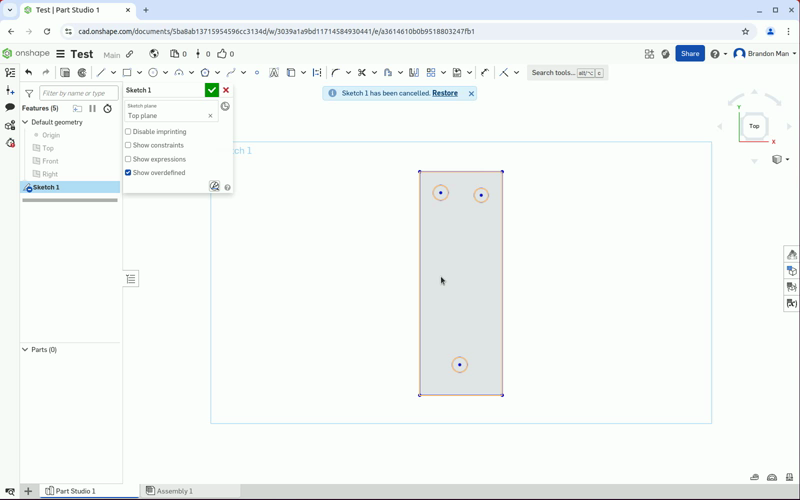
click(441, 276)
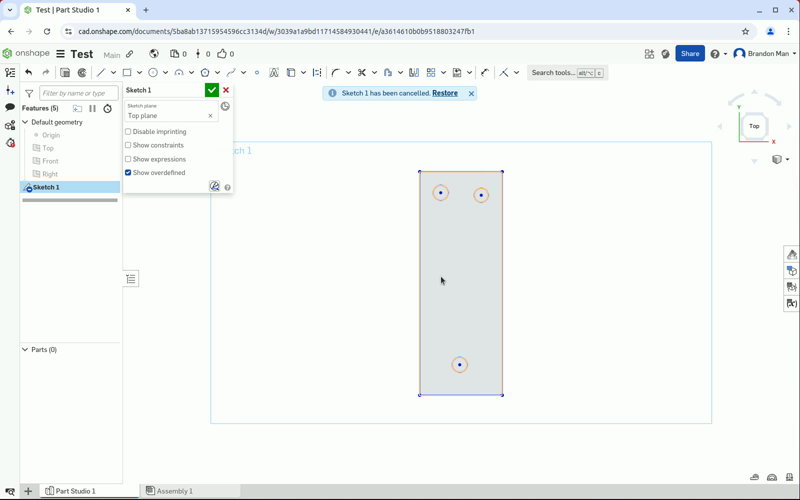
mouse_move(73, 352)
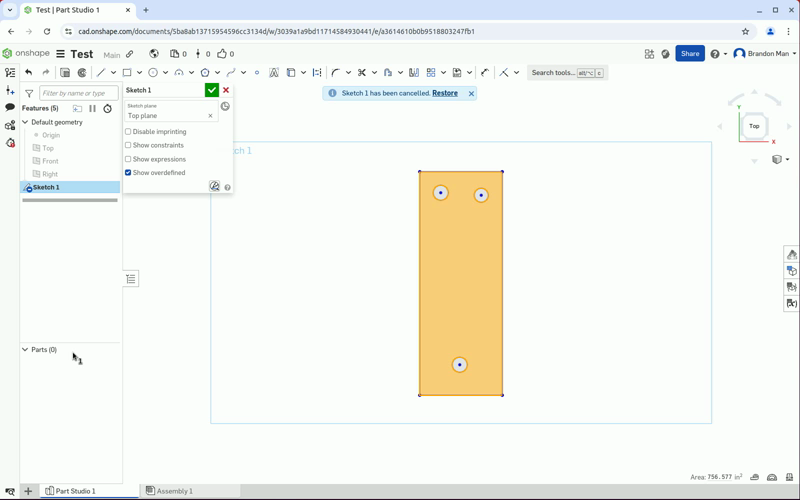
key(shift+y)
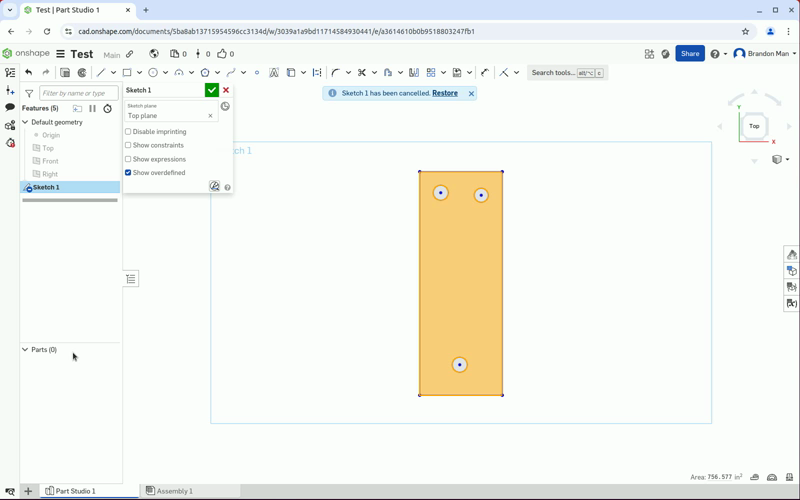
key(shift+e)
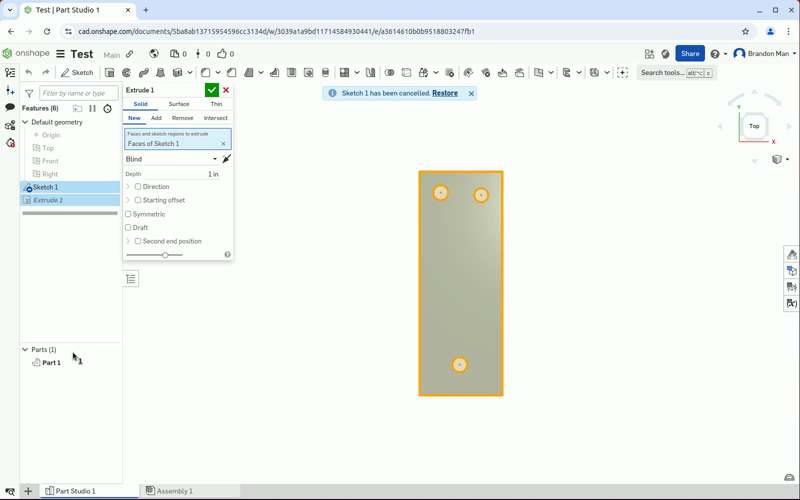
mouse_move(143, 106)
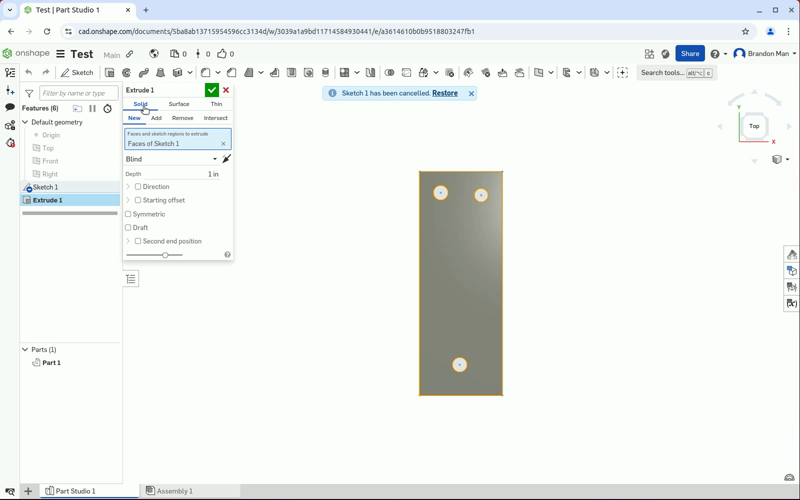
click(143, 106)
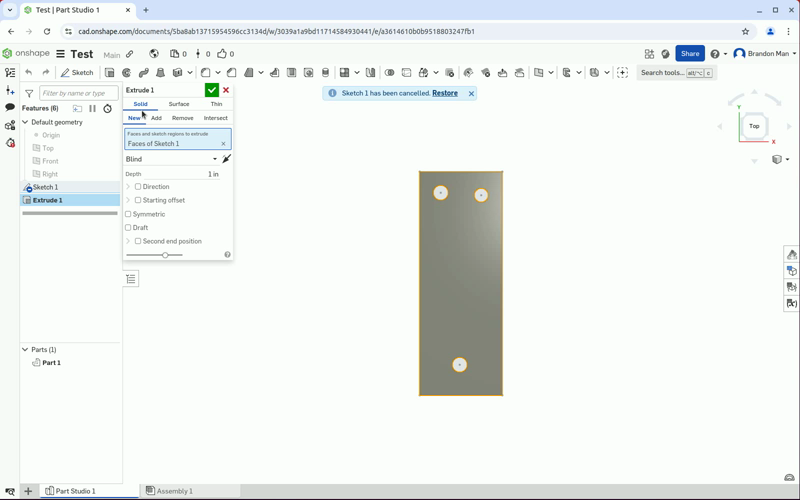
mouse_move(137, 120)
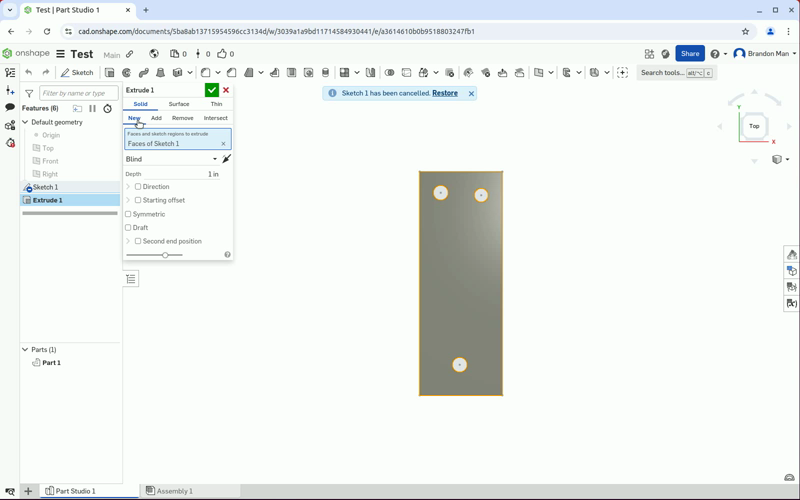
click(137, 120)
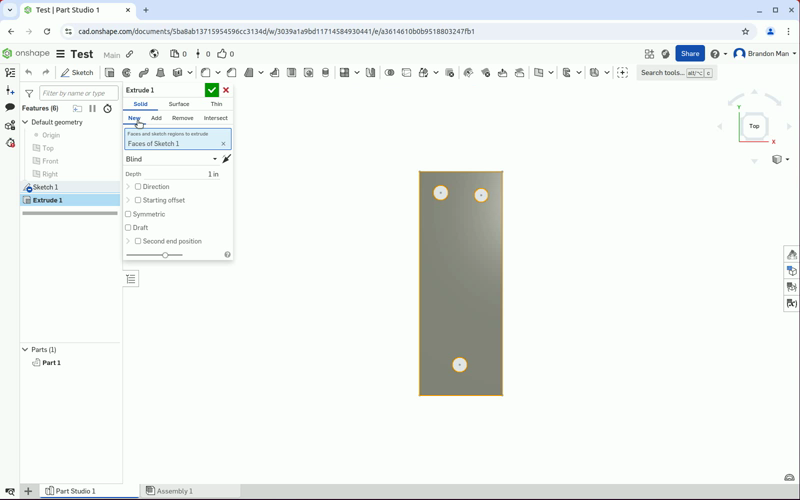
key(tab, 4)
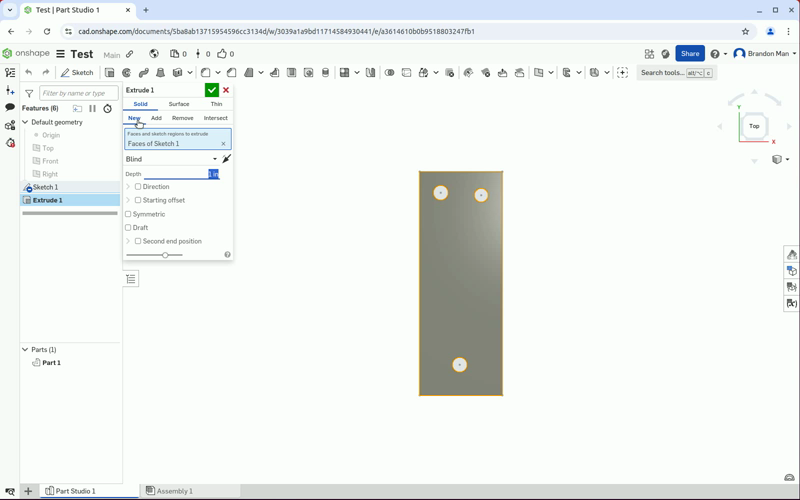
text(2.648)
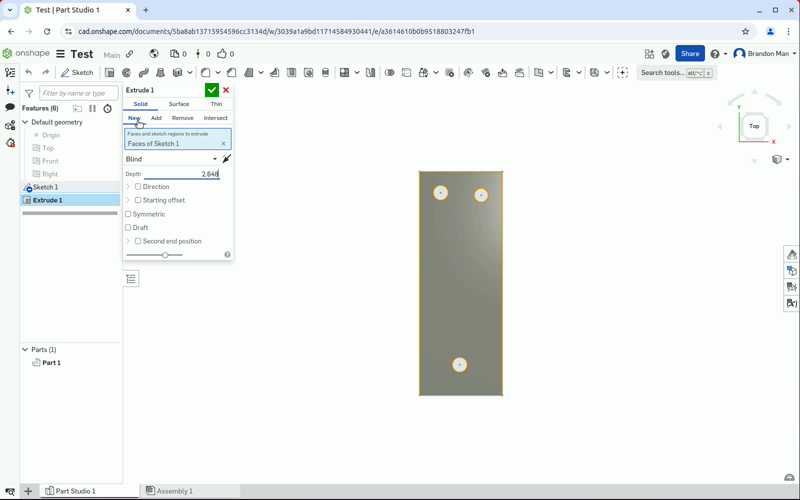
key(enter)
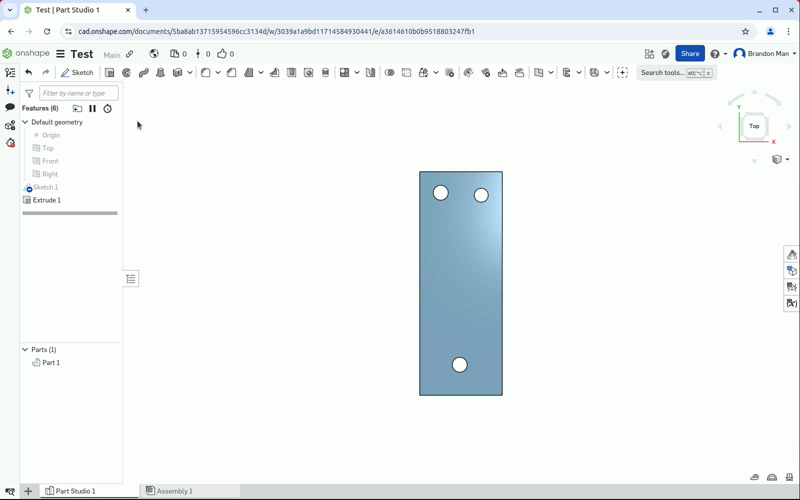
key(shift+h)
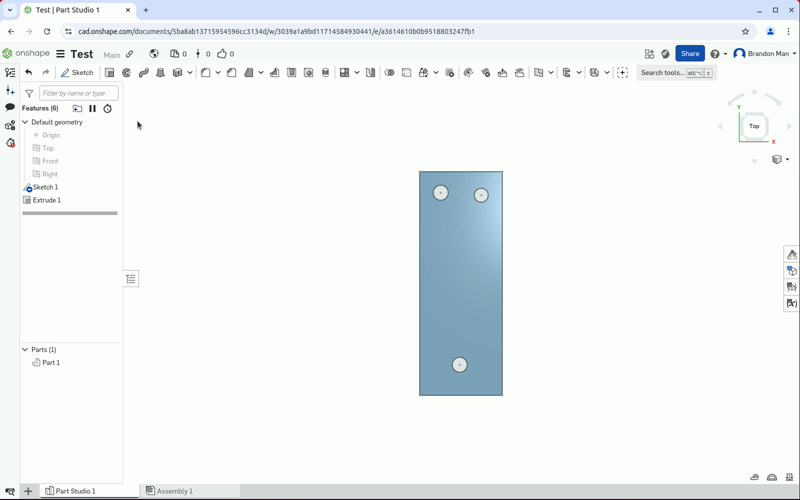
key(shift+h)
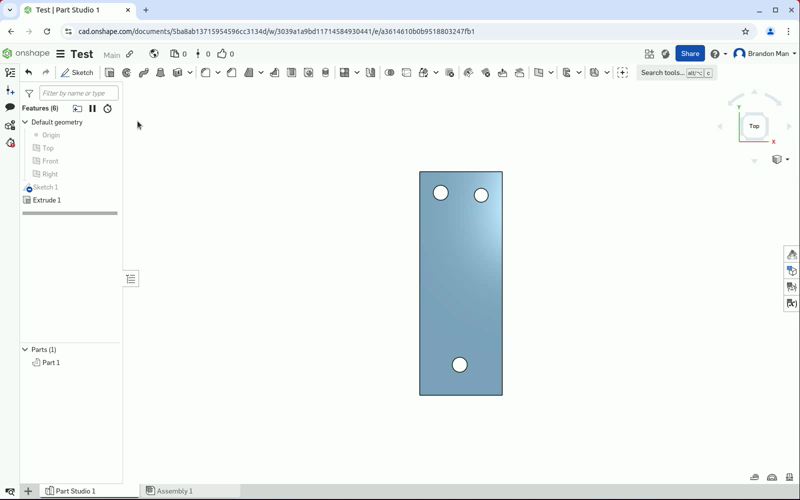
mouse_move(73, 189)
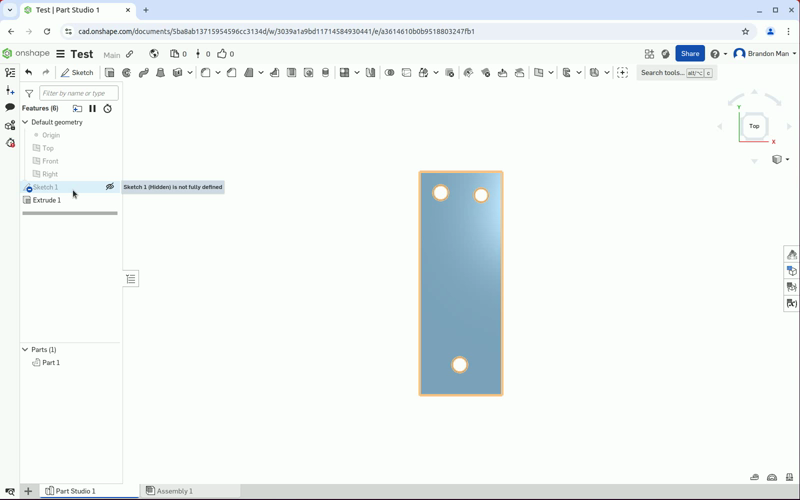
click(73, 189)
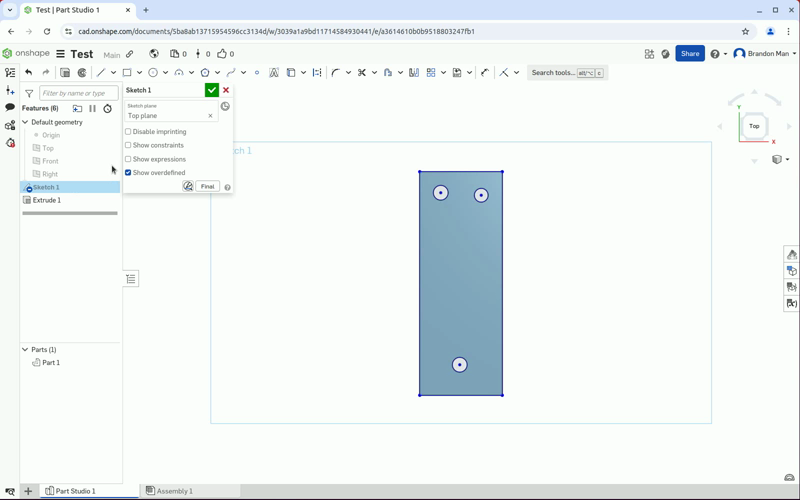
mouse_move(229, 92)
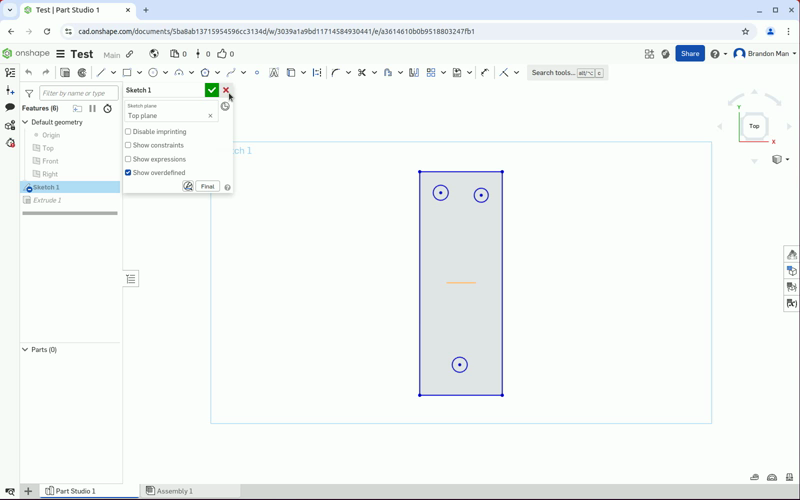
click(229, 92)
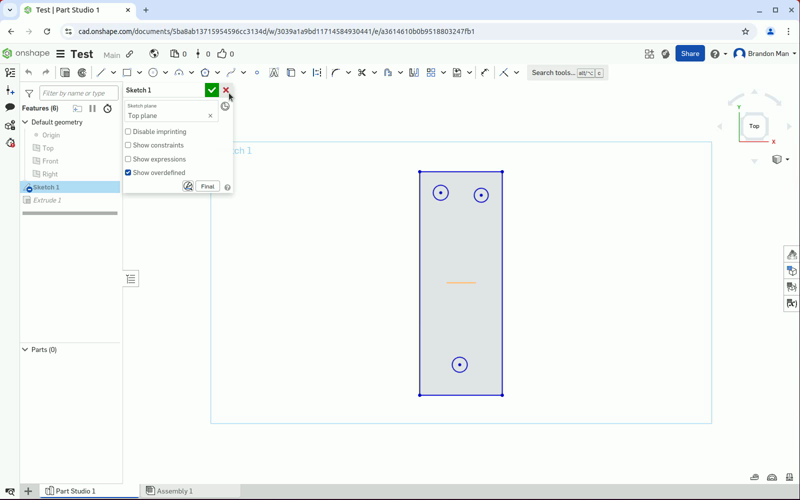
key(shift+s)
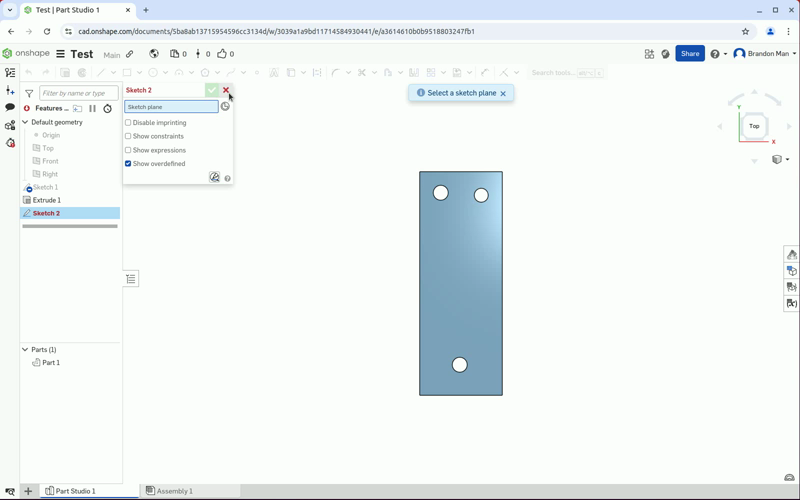
mouse_move(73, 150)
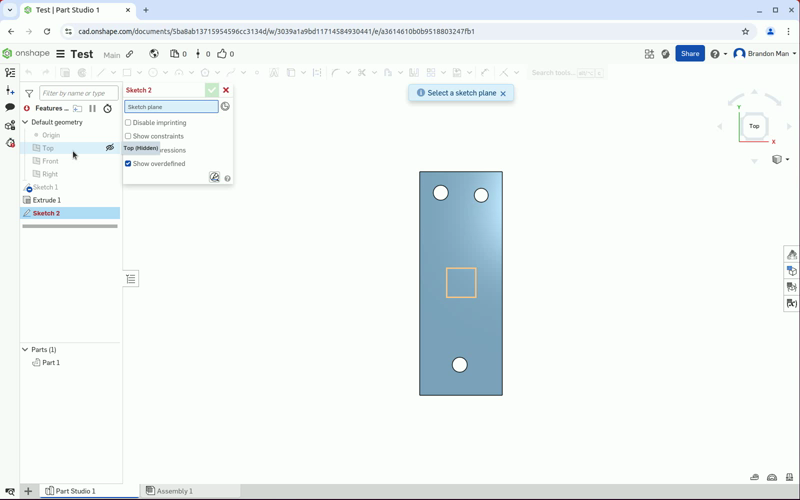
click(73, 150)
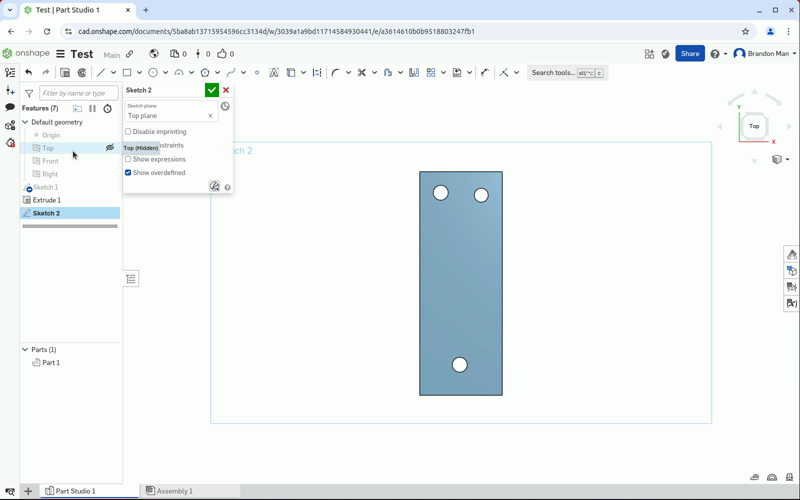
mouse_move(73, 352)
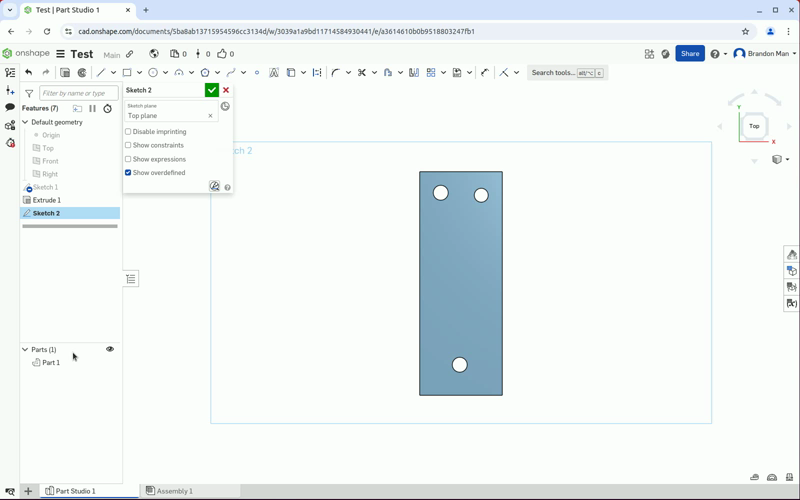
key(y)
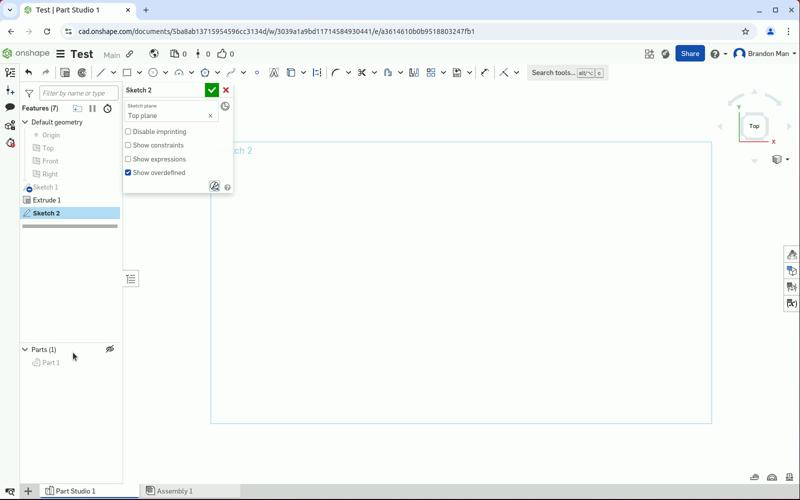
key(l)
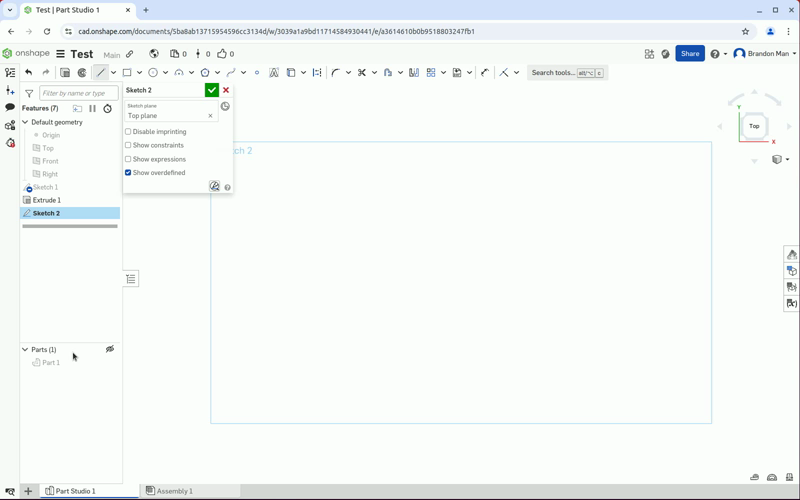
key_down(shift)
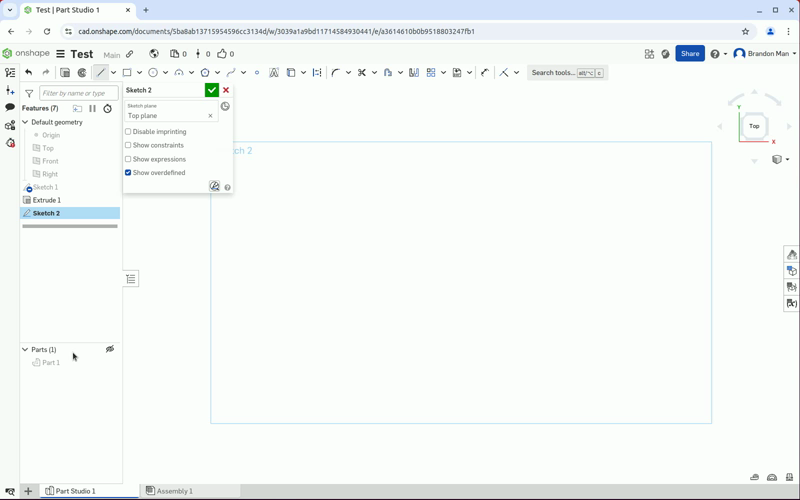
mouse_move(419, 395)
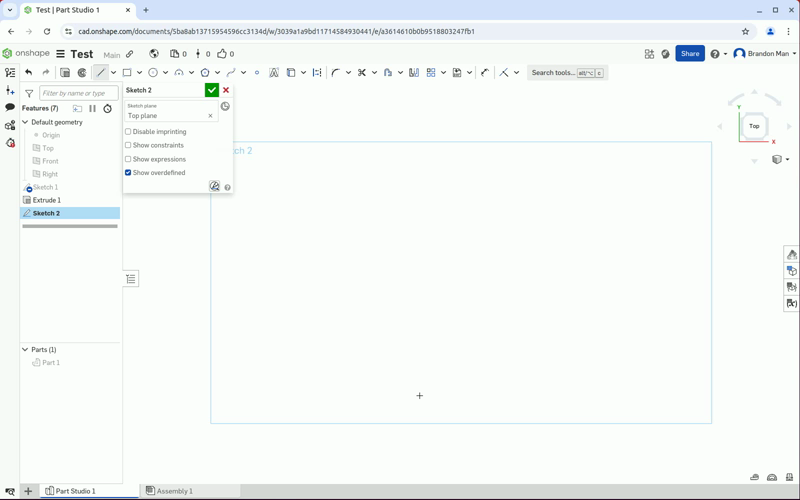
click(419, 395)
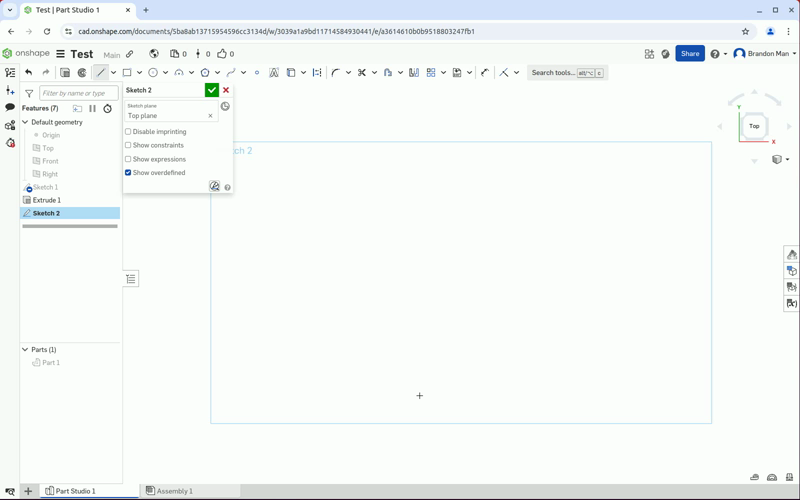
key_up(shift)
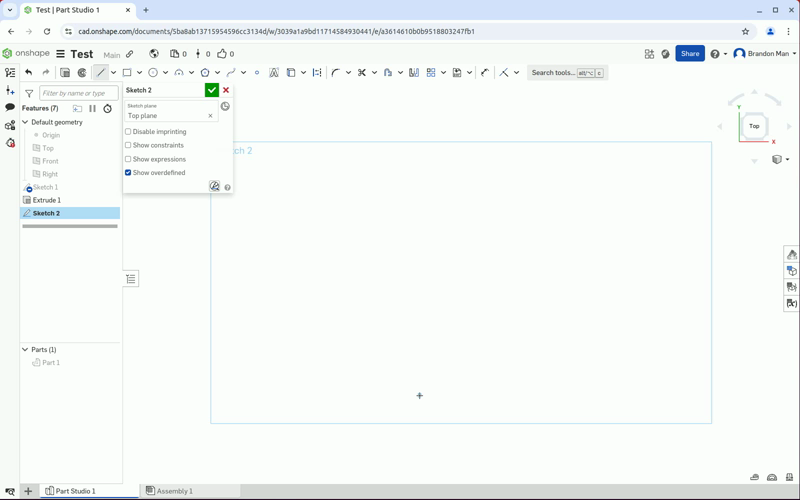
key_down(shift)
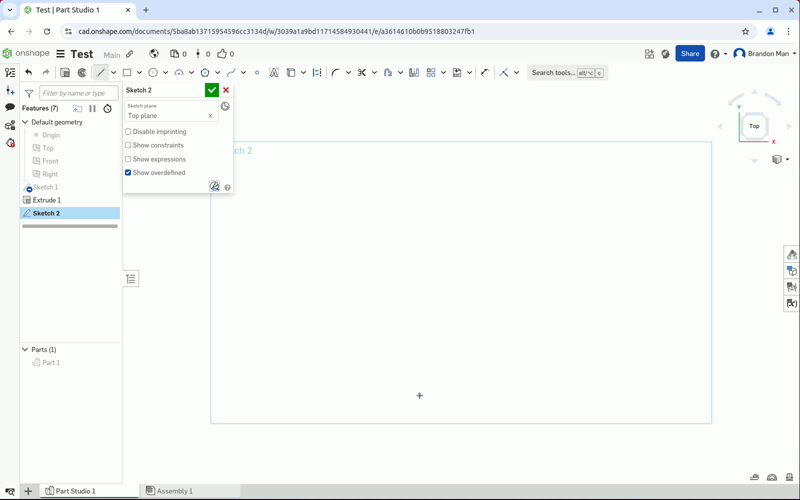
mouse_move(502, 395)
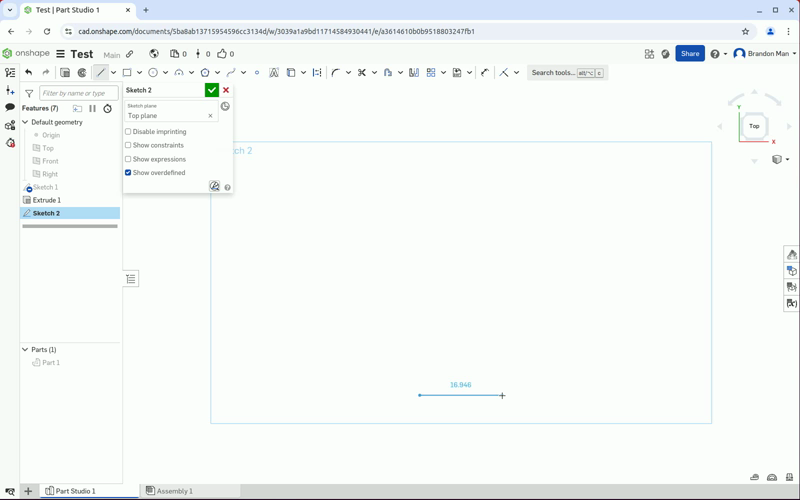
click(502, 395)
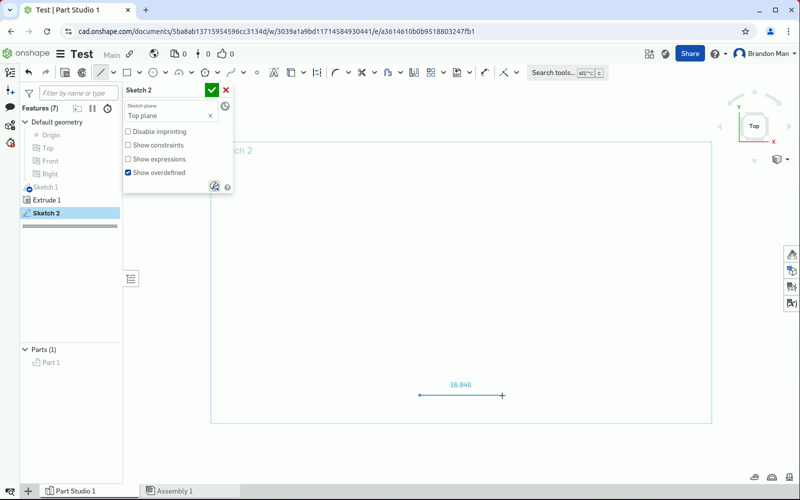
key_up(shift)
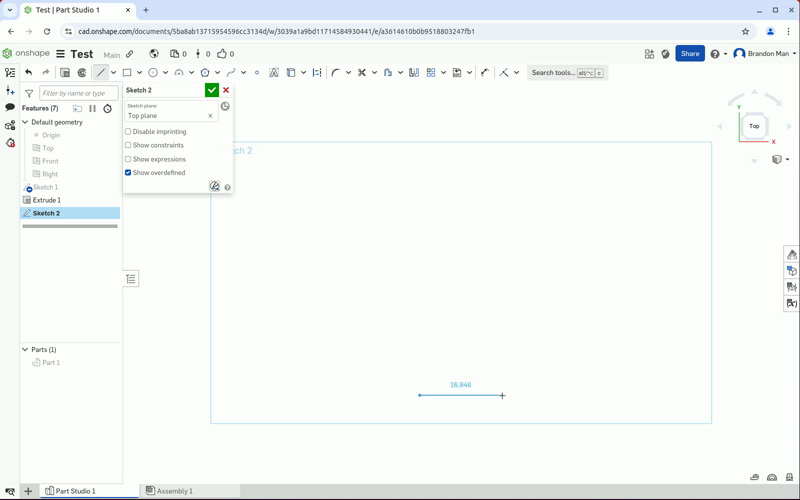
key_down(shift)
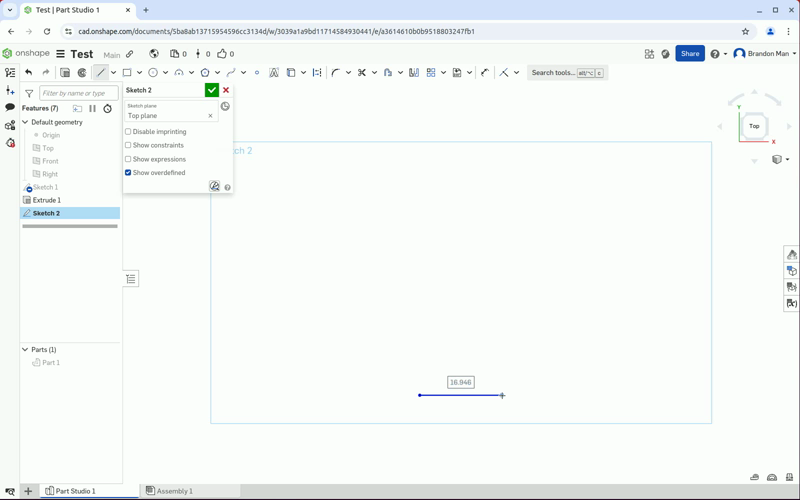
mouse_move(502, 171)
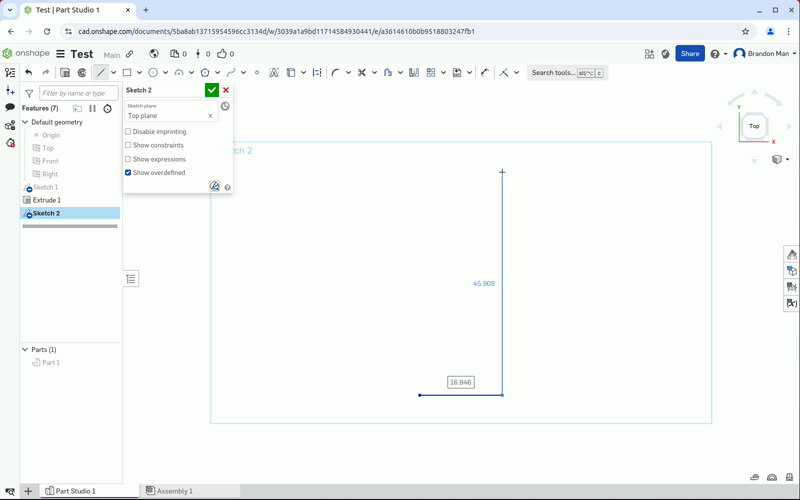
click(502, 171)
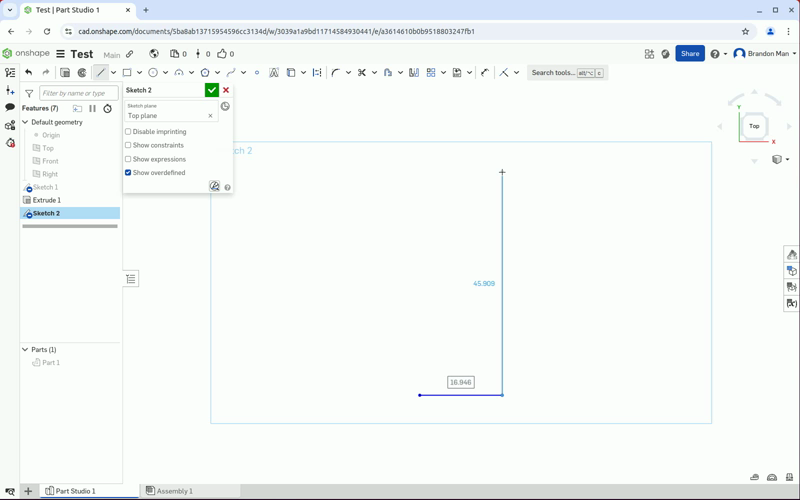
key_up(shift)
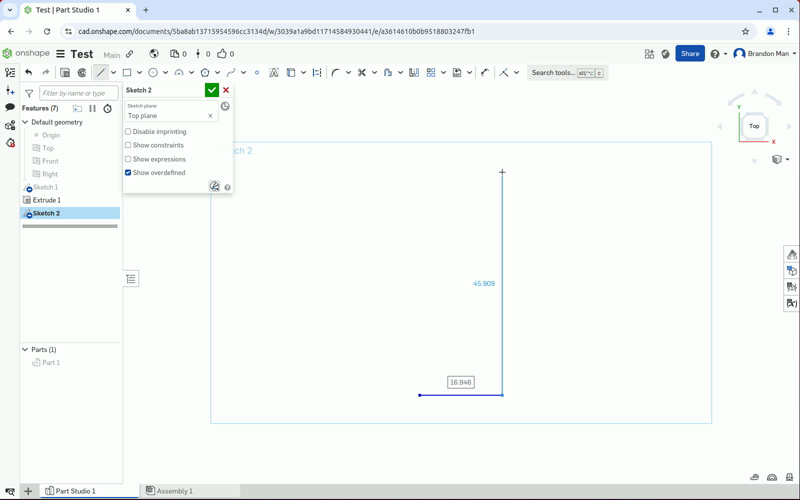
key_down(shift)
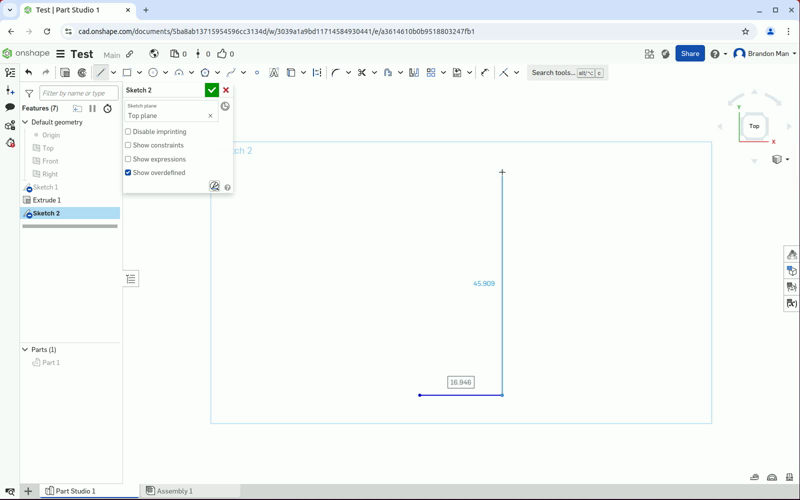
mouse_move(419, 171)
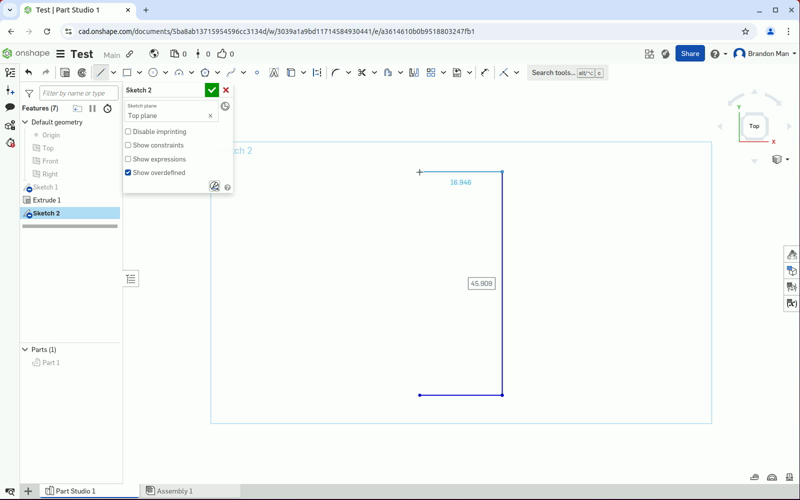
click(419, 171)
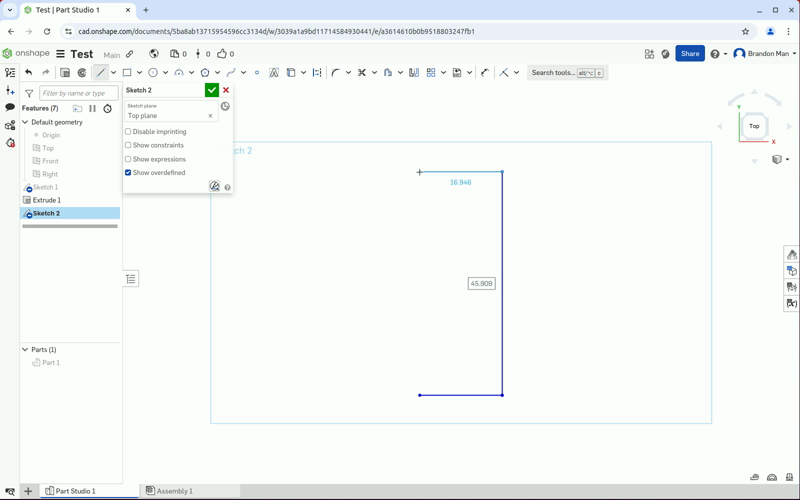
key_up(shift)
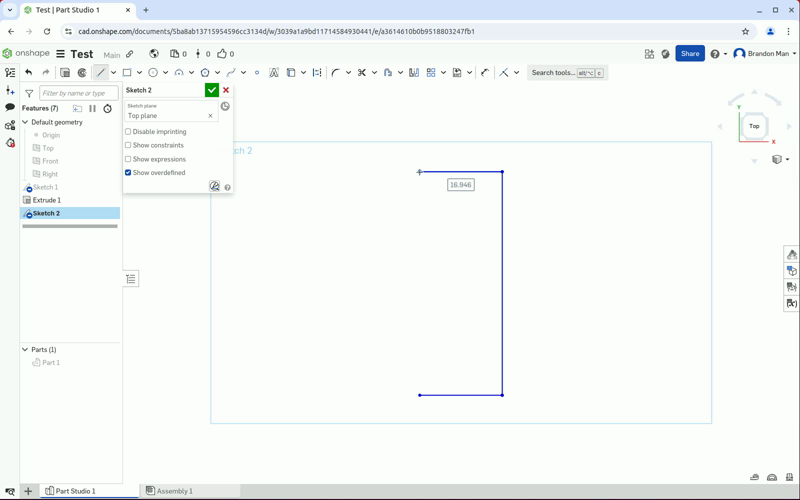
key_down(shift)
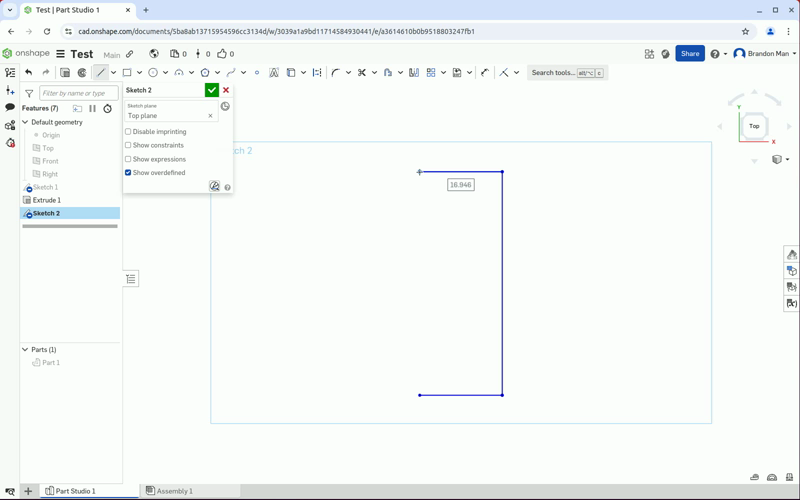
mouse_move(419, 395)
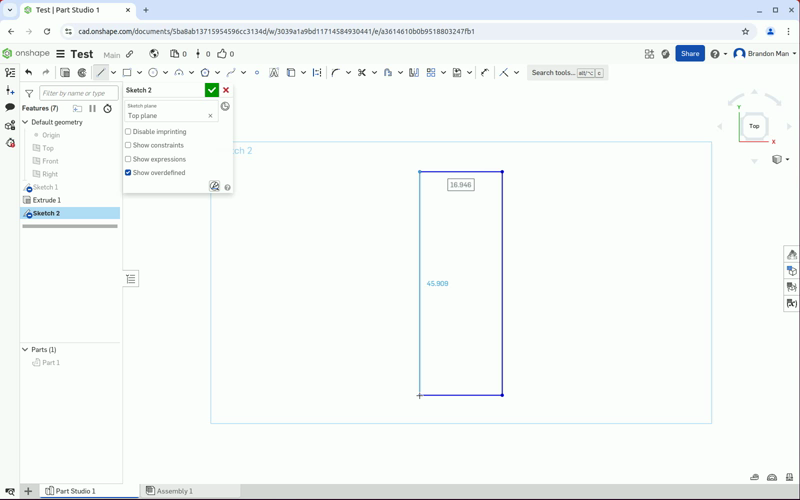
key_up(shift)
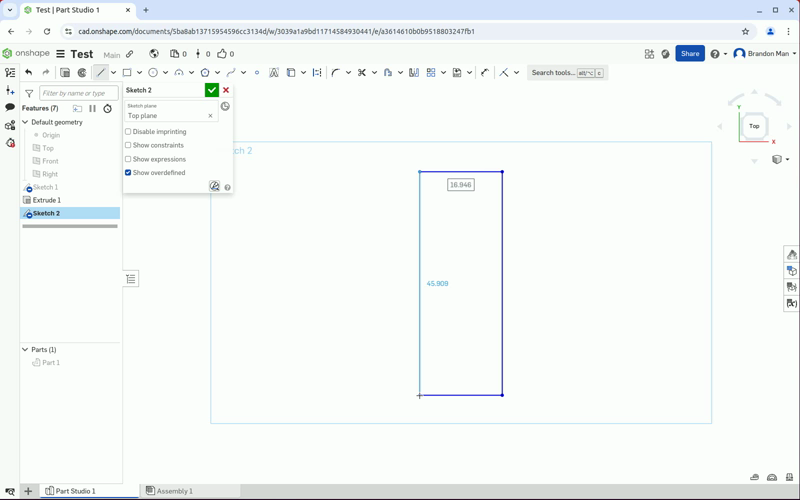
click(419, 395)
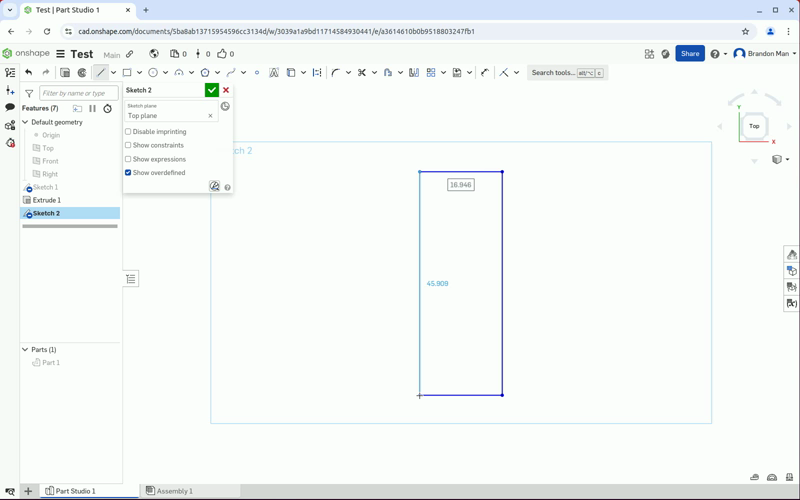
key(esc)
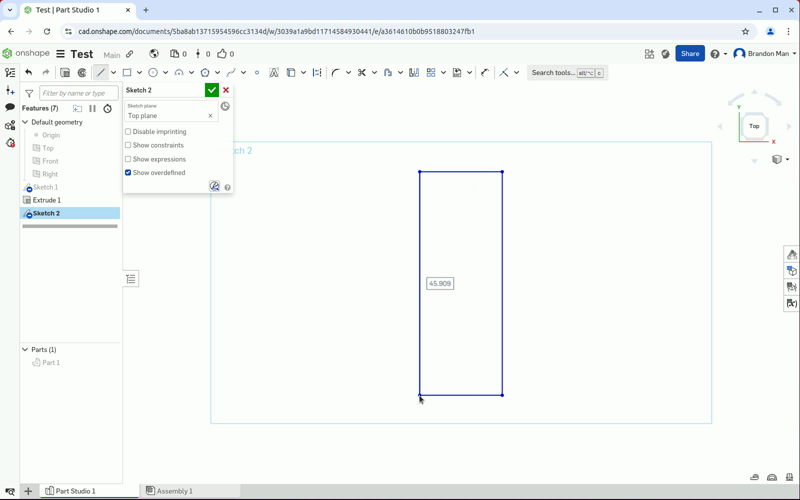
key(c)
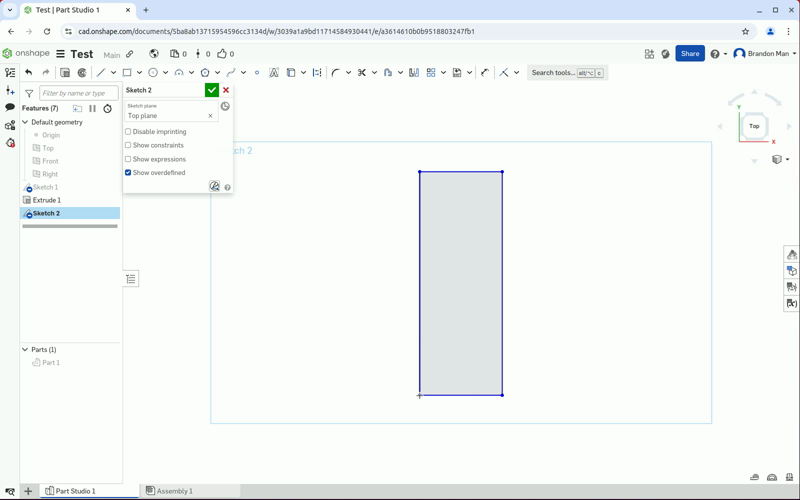
key_down(shift)
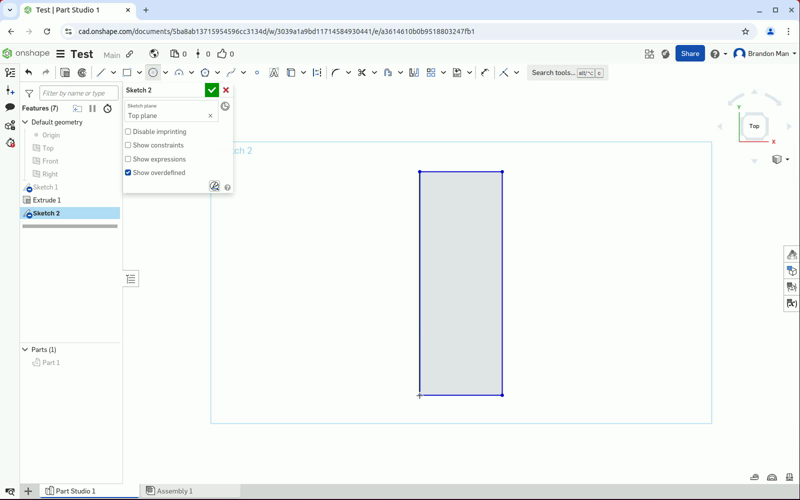
mouse_move(440, 192)
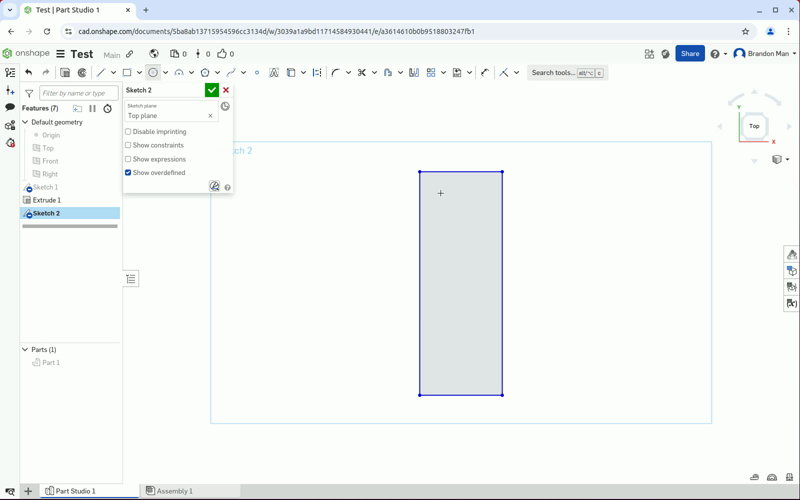
click(440, 192)
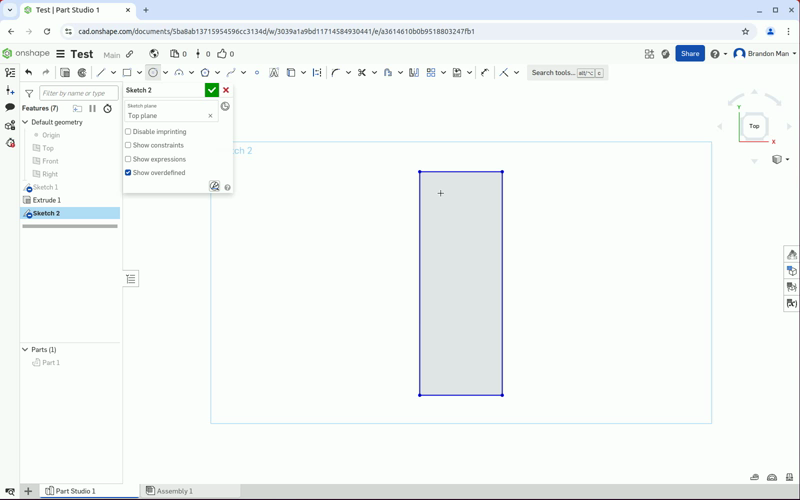
key_up(shift)
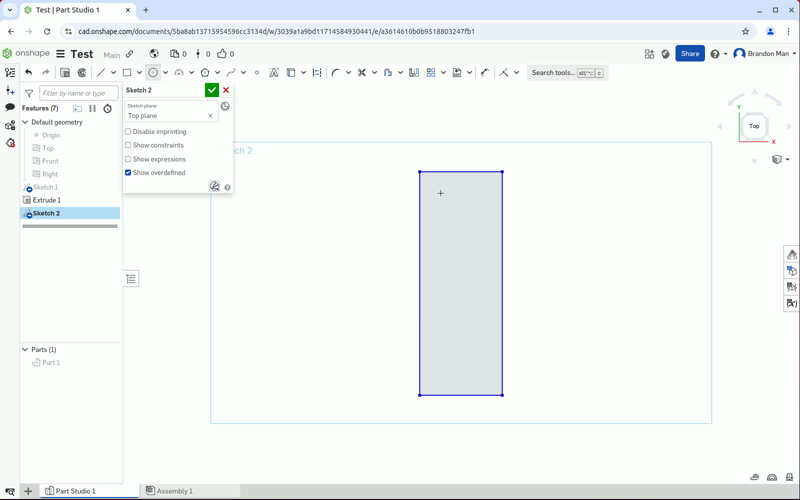
mouse_move(448, 192)
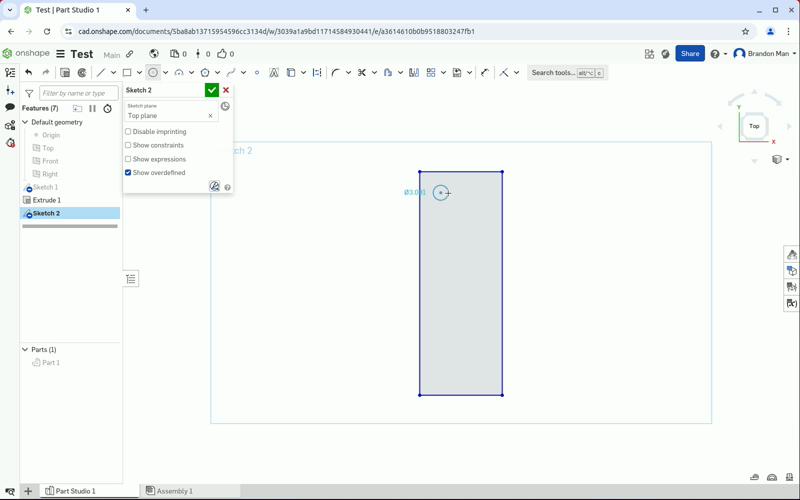
click(448, 192)
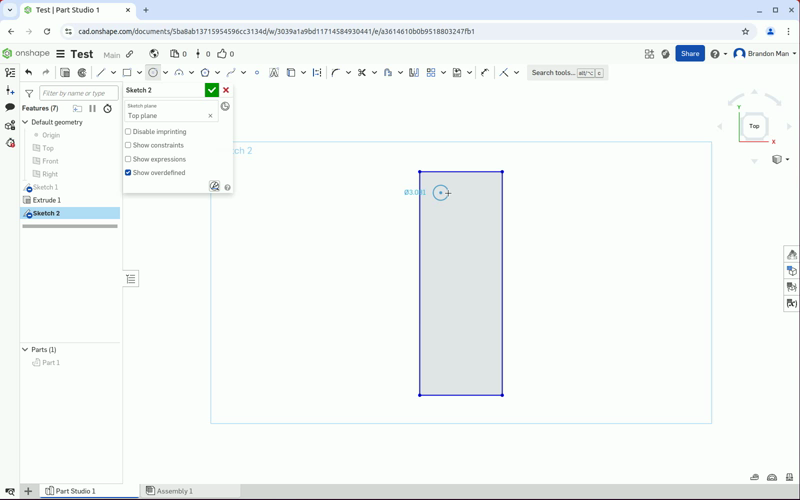
key(esc)
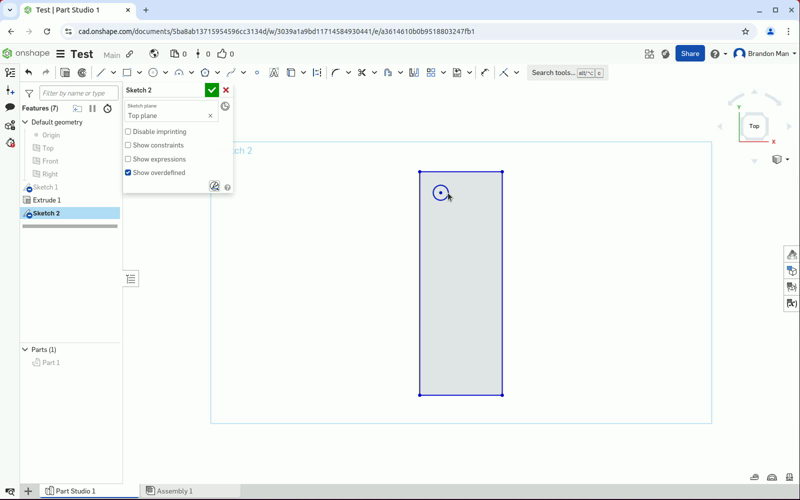
key(c)
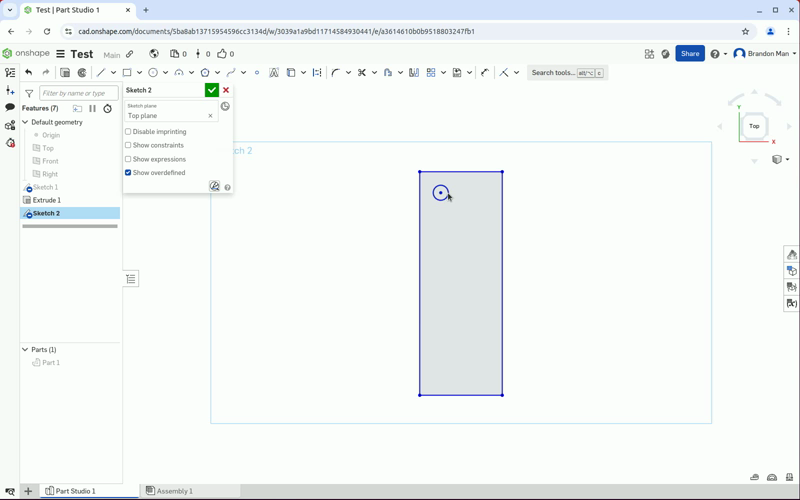
key_down(shift)
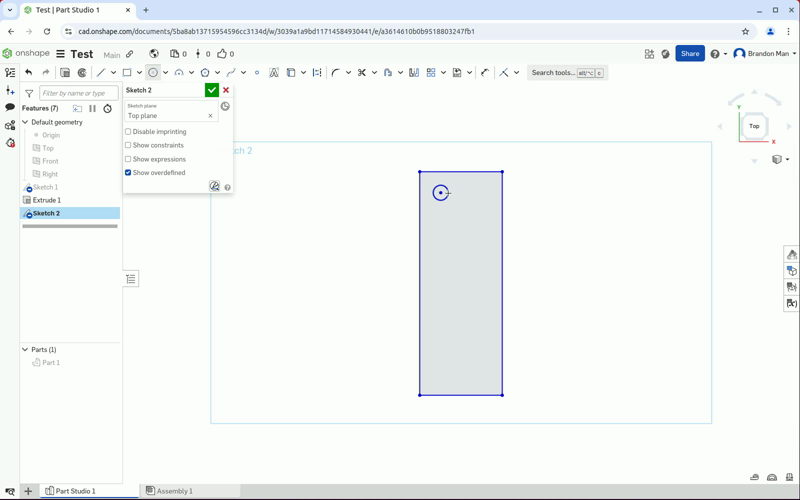
mouse_move(459, 364)
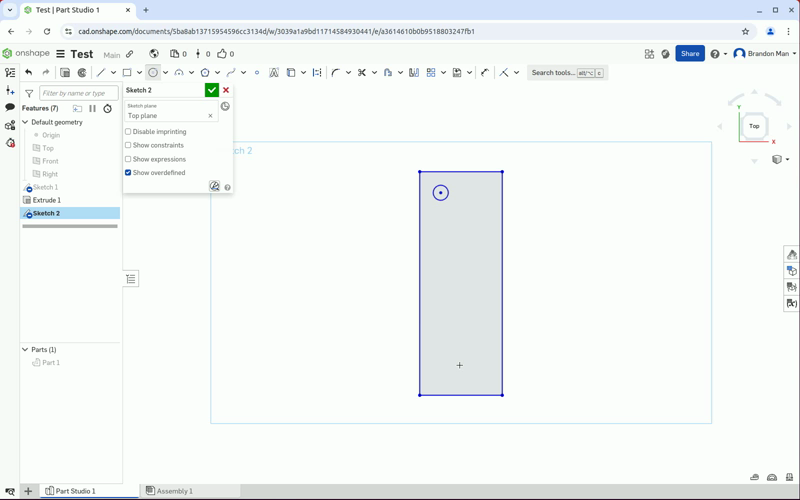
click(459, 364)
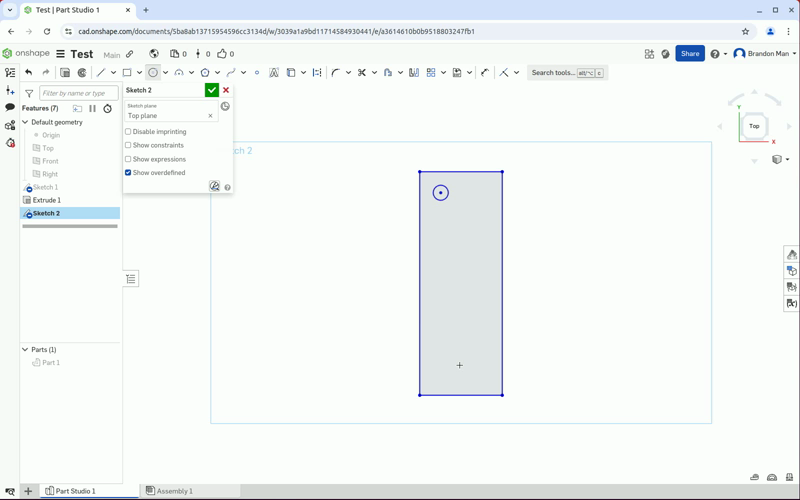
key_up(shift)
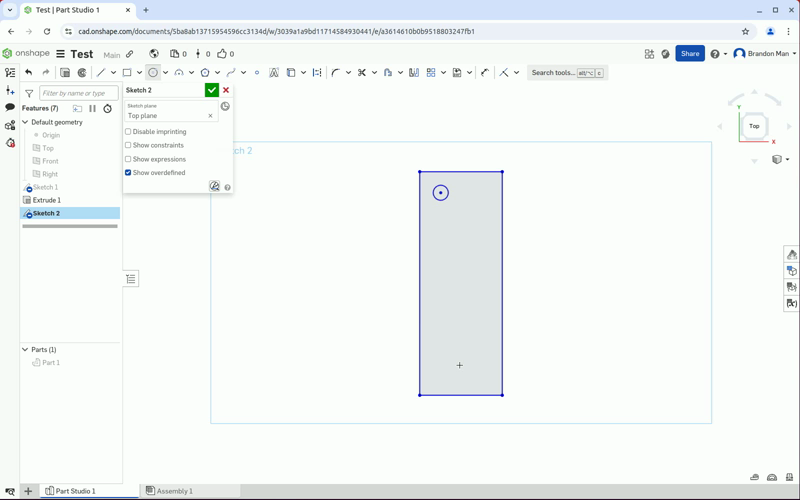
mouse_move(467, 364)
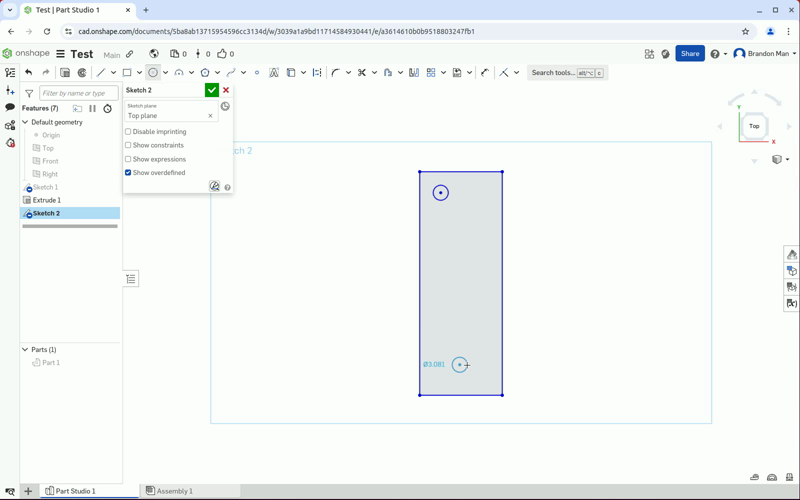
click(467, 364)
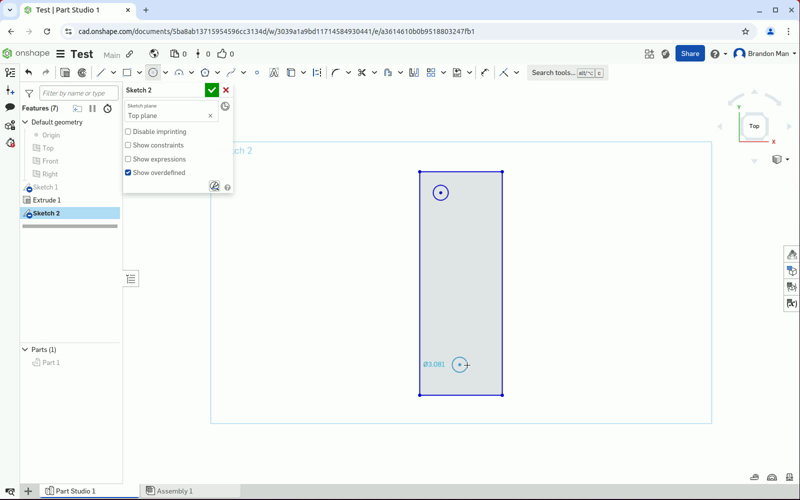
key(esc)
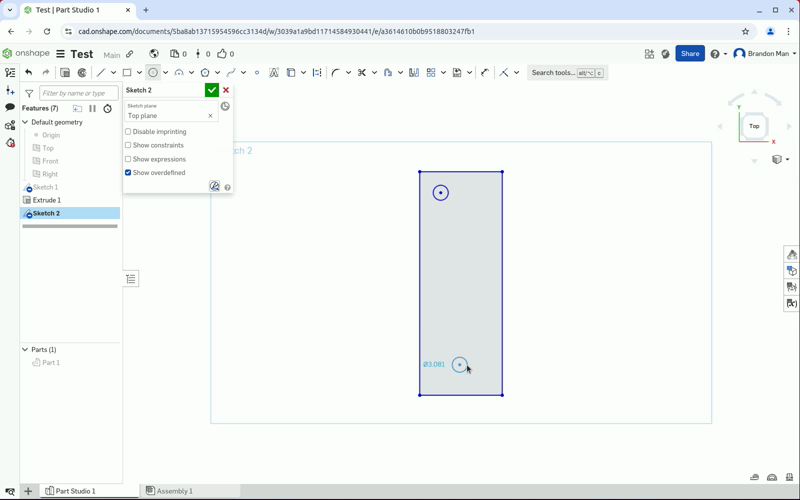
key(c)
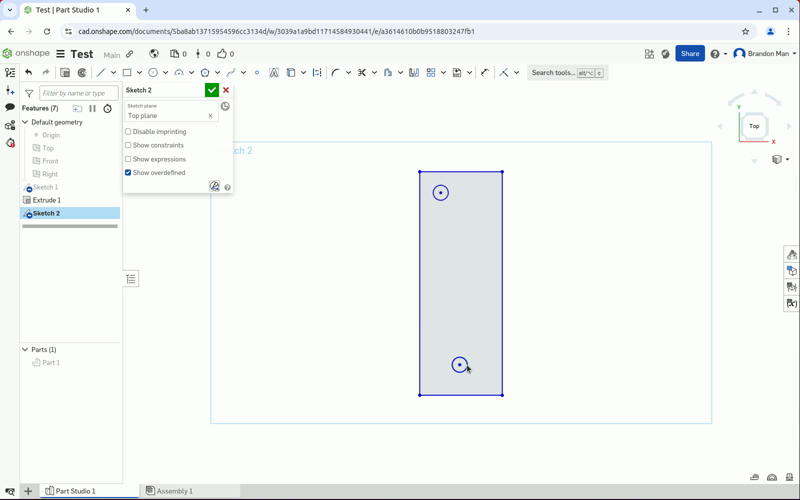
key_down(shift)
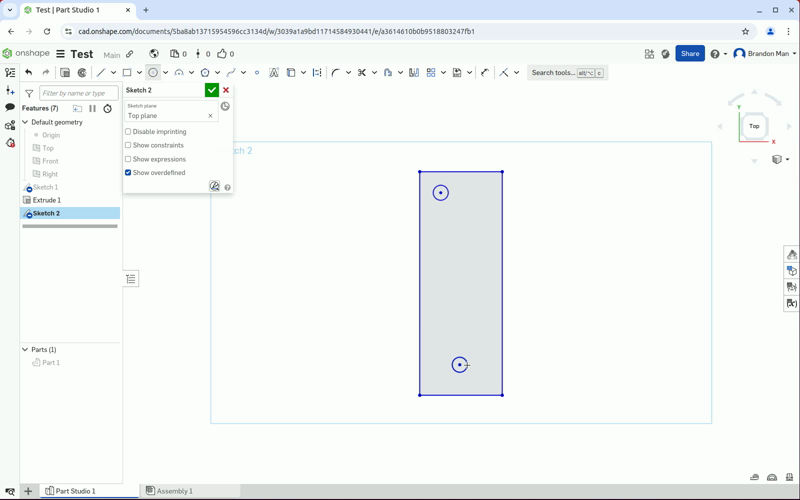
mouse_move(481, 195)
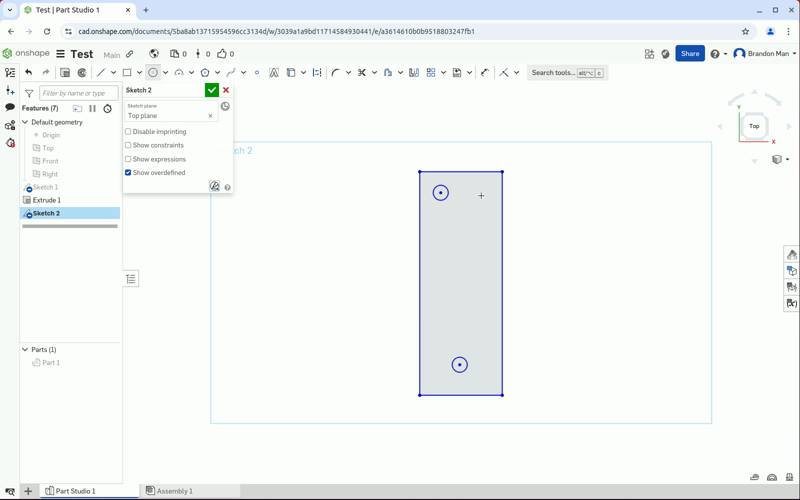
click(481, 195)
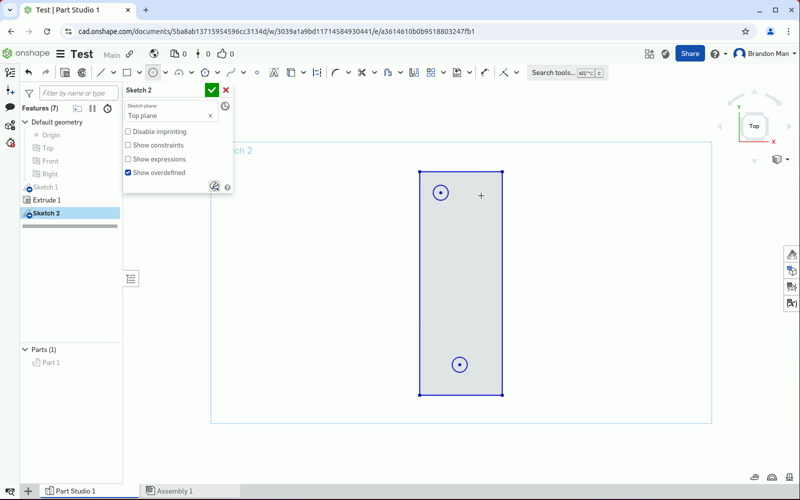
key_up(shift)
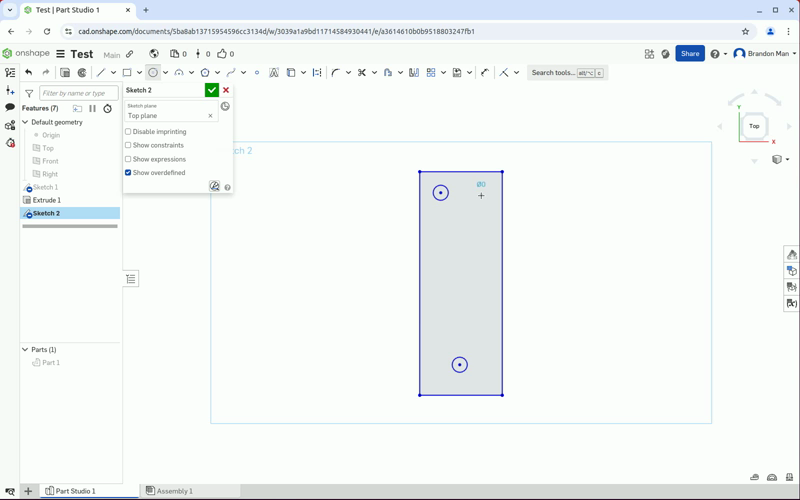
mouse_move(488, 195)
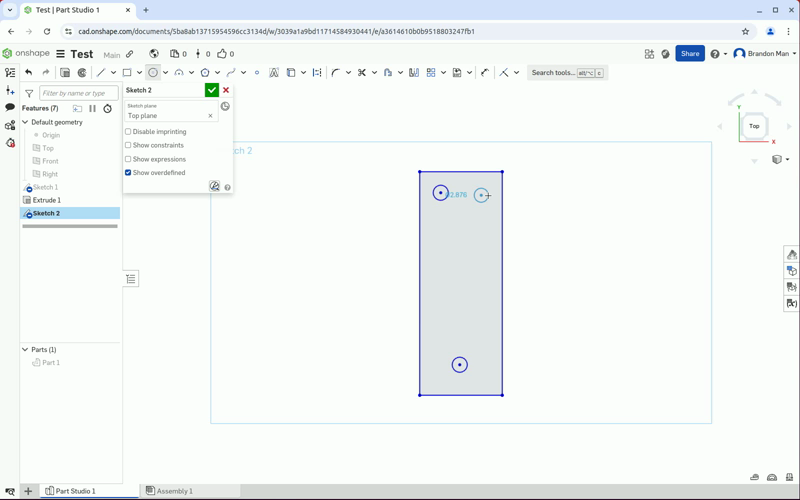
click(488, 195)
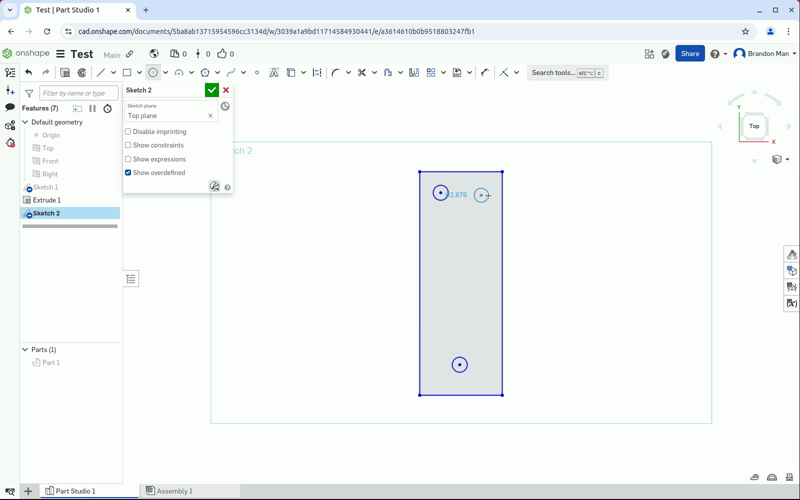
key(esc)
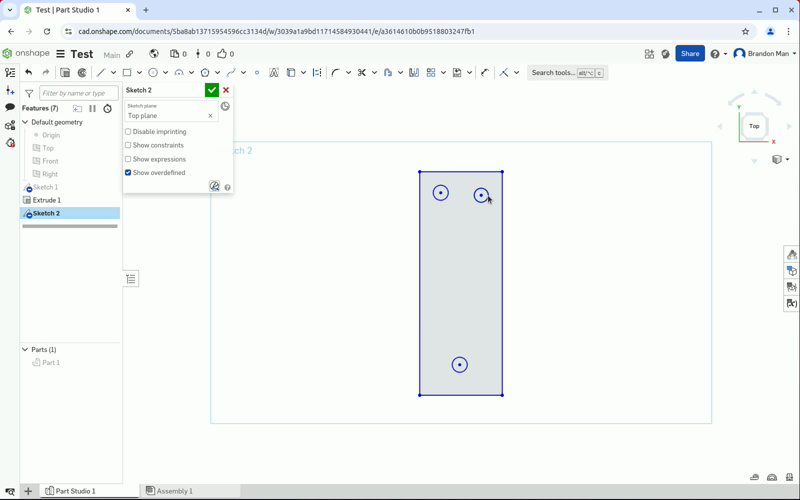
mouse_move(460, 249)
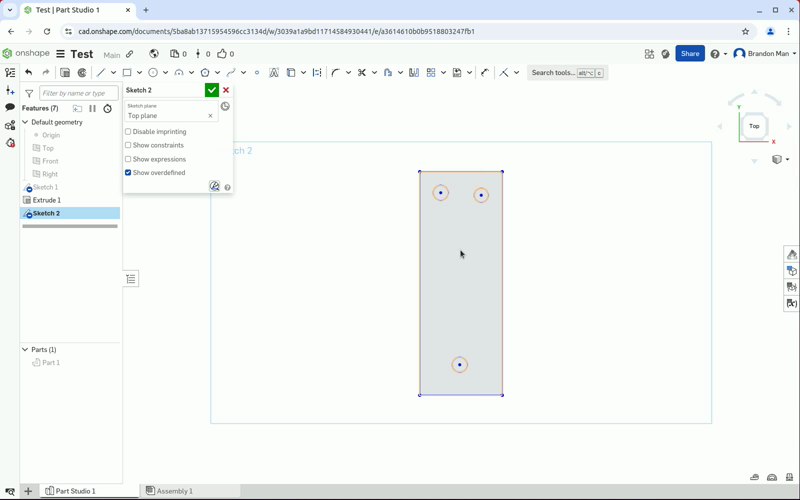
click(460, 249)
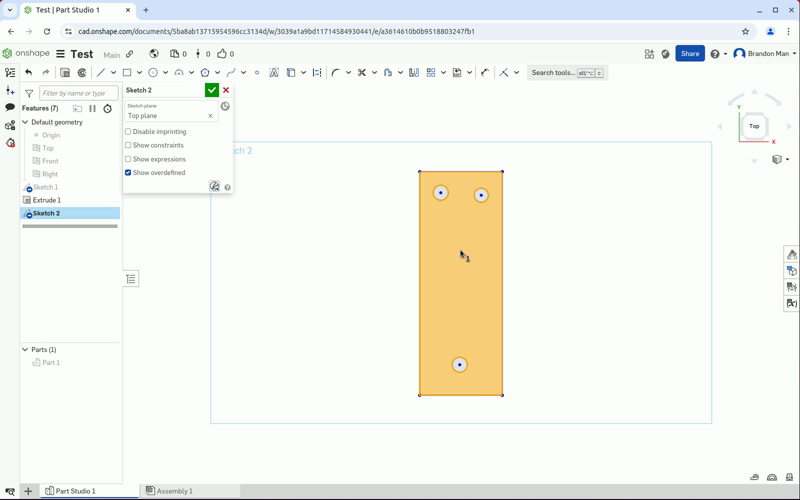
mouse_move(73, 352)
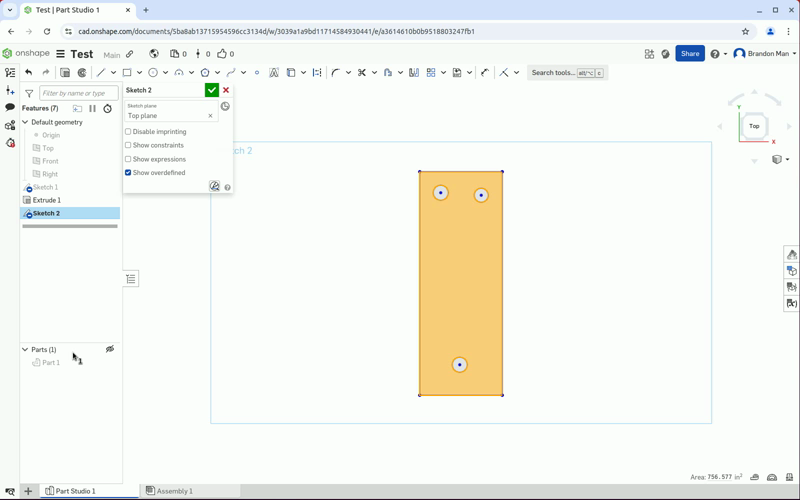
key(shift+y)
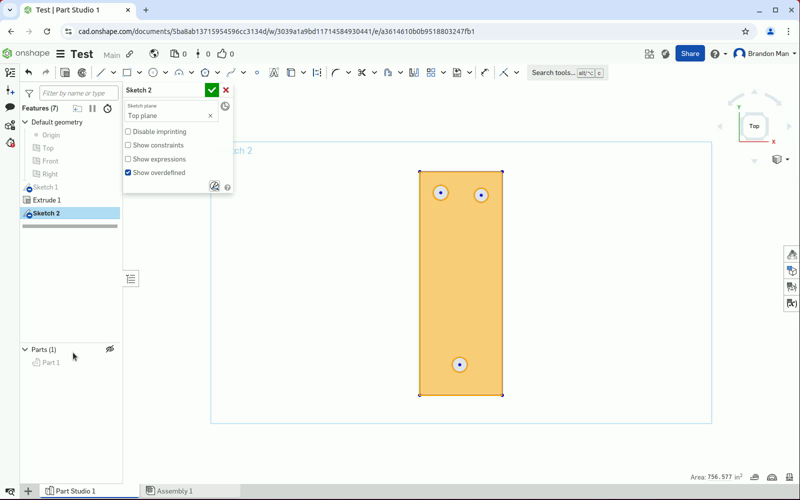
key(shift+e)
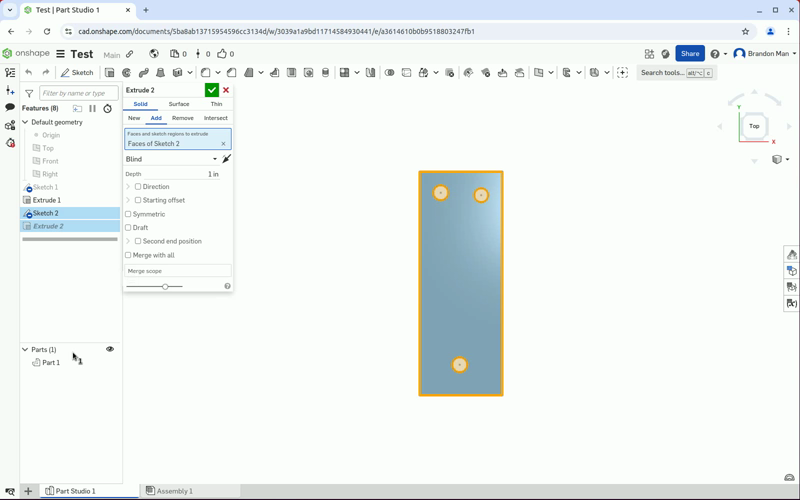
mouse_move(143, 106)
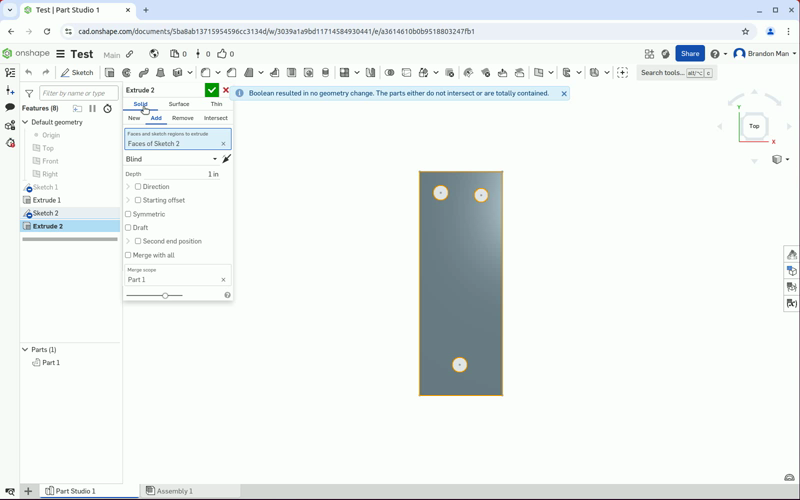
click(143, 106)
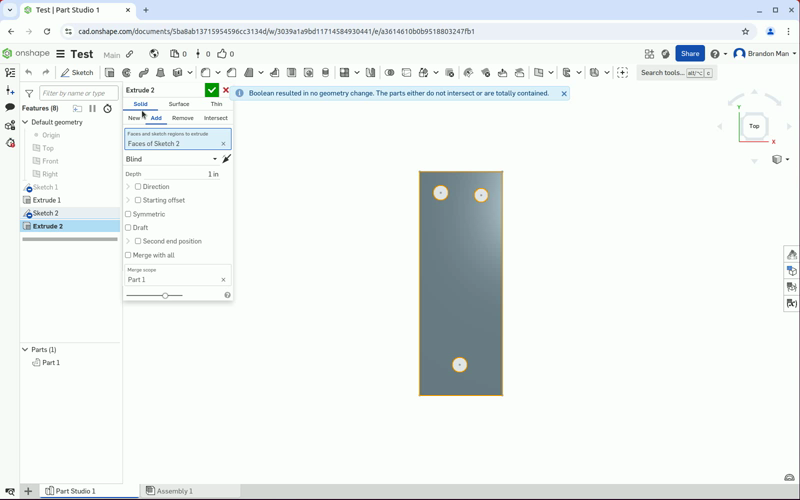
mouse_move(137, 120)
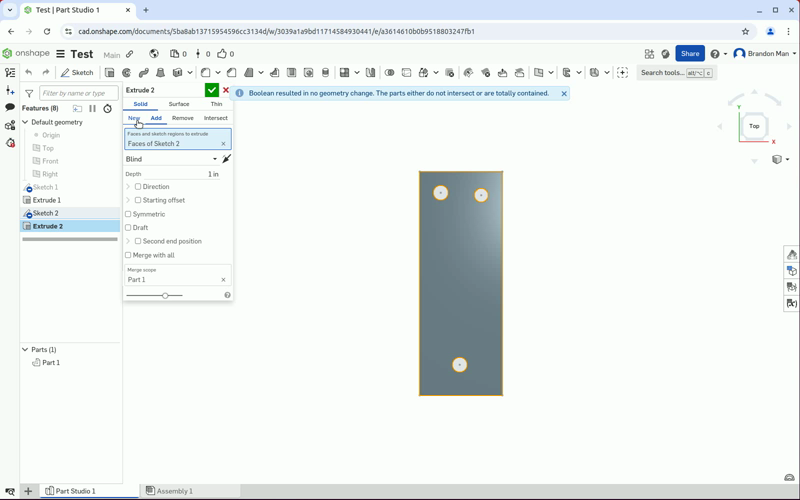
click(137, 120)
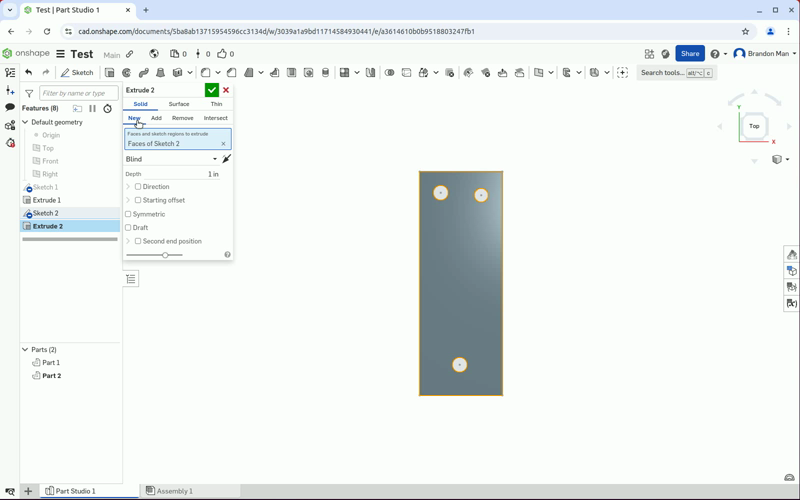
key(tab, 4)
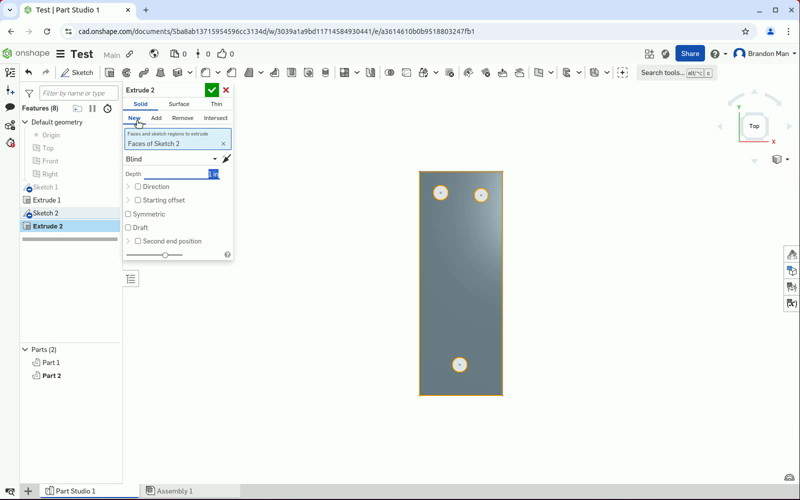
text(2.648)
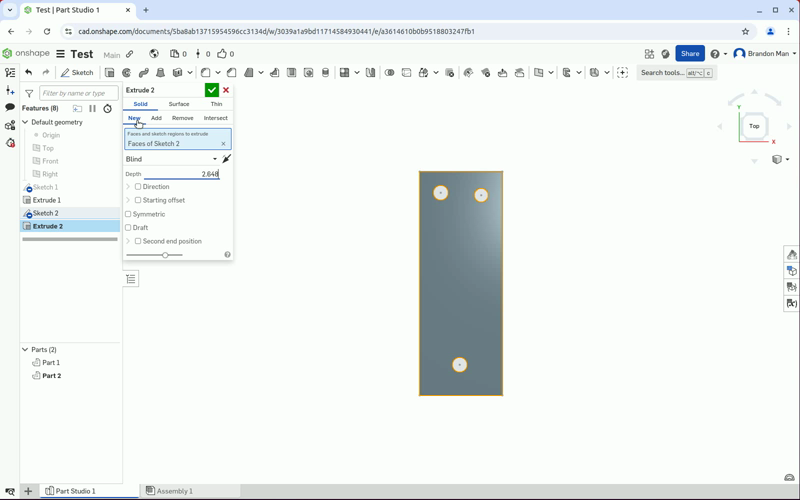
key(enter)
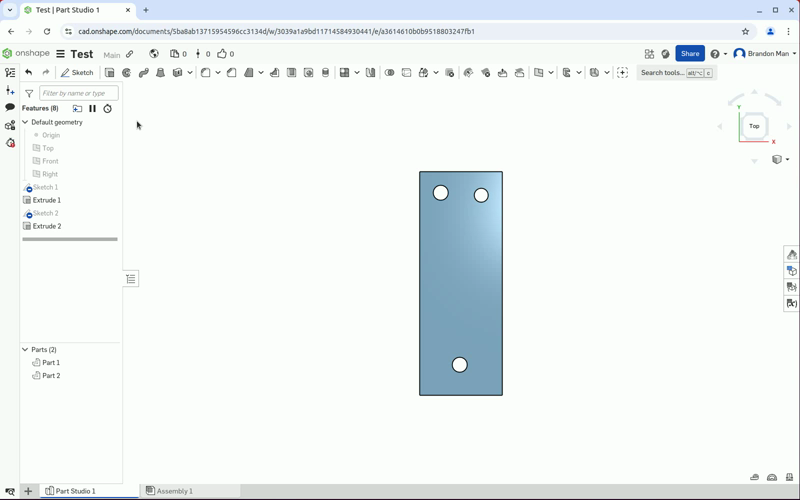
key(shift+h)
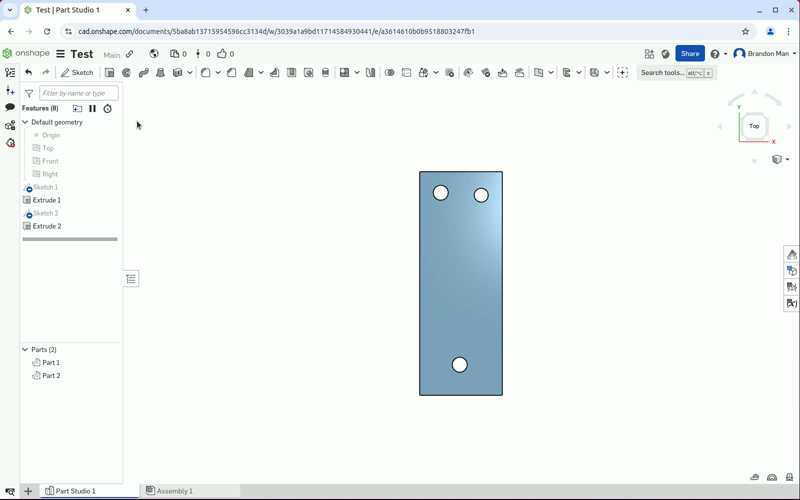
key(shift+h)
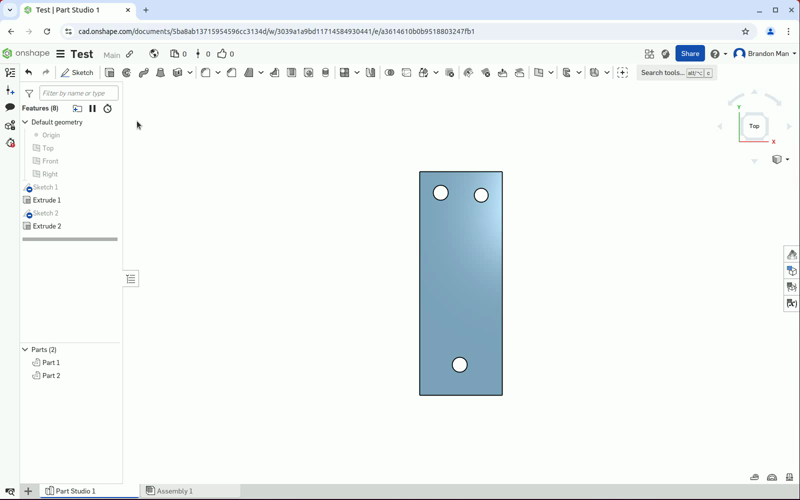
mouse_move(73, 189)
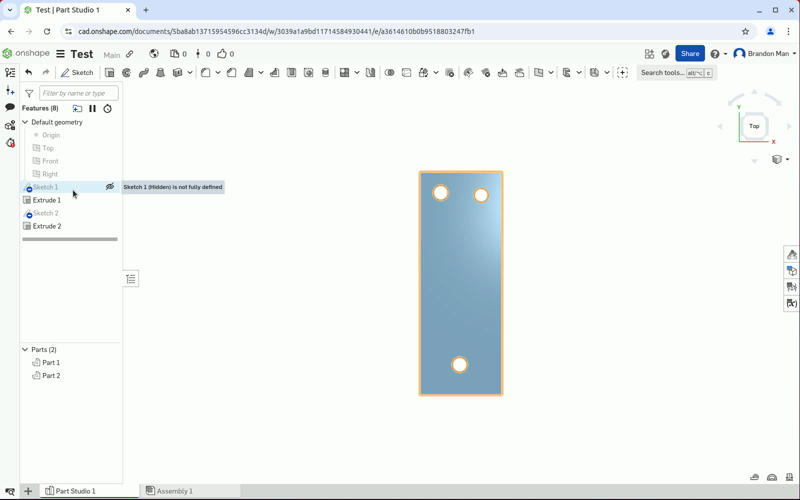
click(73, 189)
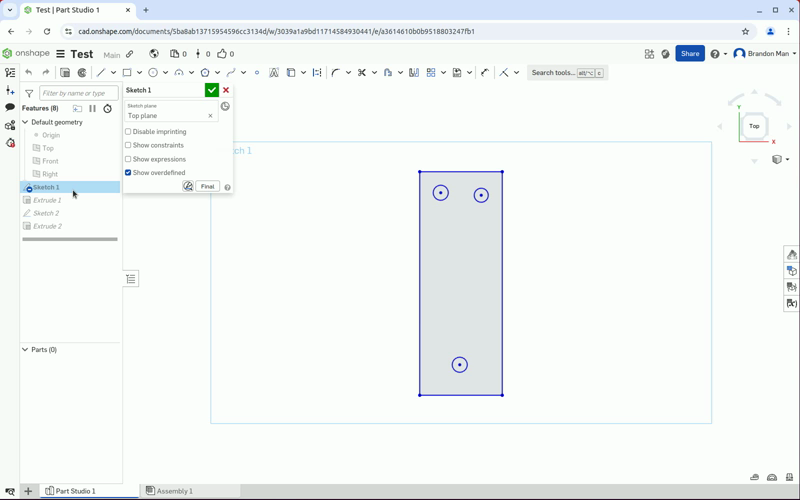
mouse_move(229, 92)
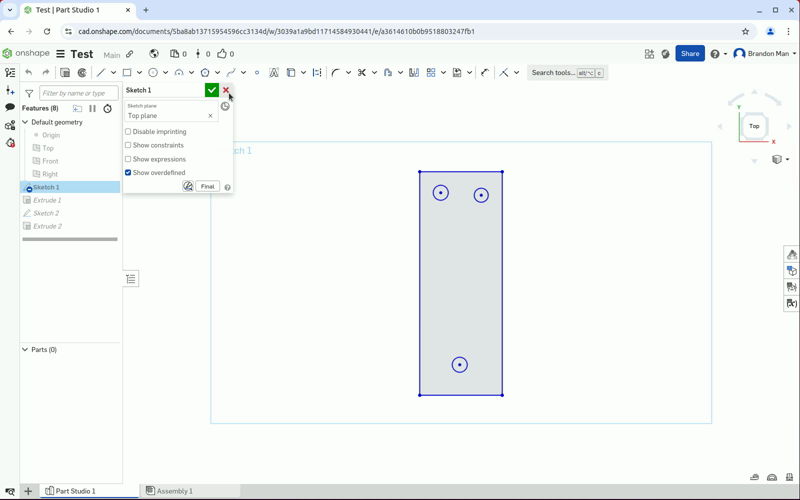
click(229, 92)
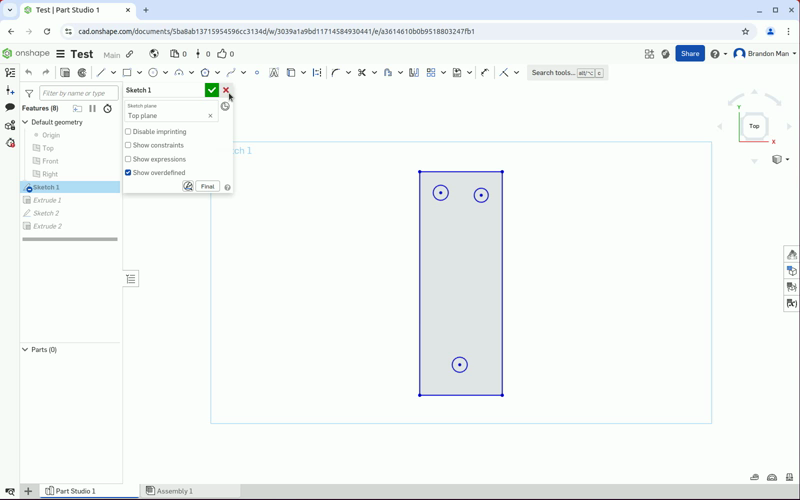
key(shift+s)
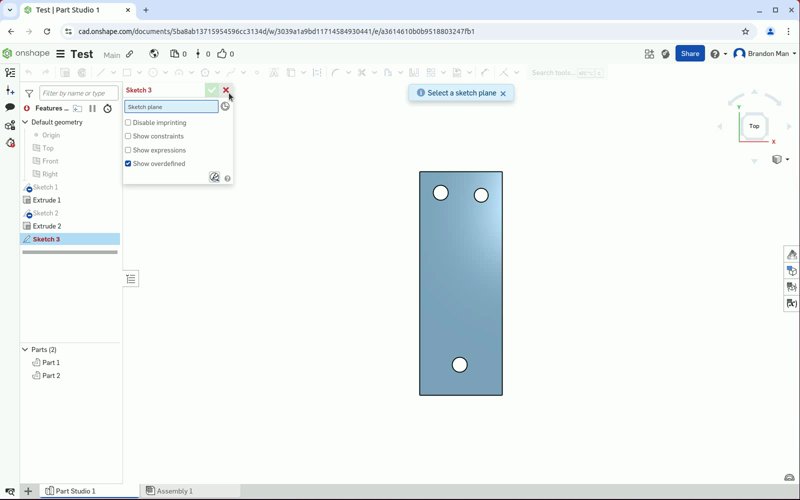
mouse_move(73, 150)
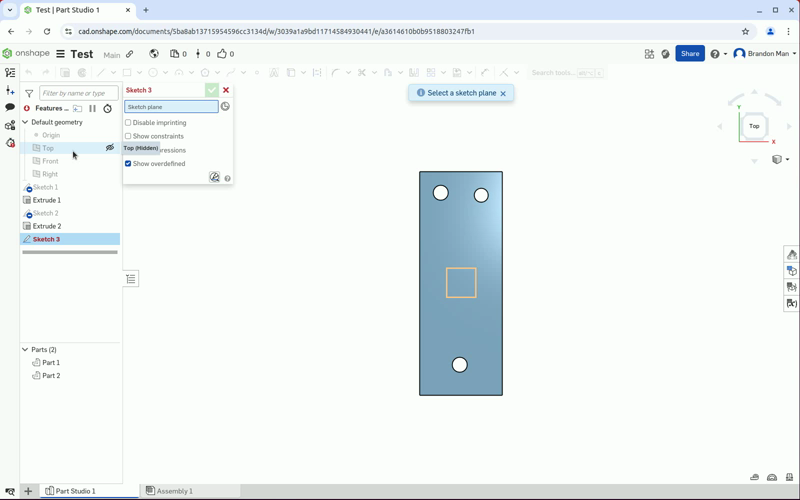
click(73, 150)
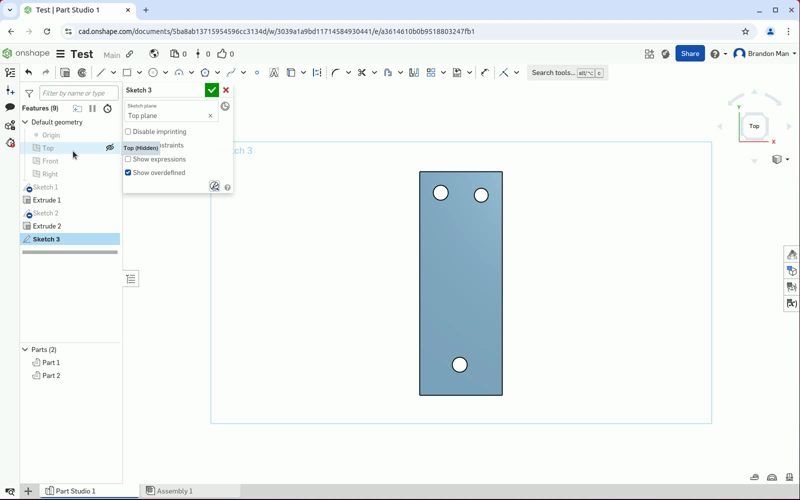
mouse_move(73, 352)
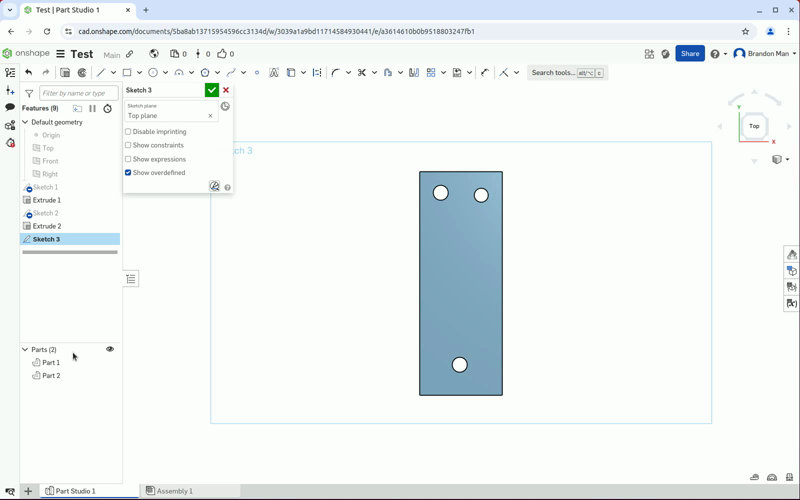
key(y)
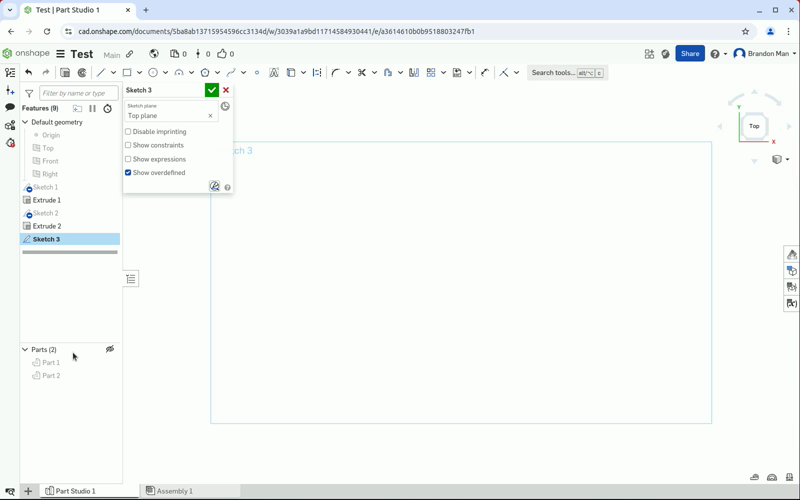
key(l)
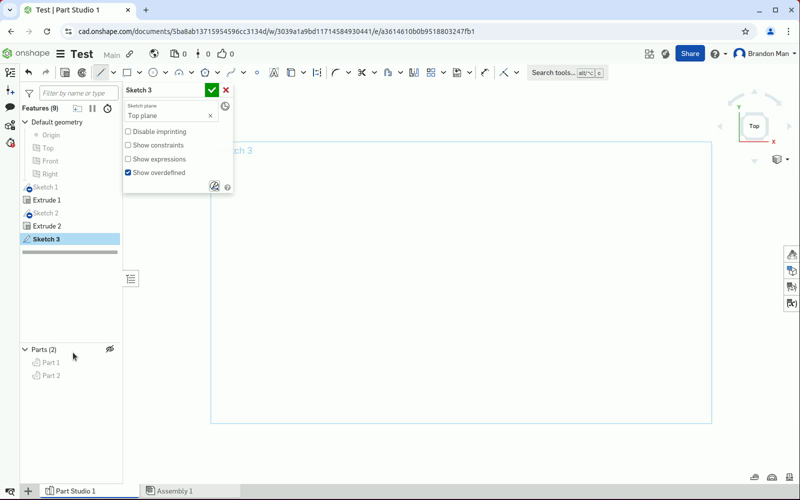
key_down(shift)
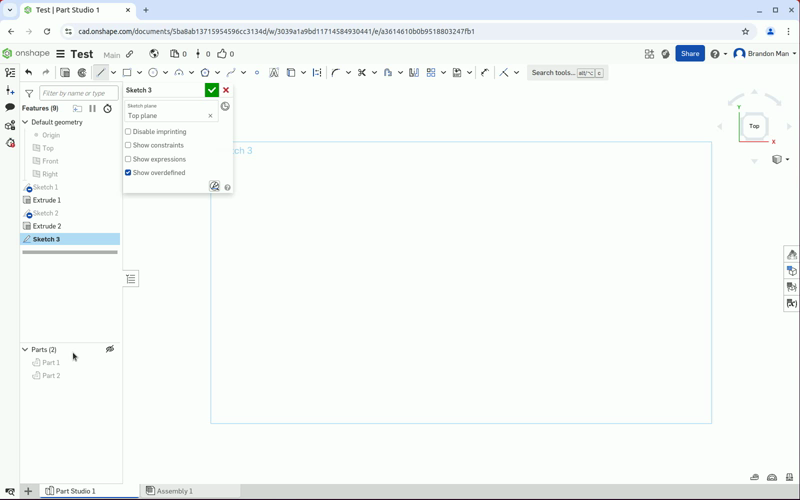
mouse_move(419, 395)
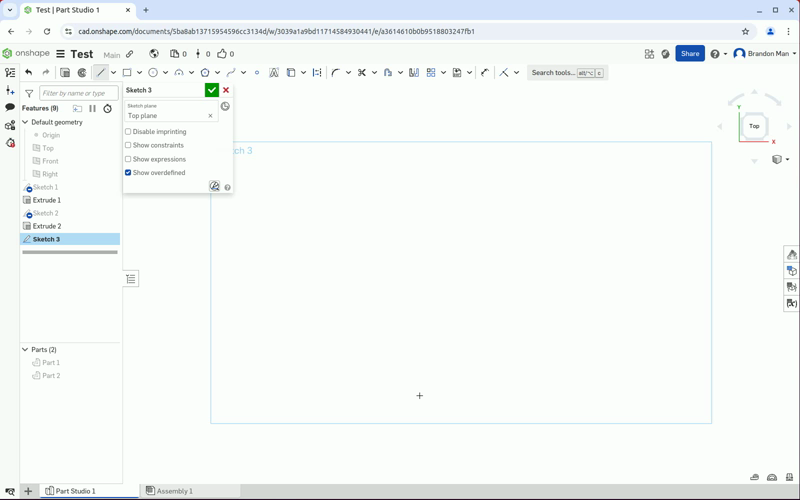
click(419, 395)
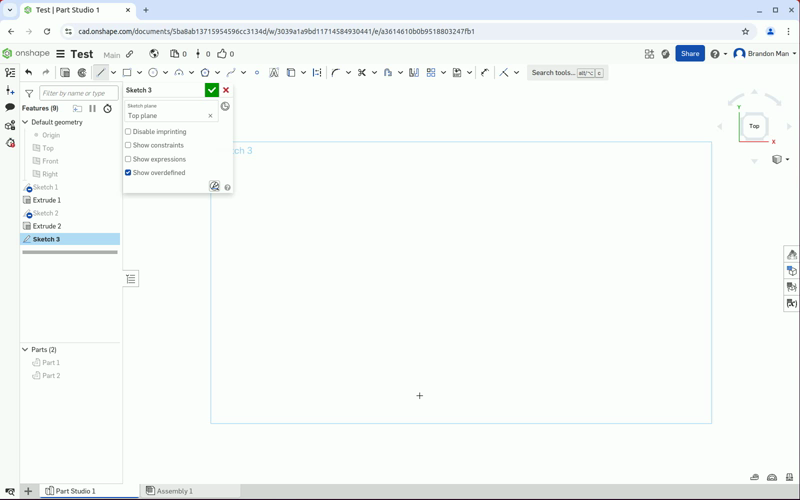
key_up(shift)
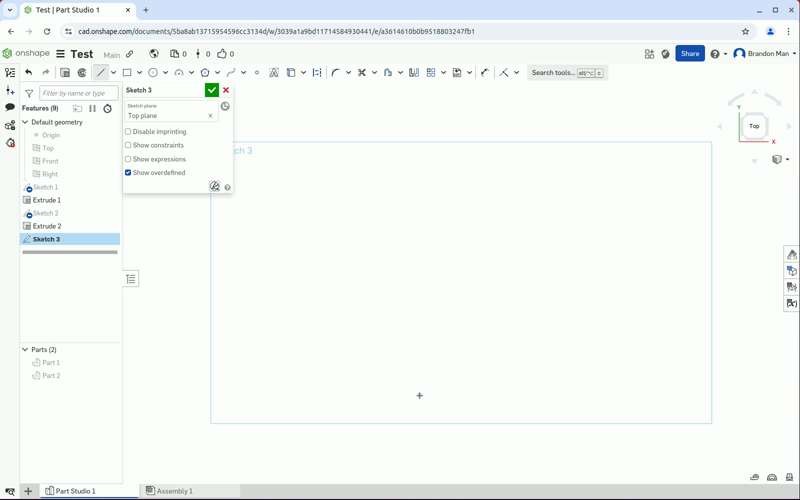
key_down(shift)
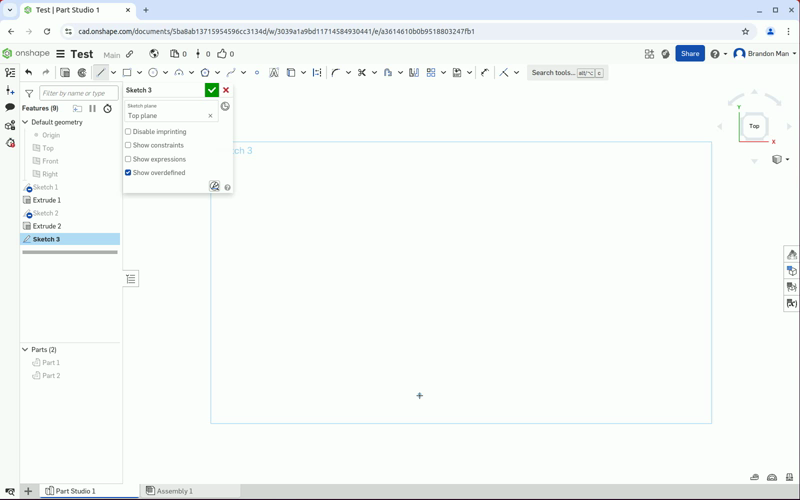
mouse_move(502, 395)
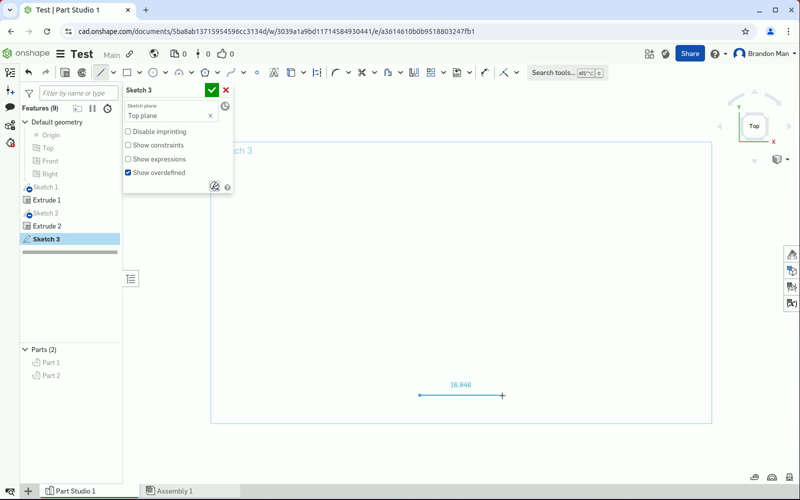
click(502, 395)
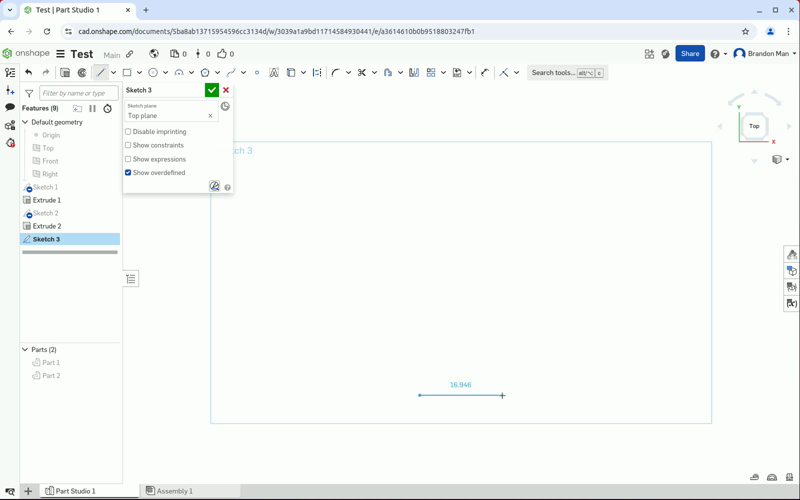
key_up(shift)
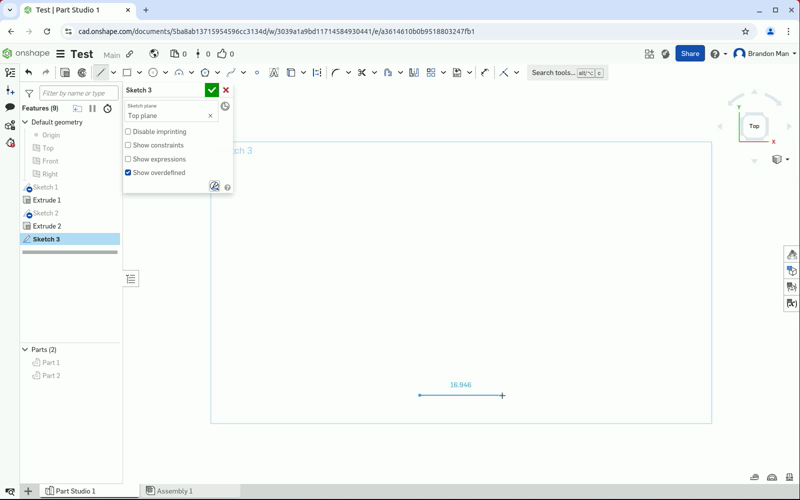
key_down(shift)
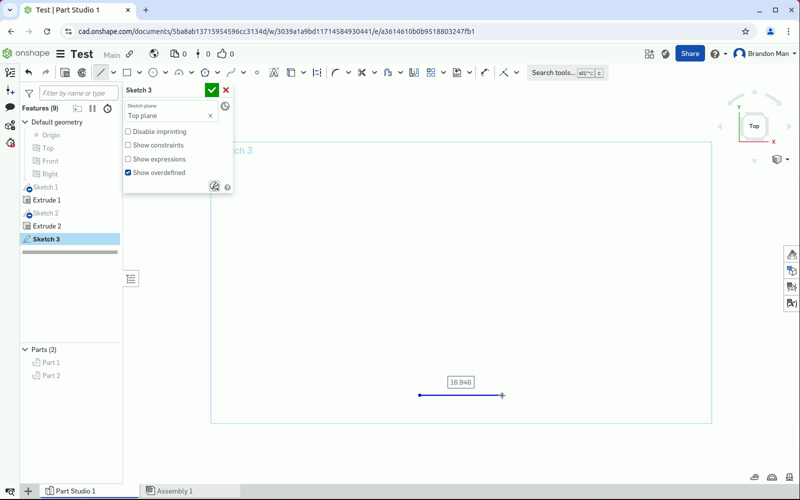
mouse_move(502, 171)
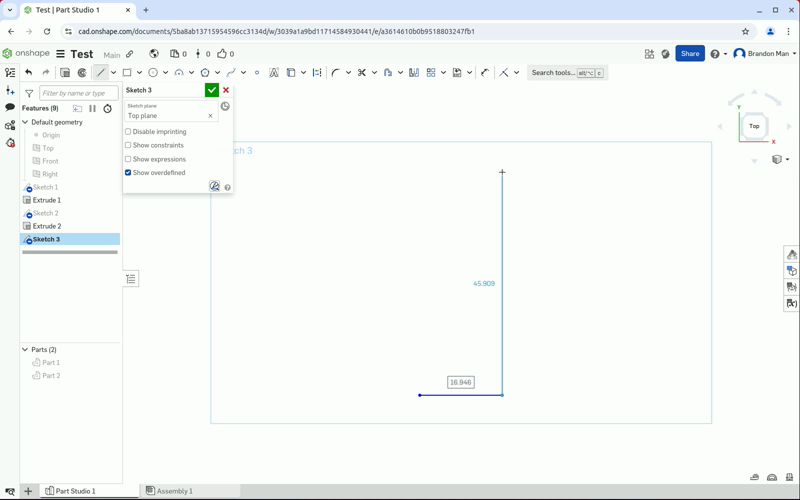
click(502, 171)
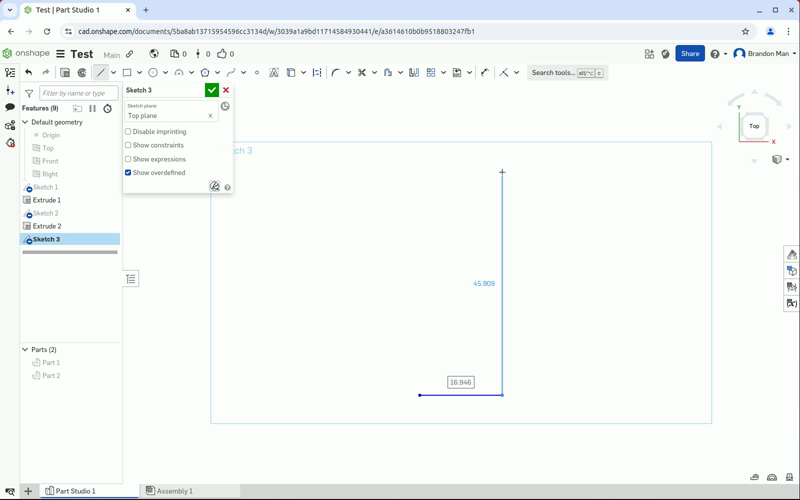
key_up(shift)
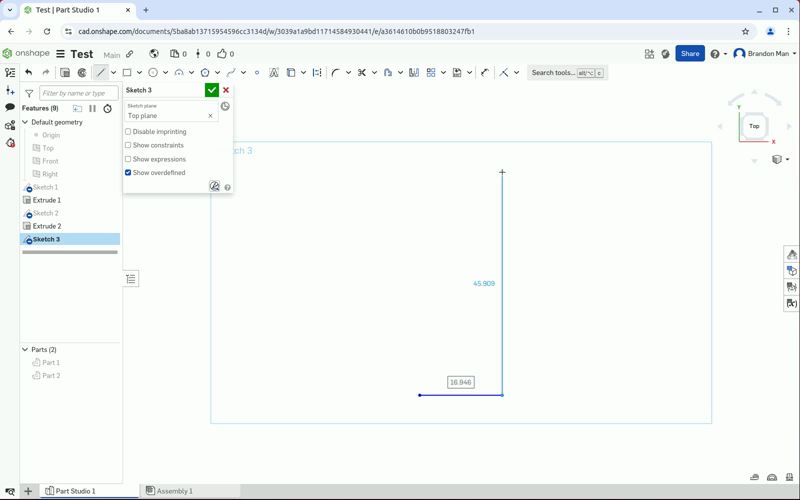
key_down(shift)
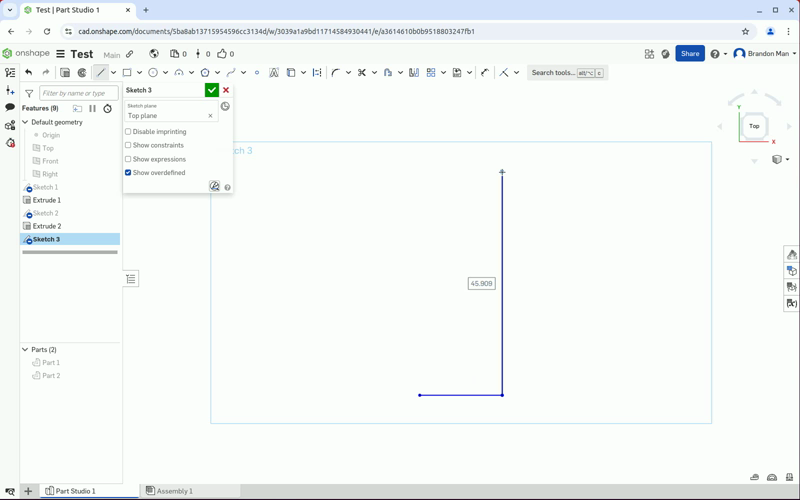
mouse_move(419, 171)
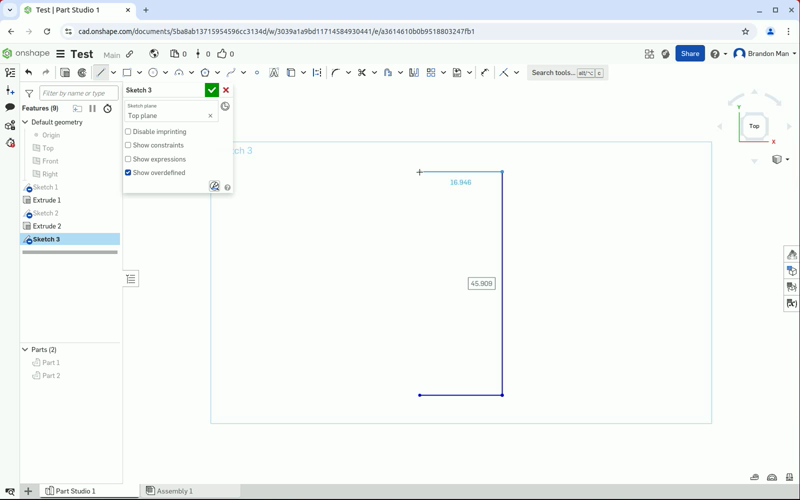
click(419, 171)
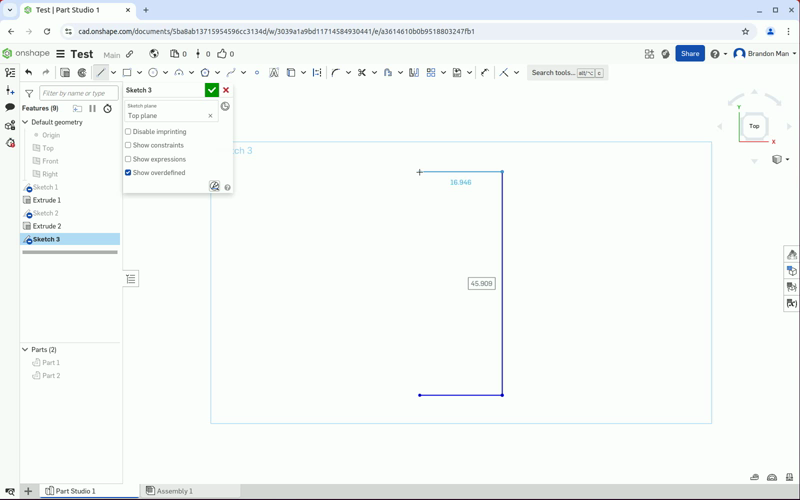
key_up(shift)
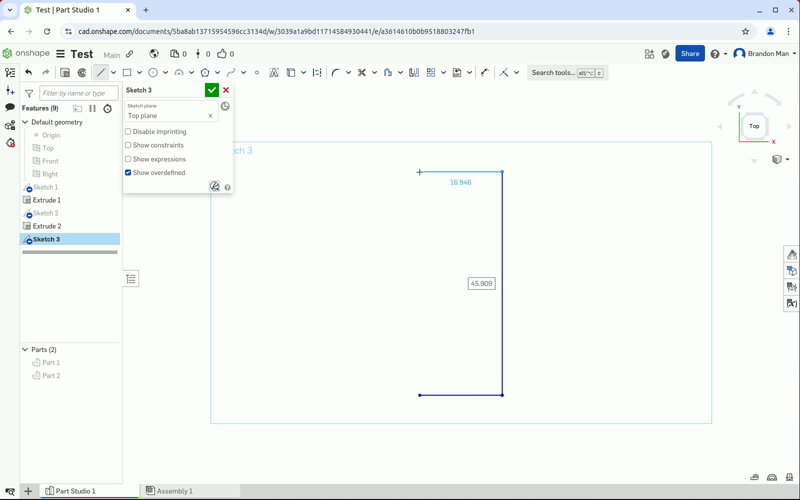
key_down(shift)
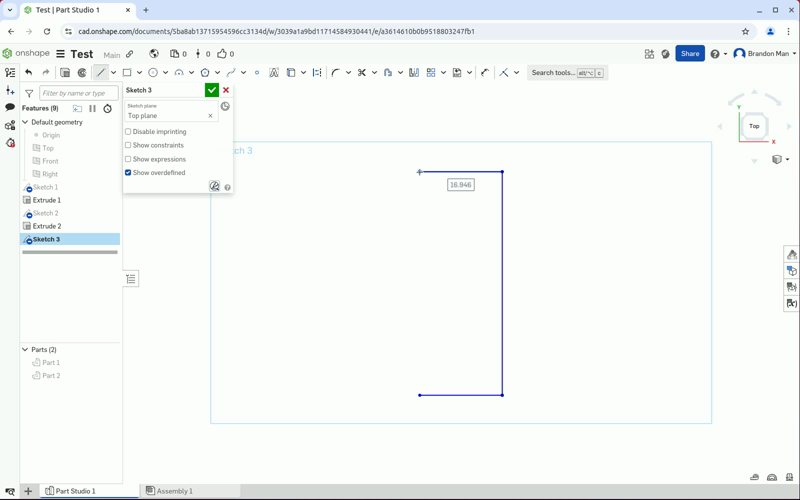
mouse_move(419, 395)
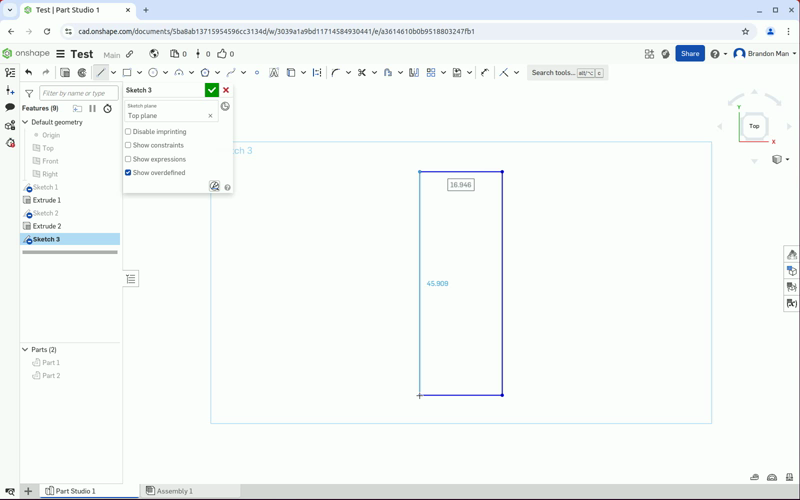
key_up(shift)
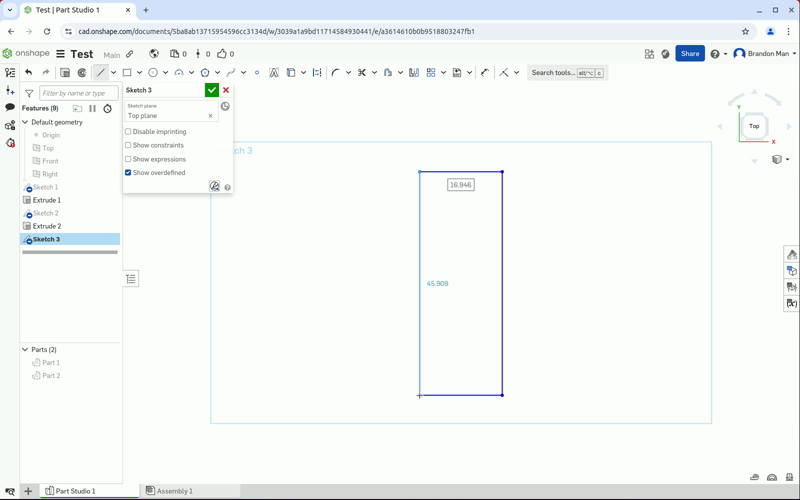
click(419, 395)
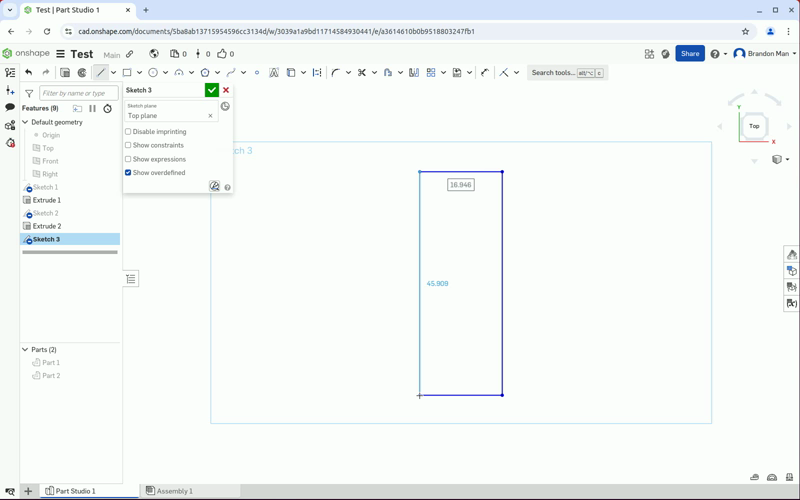
key(esc)
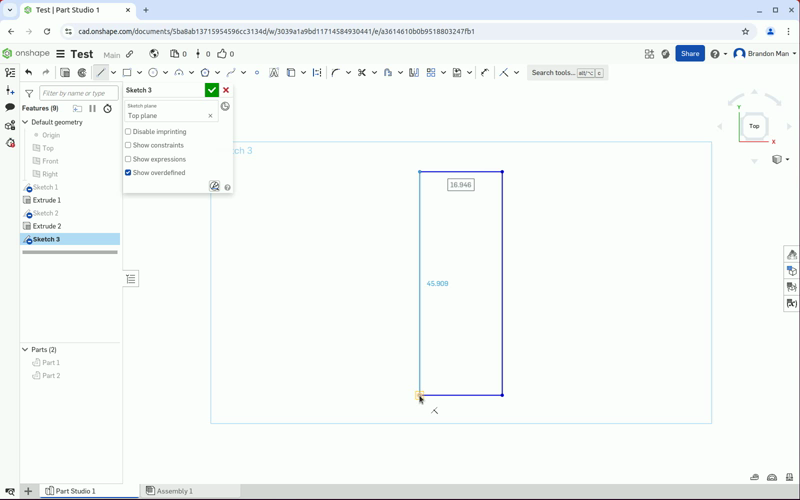
key(c)
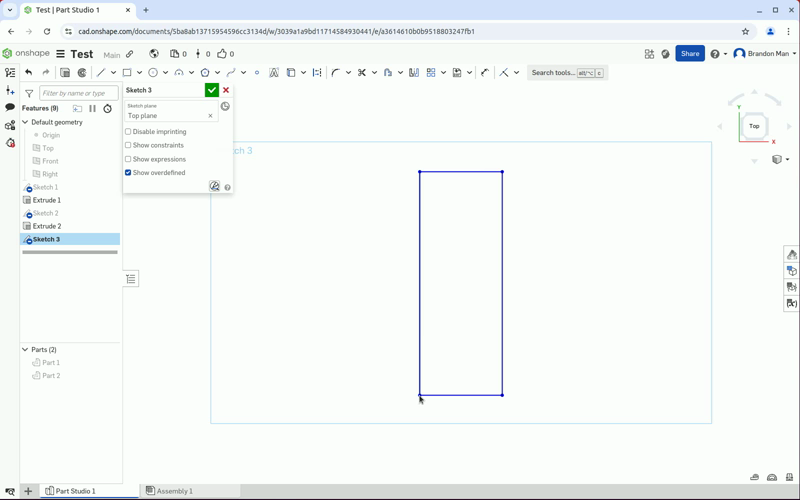
key_down(shift)
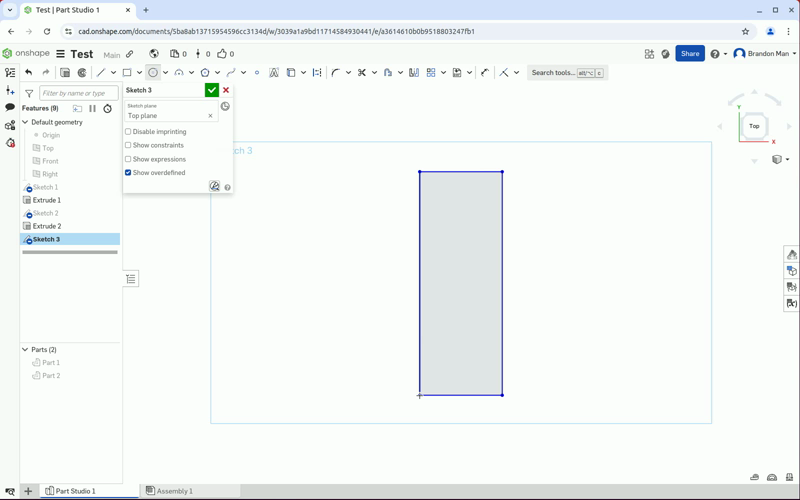
mouse_move(440, 192)
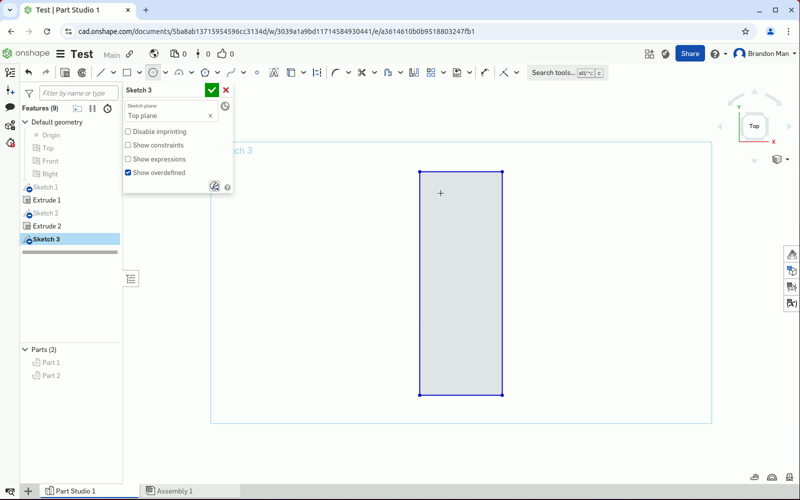
click(440, 192)
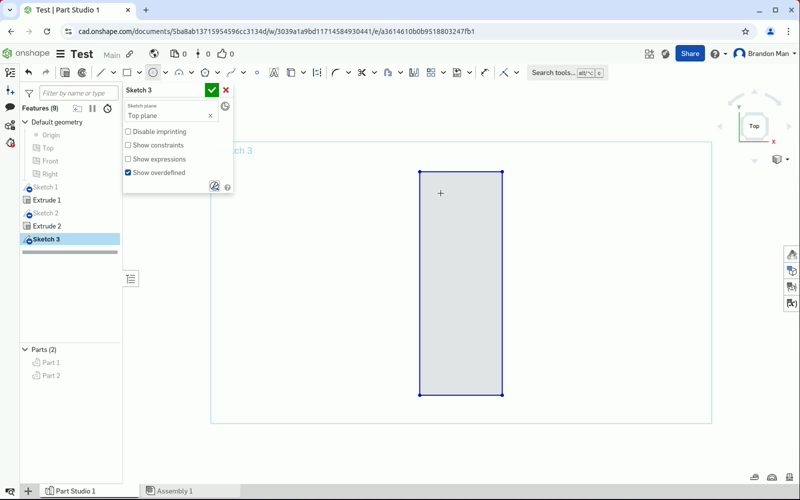
key_up(shift)
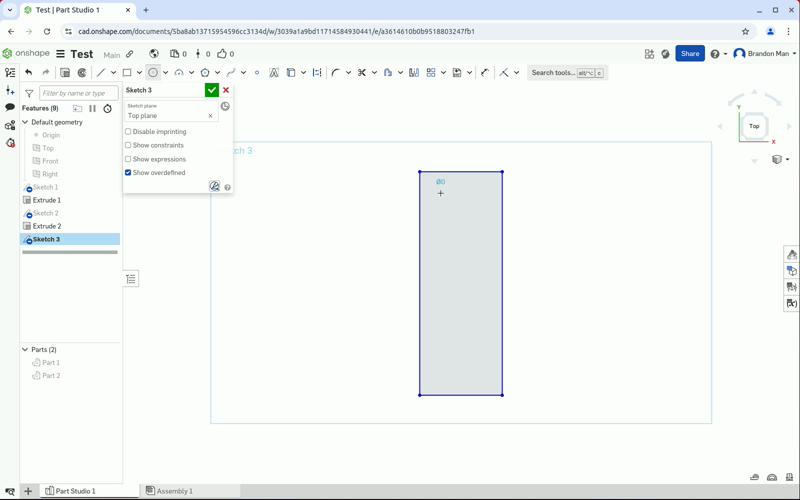
mouse_move(448, 192)
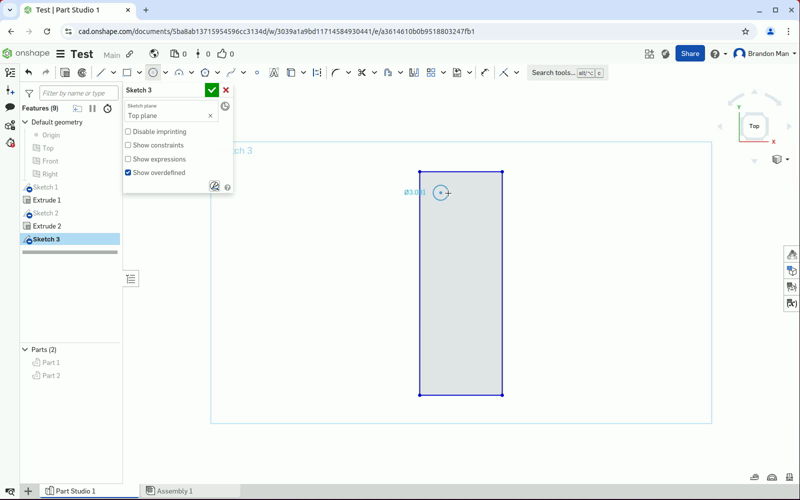
click(448, 192)
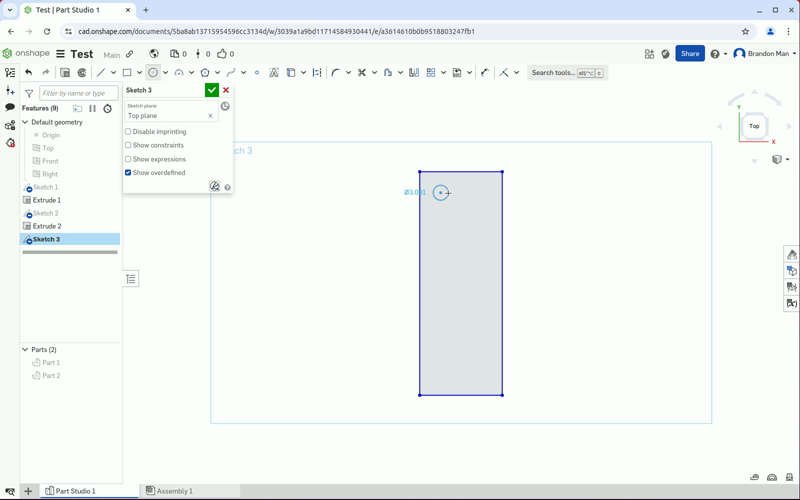
key(esc)
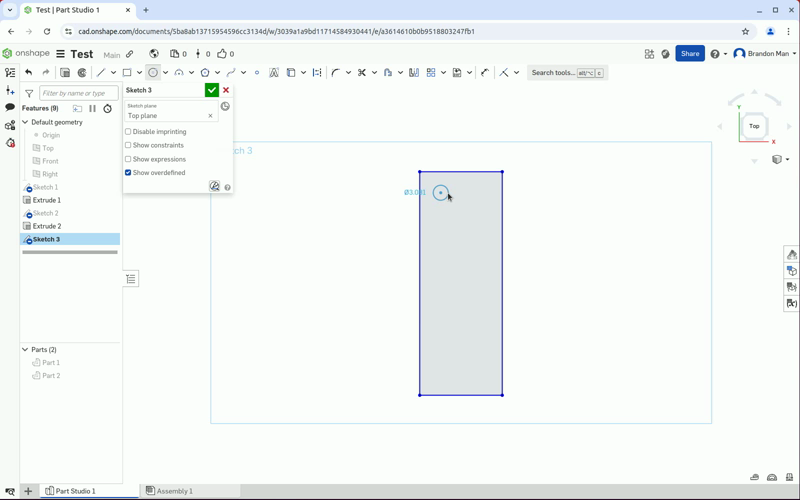
key(c)
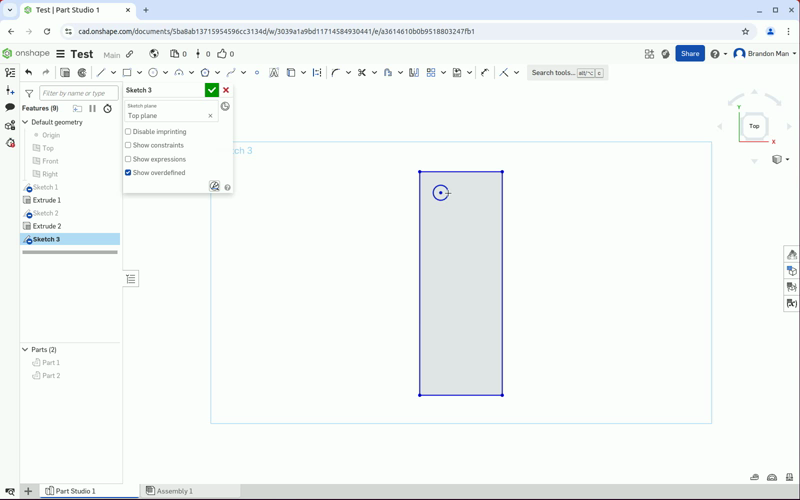
key_down(shift)
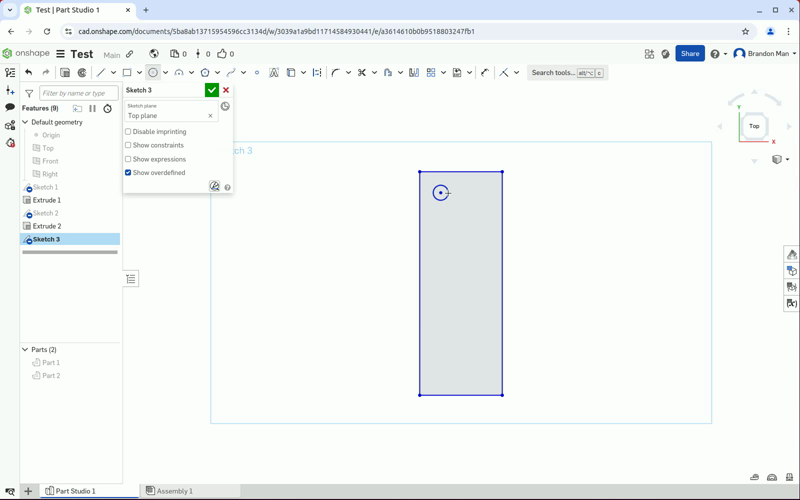
mouse_move(459, 364)
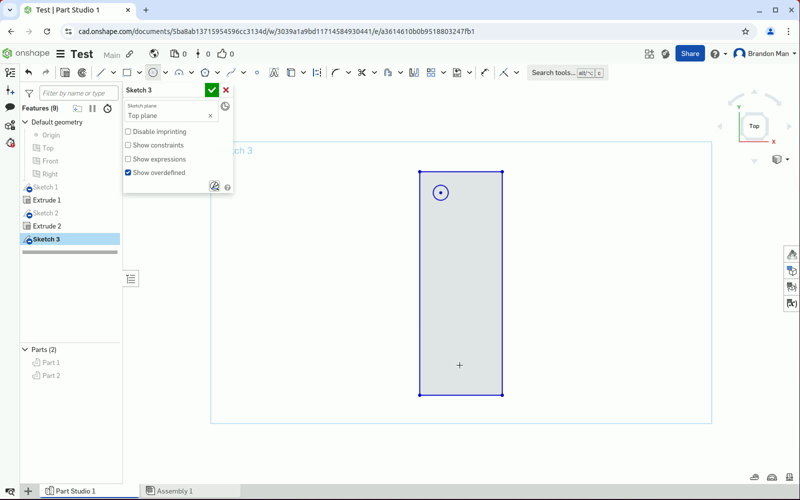
click(459, 364)
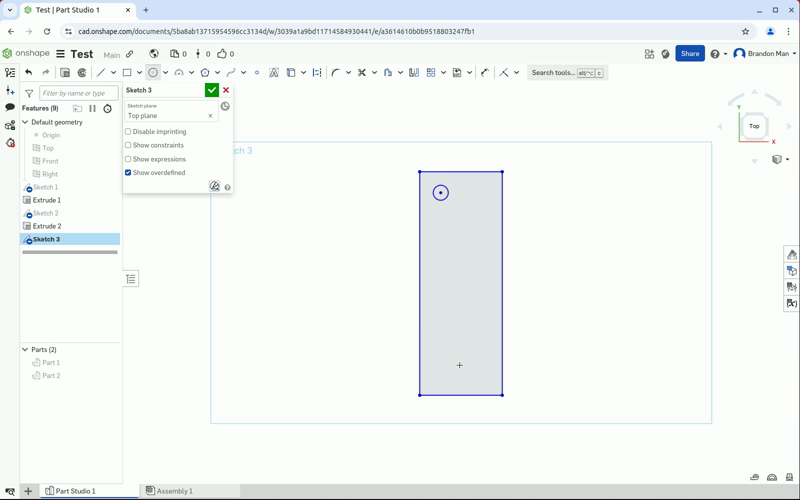
key_up(shift)
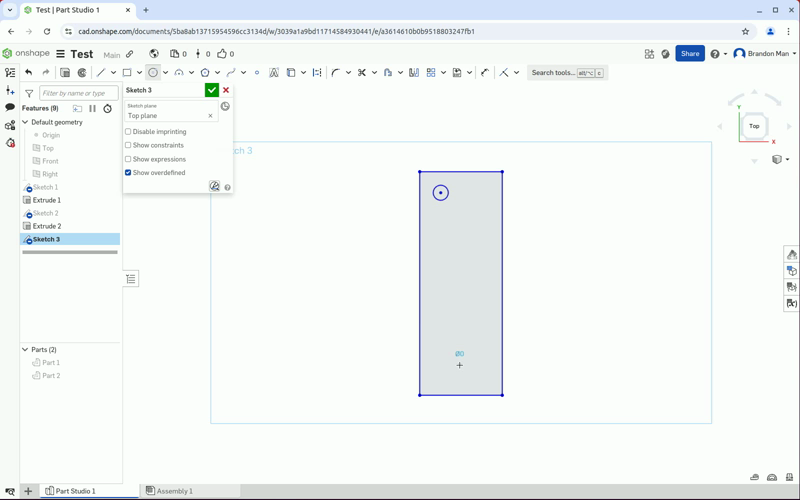
mouse_move(467, 364)
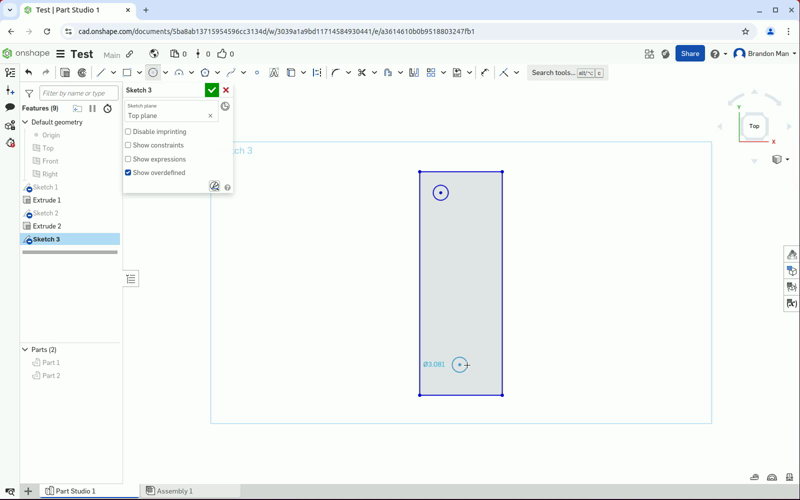
click(467, 364)
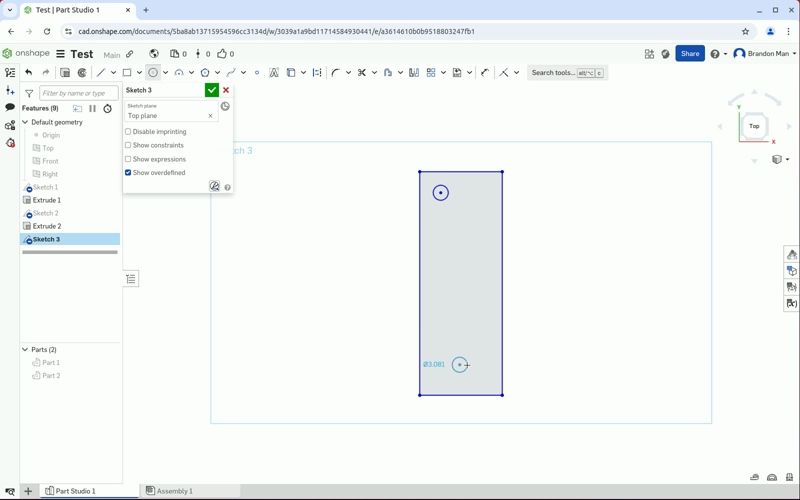
key(esc)
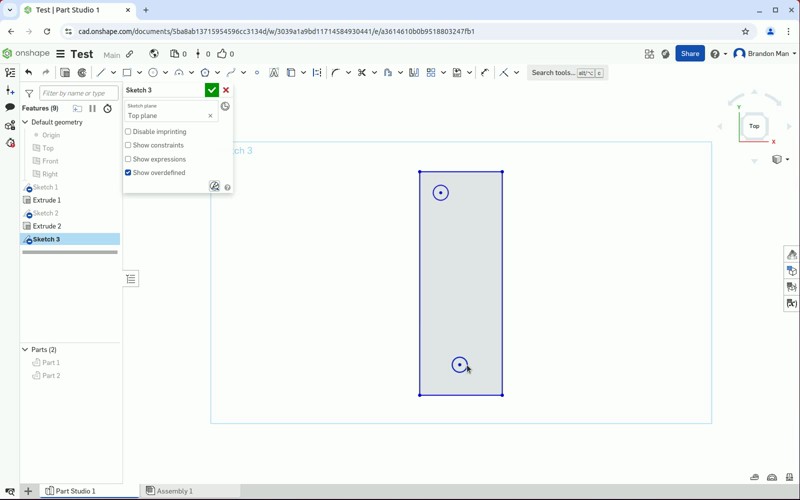
key(c)
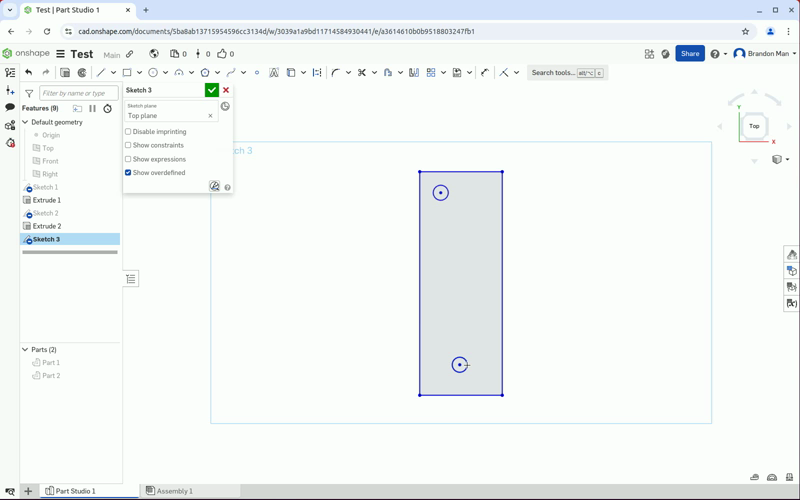
key_down(shift)
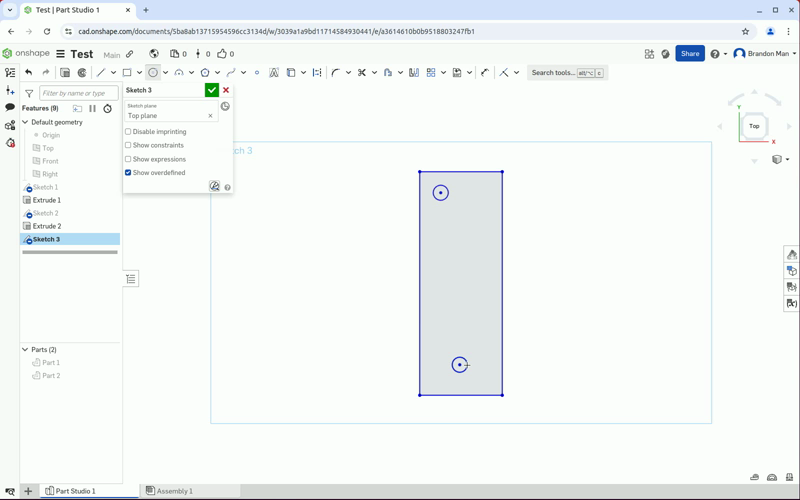
mouse_move(481, 195)
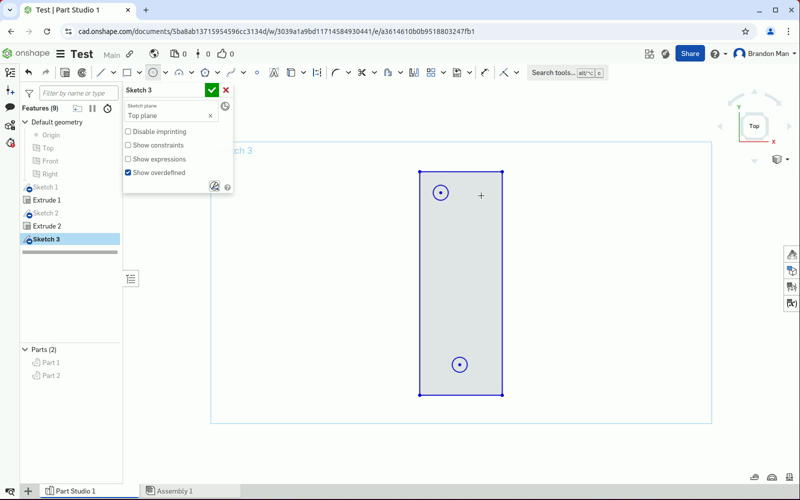
click(481, 195)
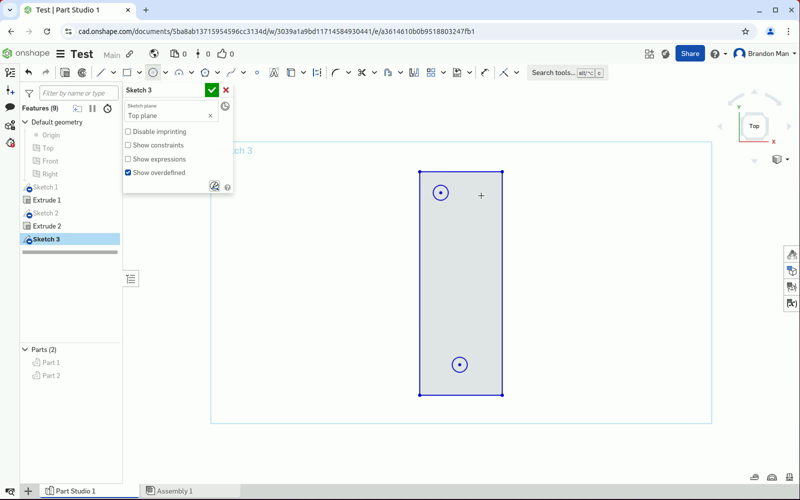
key_up(shift)
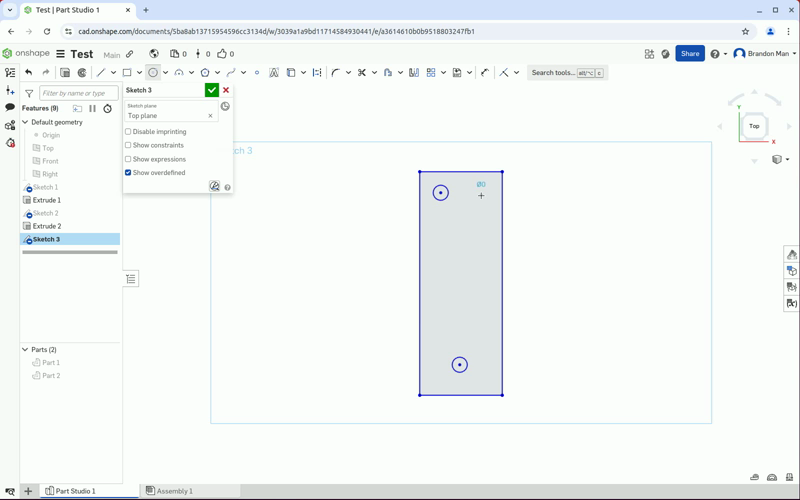
mouse_move(488, 195)
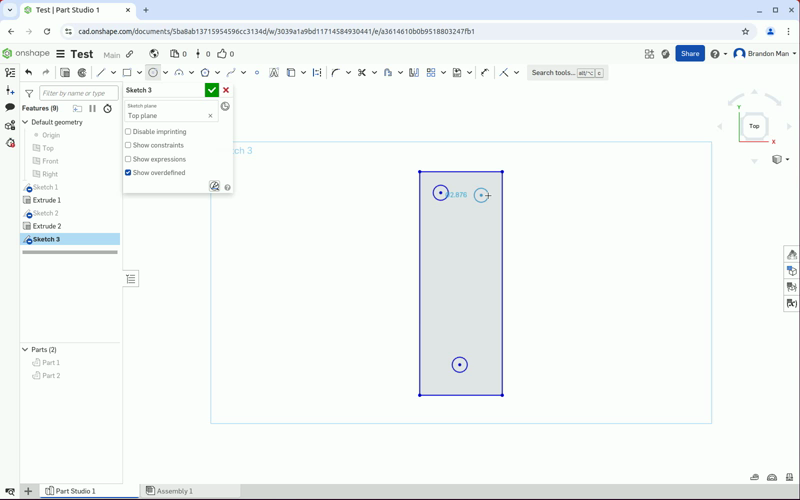
click(488, 195)
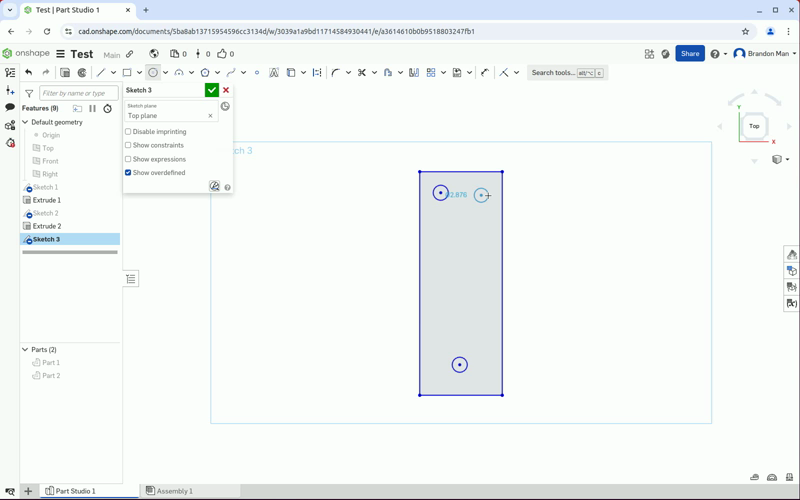
key(esc)
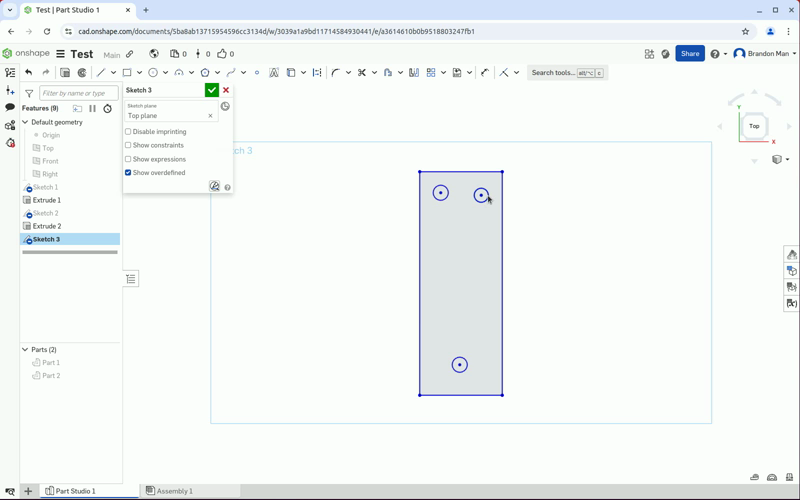
mouse_move(477, 315)
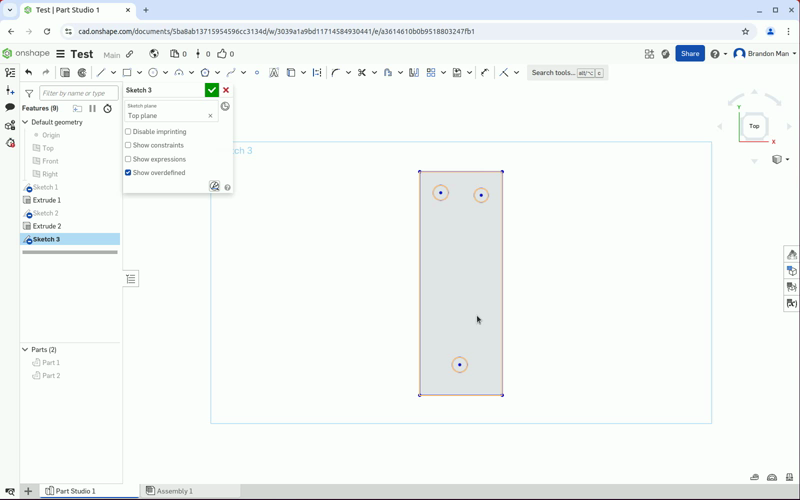
click(477, 315)
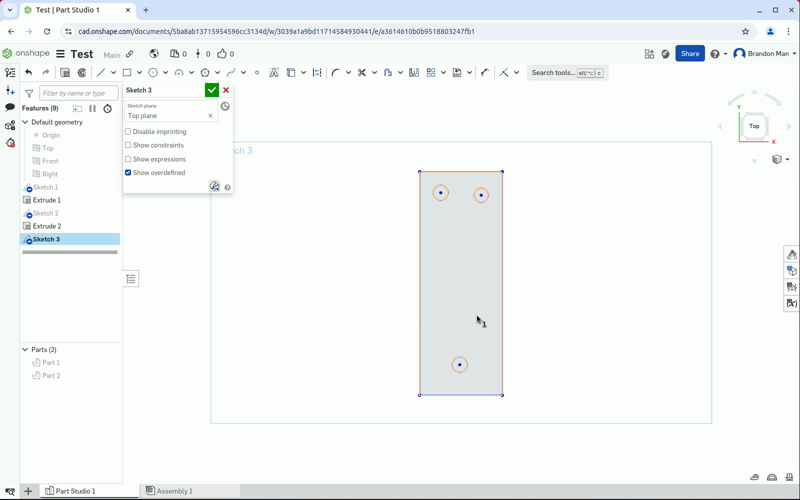
mouse_move(73, 352)
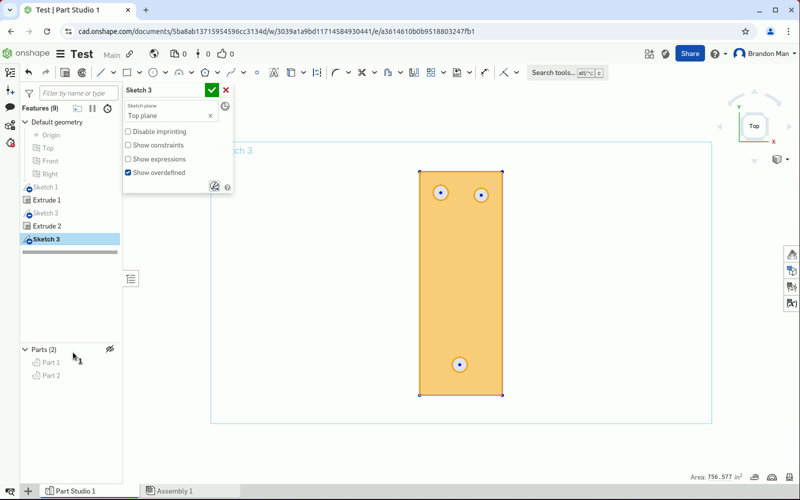
key(shift+y)
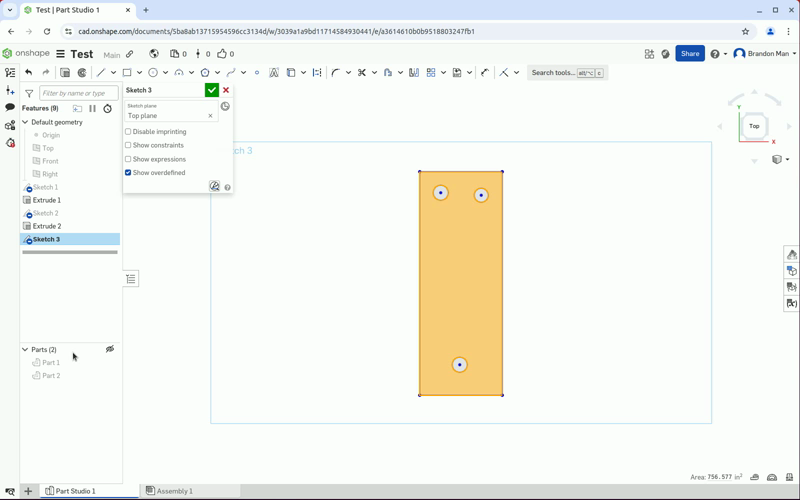
key(shift+e)
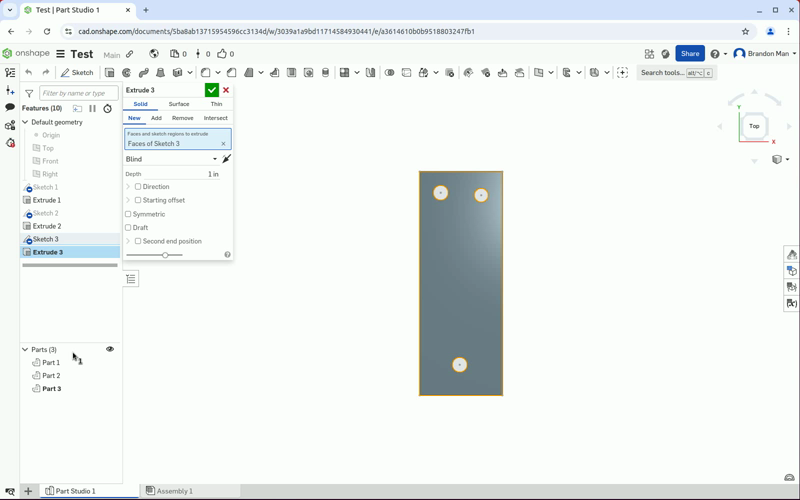
mouse_move(143, 106)
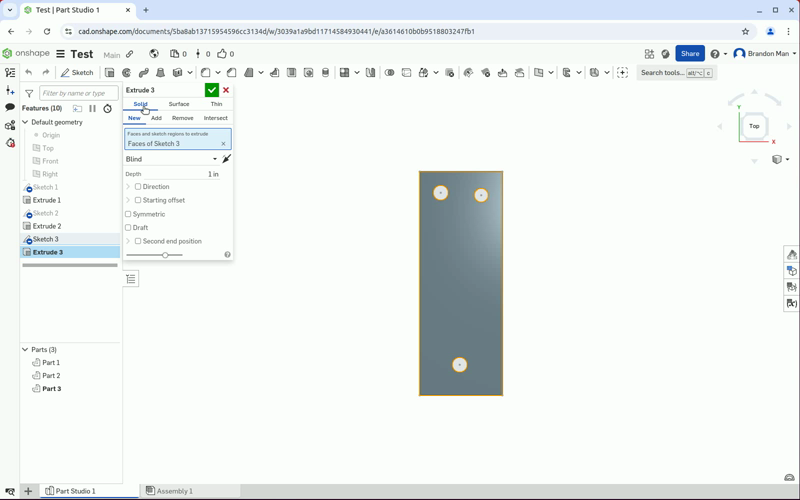
click(143, 106)
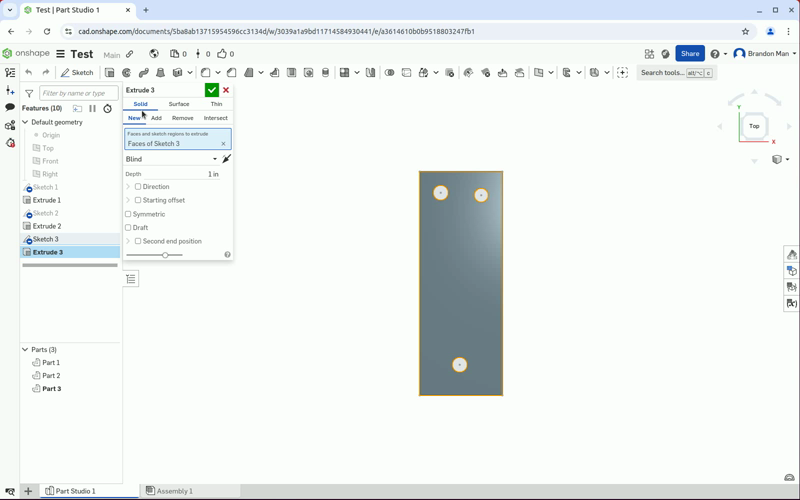
mouse_move(137, 120)
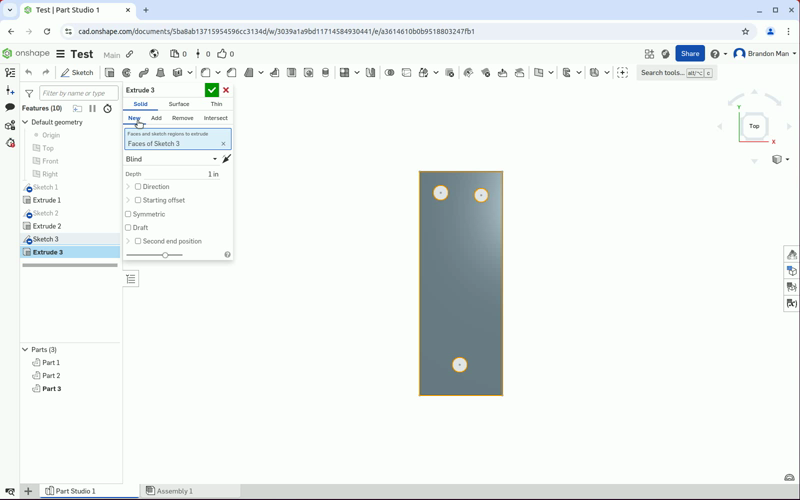
click(137, 120)
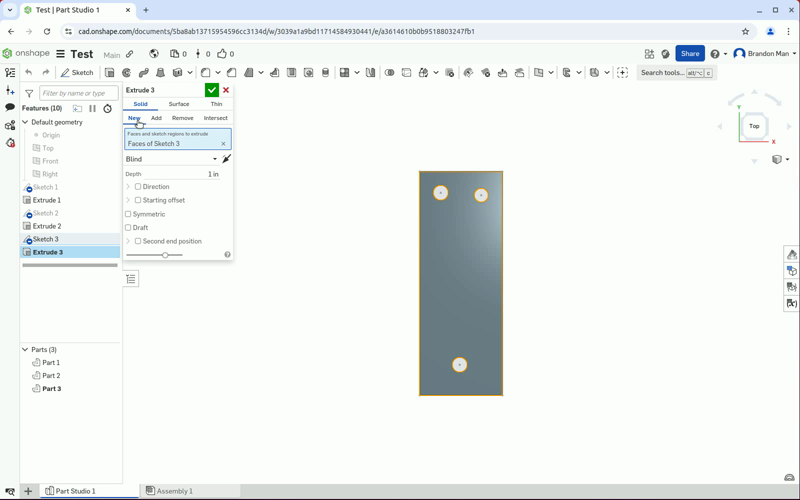
key(tab, 4)
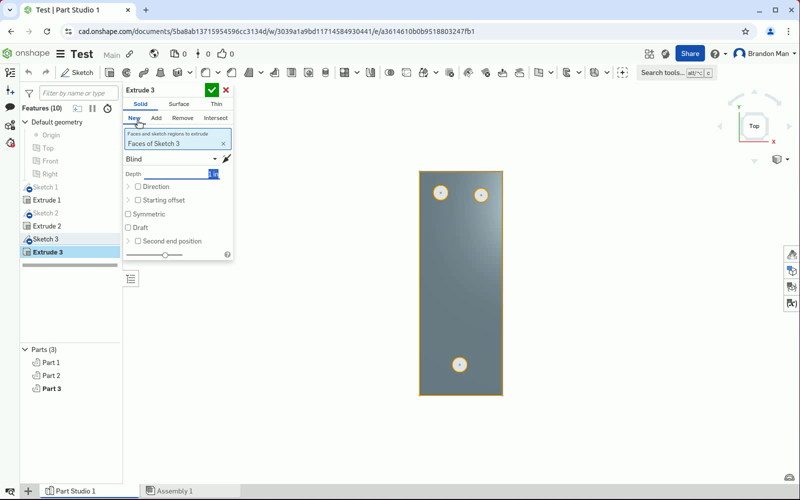
text(2.648)
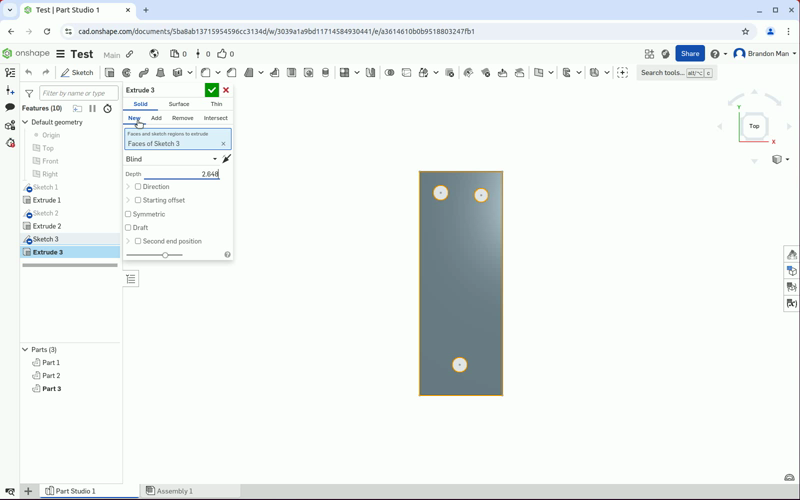
key(enter)
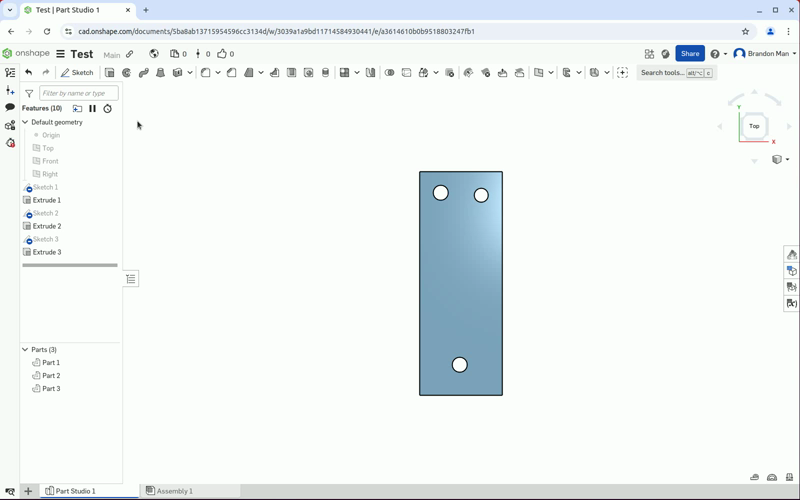
key(shift+h)
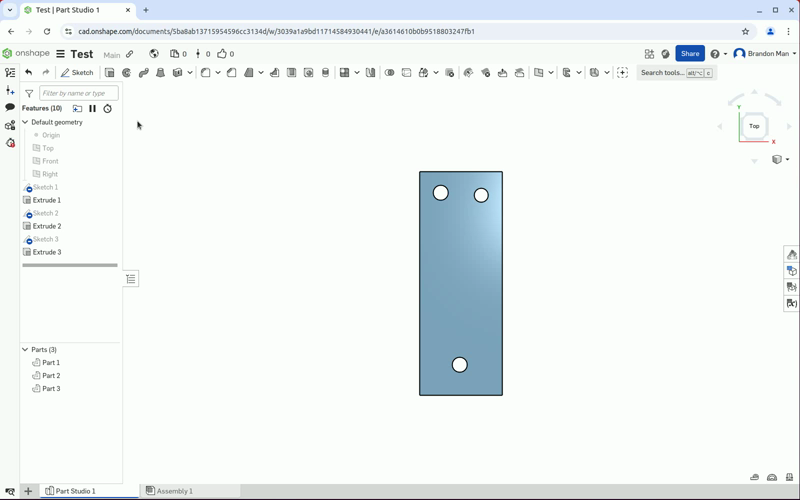
key(shift+h)
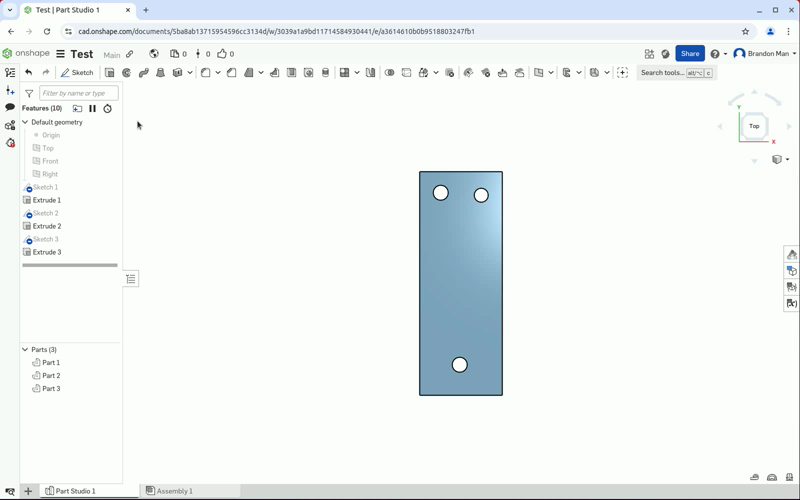
key(shift+7)
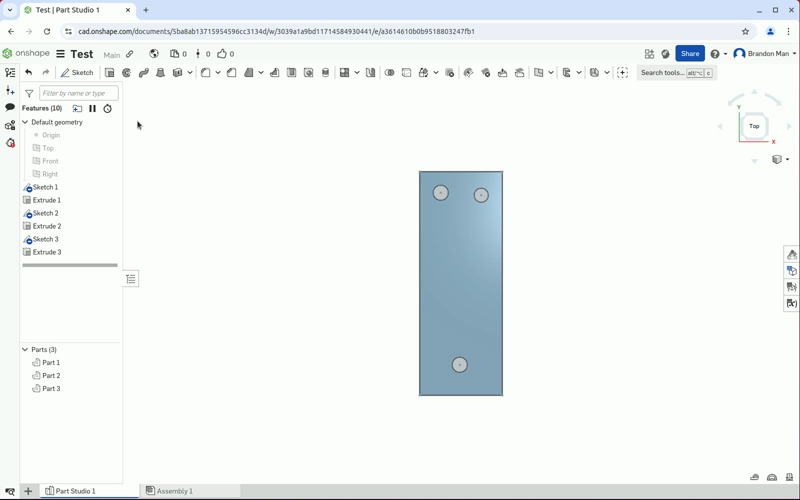
key(up, 3)
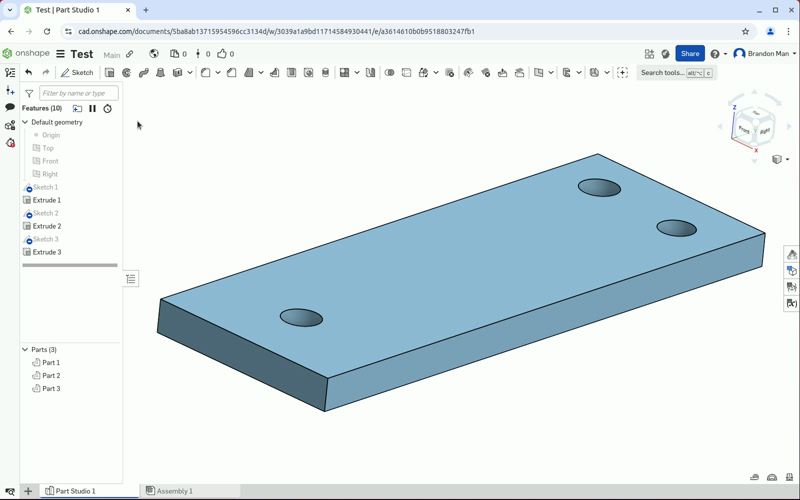
key(left, 3)
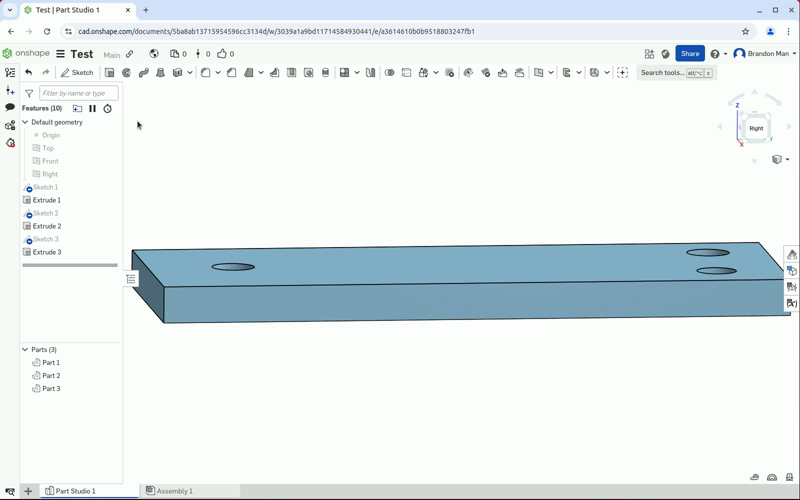
key(right, 3)
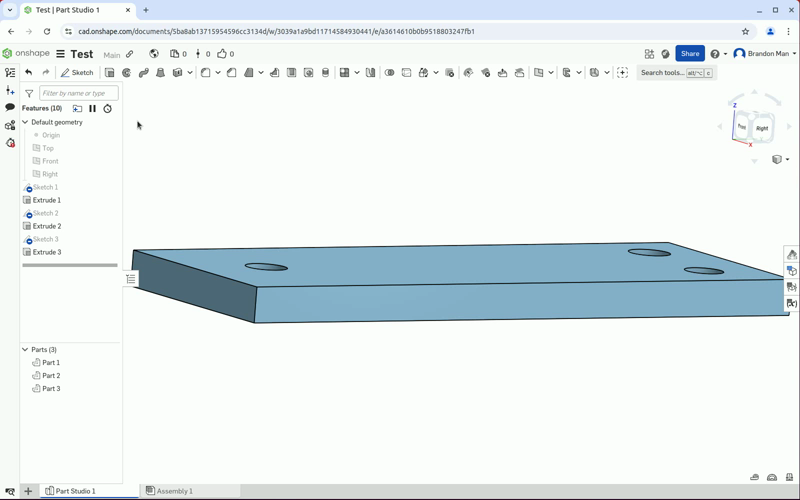
key(down, 3)
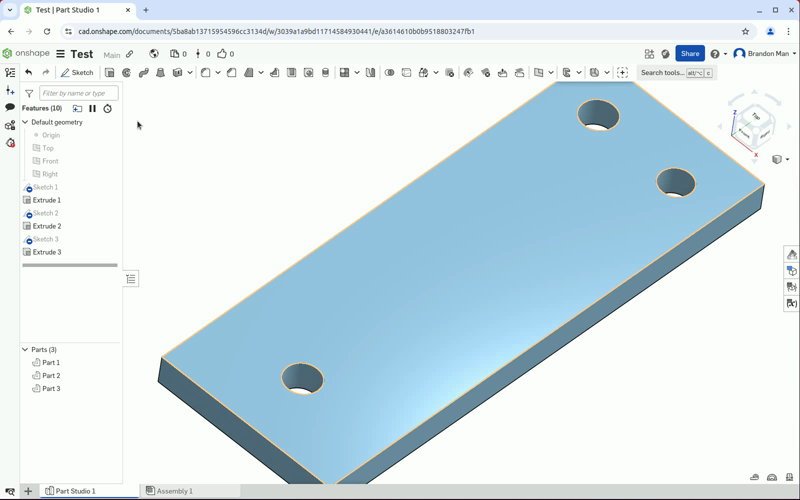
mouse_move(73, 189)
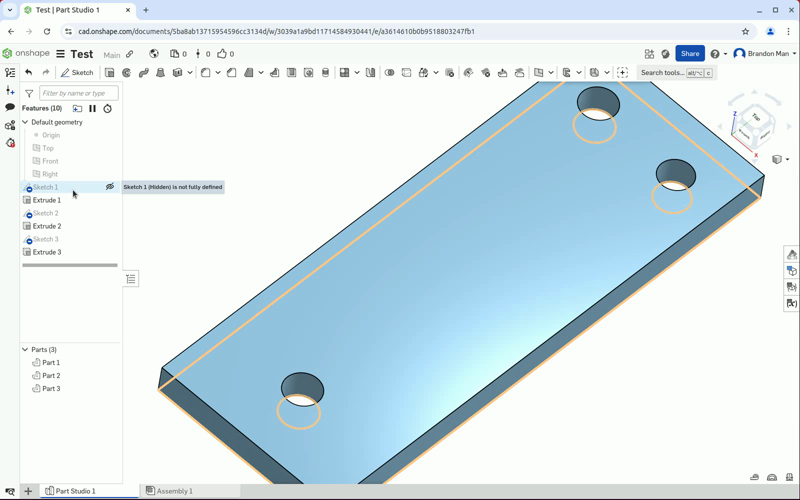
click(73, 189)